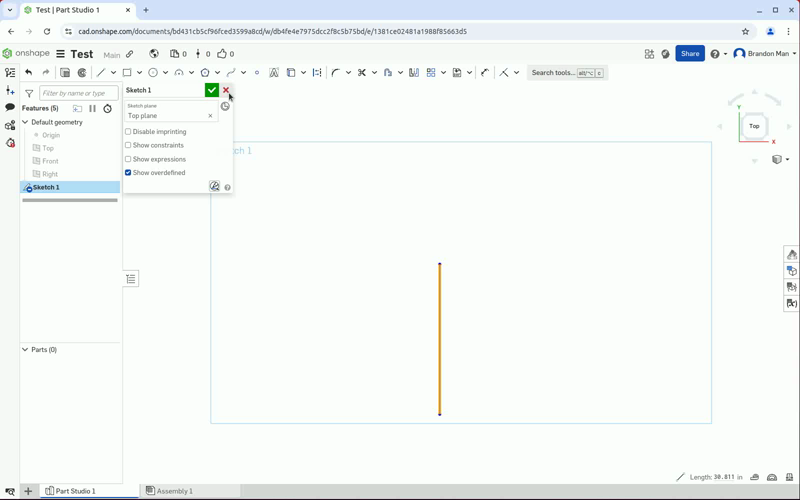
key(shift+h)
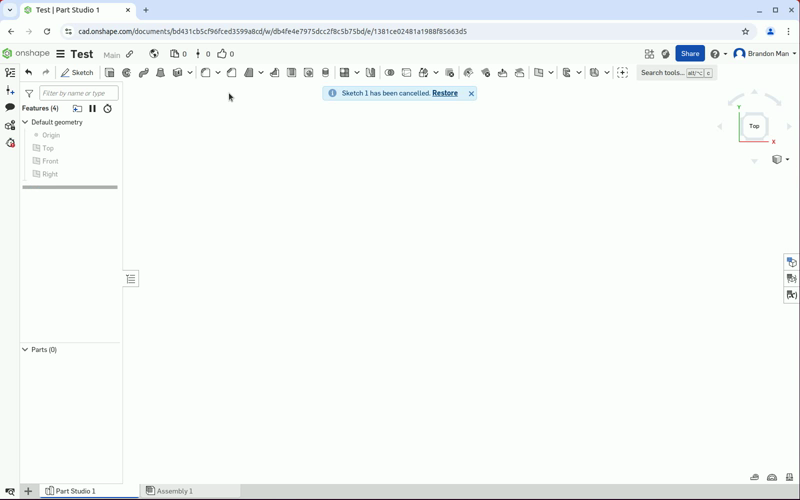
mouse_move(73, 352)
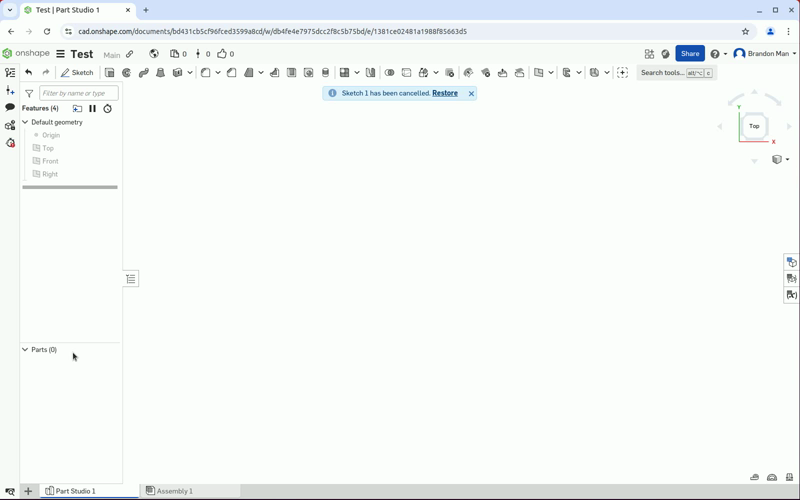
key(y)
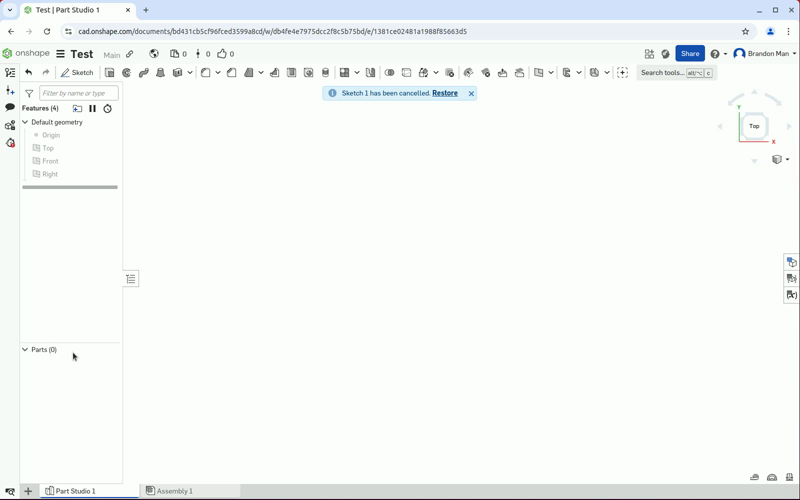
key(shift+p)
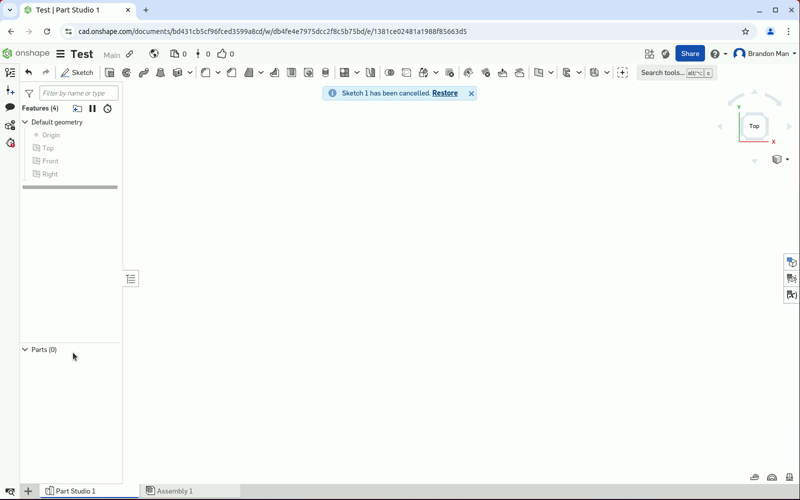
key(space)
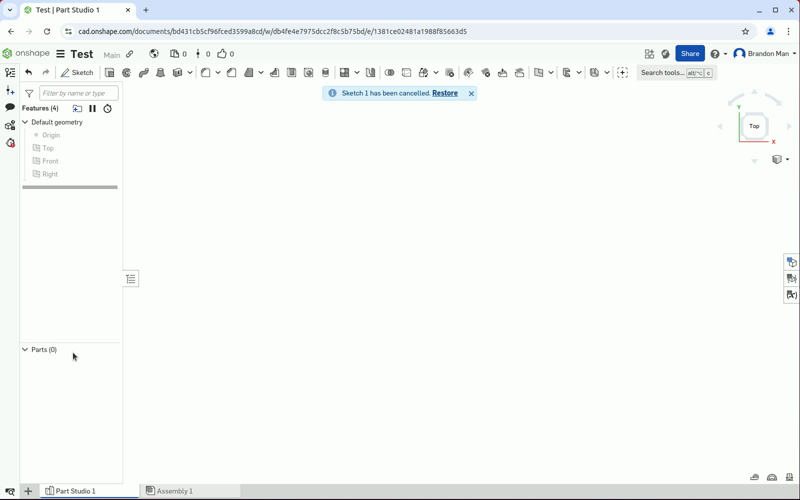
key_down(shift)
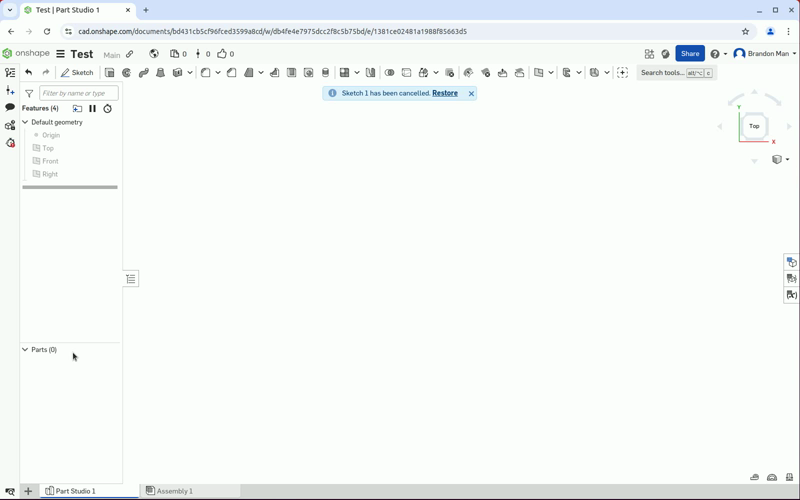
key(up)
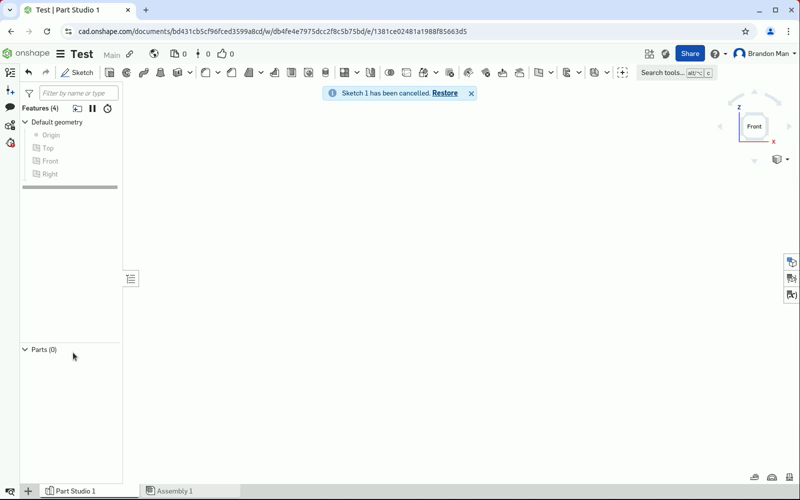
key_up(shift)
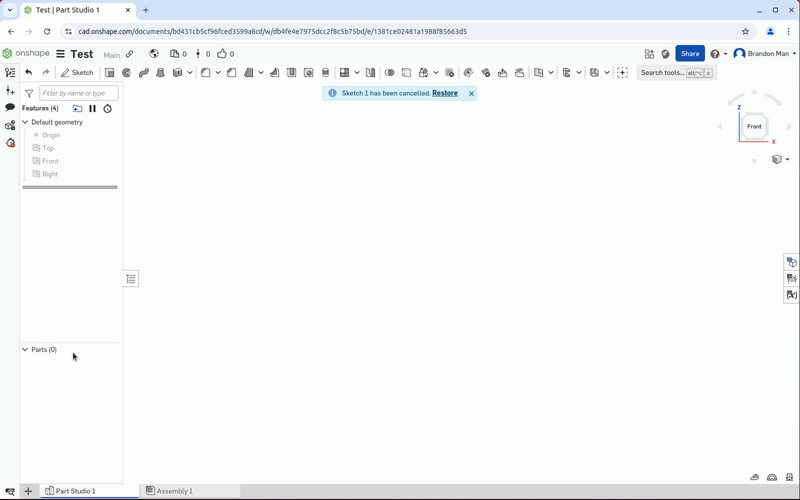
mouse_move(73, 352)
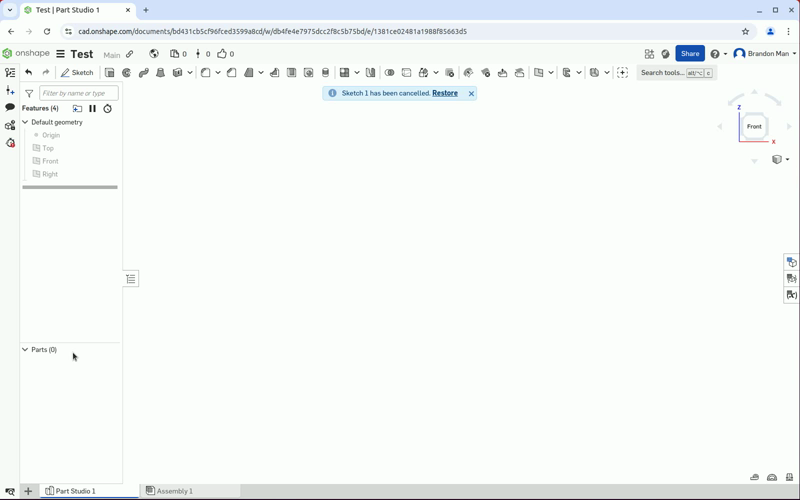
key(shift+y)
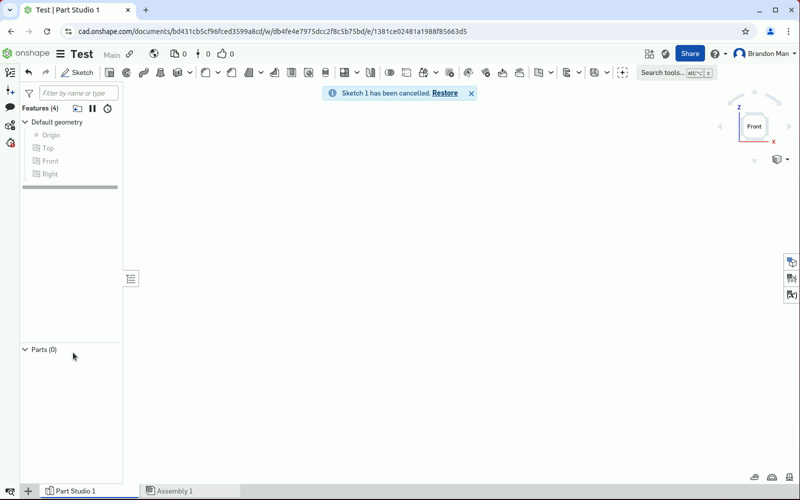
key(shift+s)
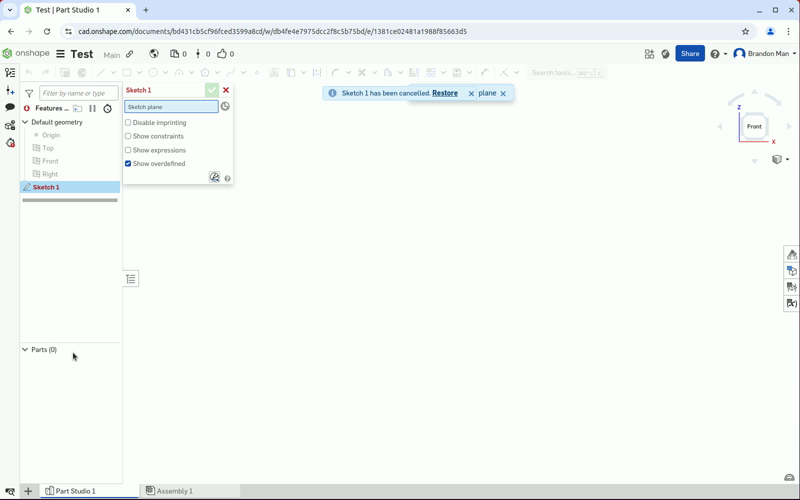
mouse_move(73, 163)
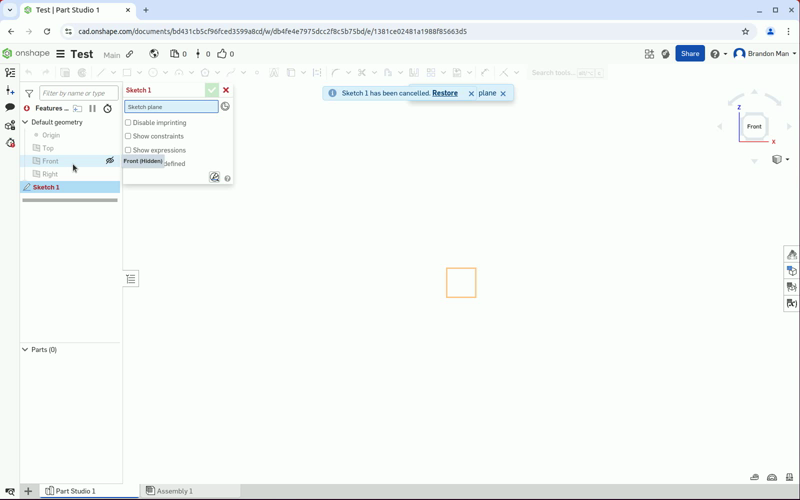
click(73, 163)
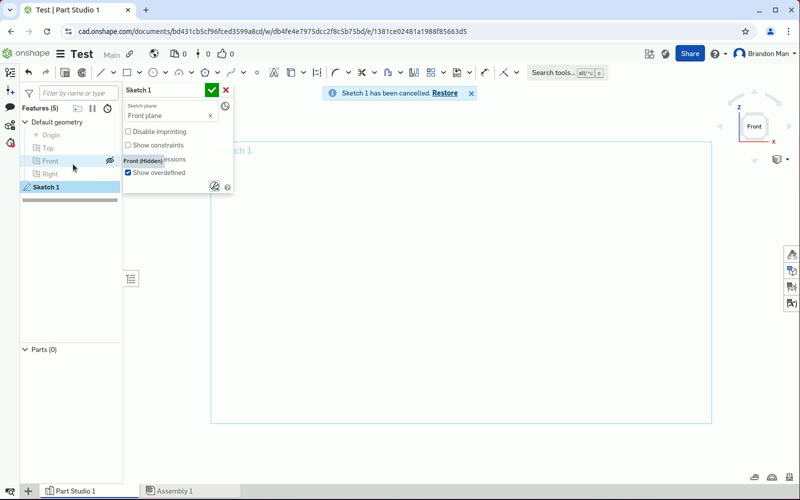
mouse_move(73, 352)
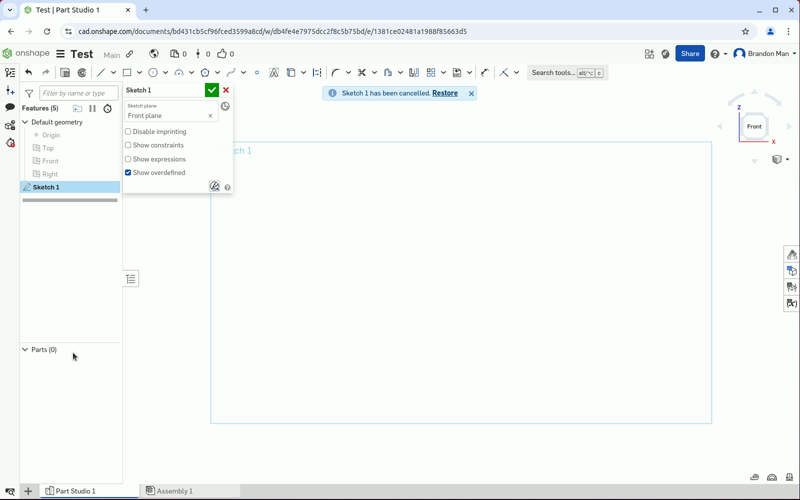
key(y)
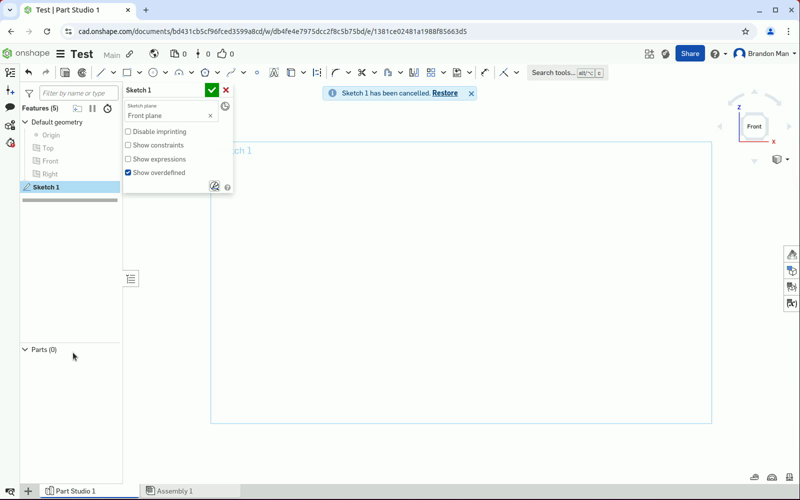
key(l)
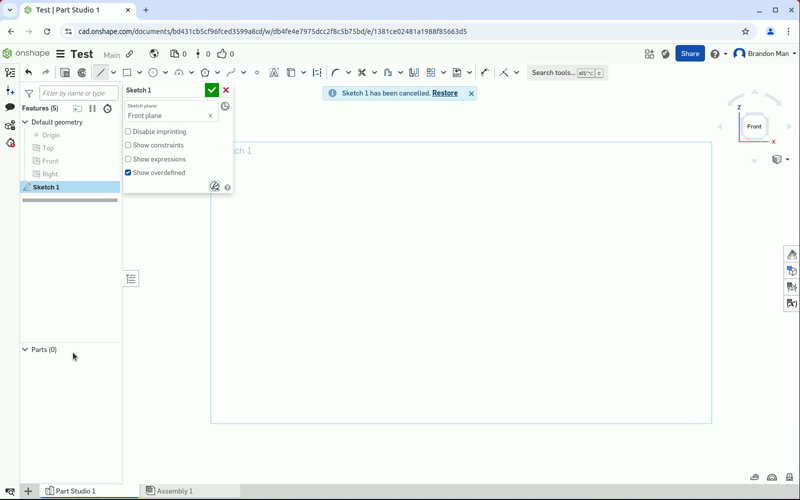
key_down(shift)
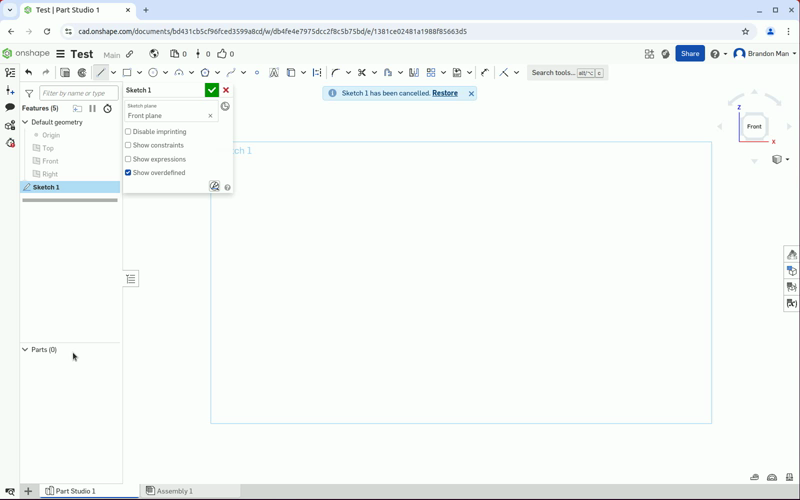
mouse_move(349, 282)
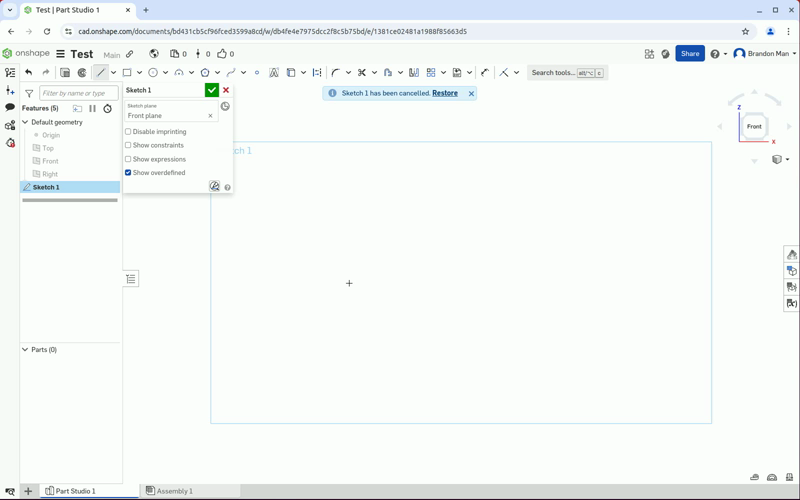
click(349, 282)
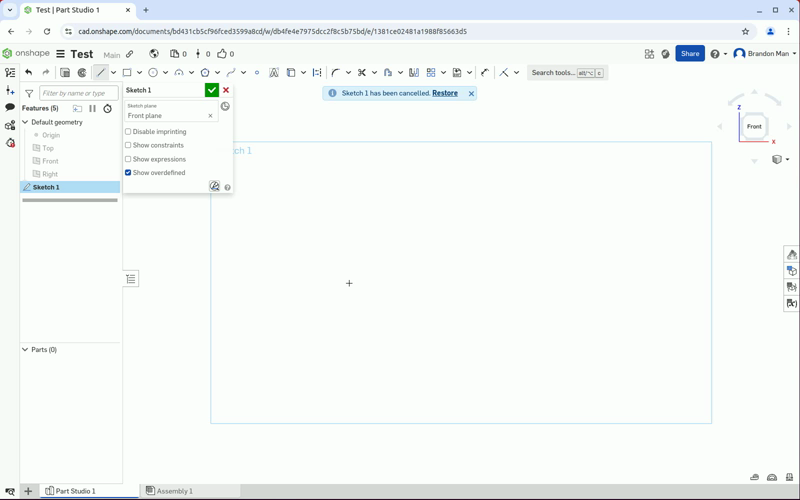
key_up(shift)
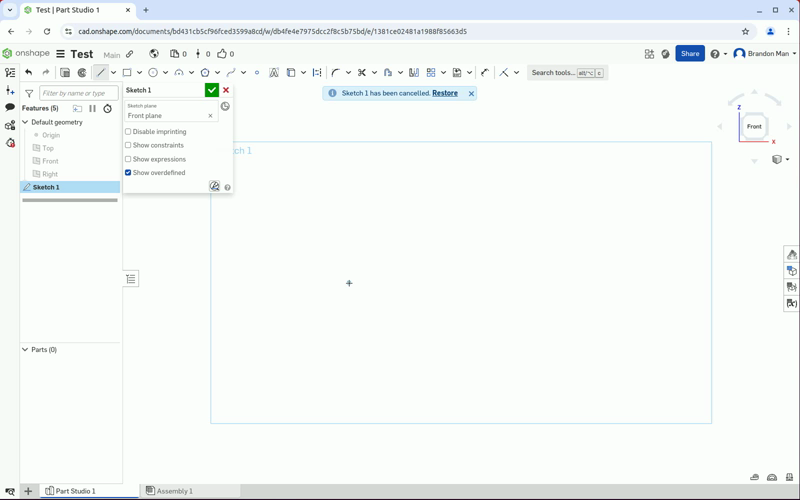
key_down(shift)
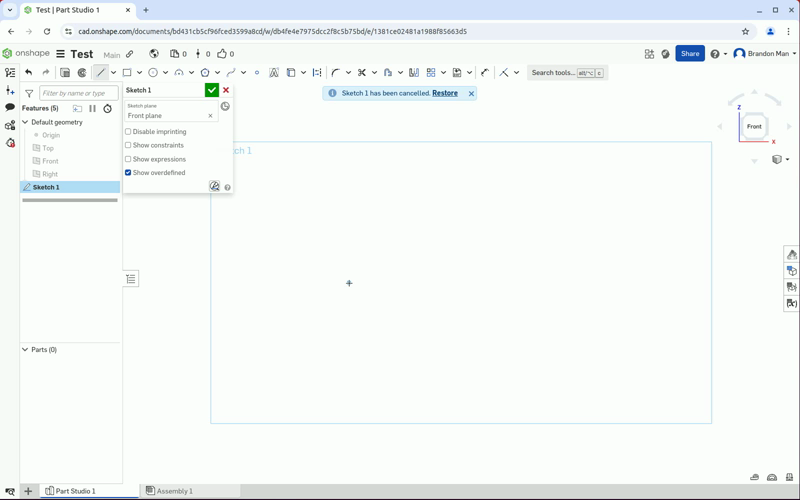
mouse_move(379, 282)
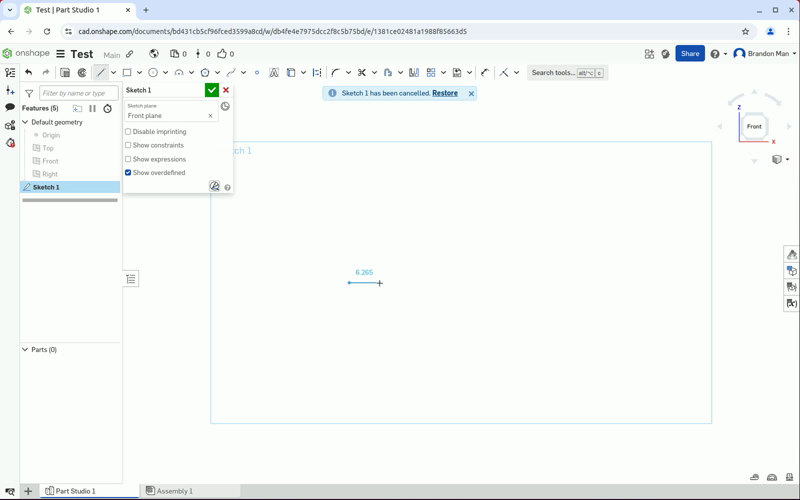
mouse_move(372, 282)
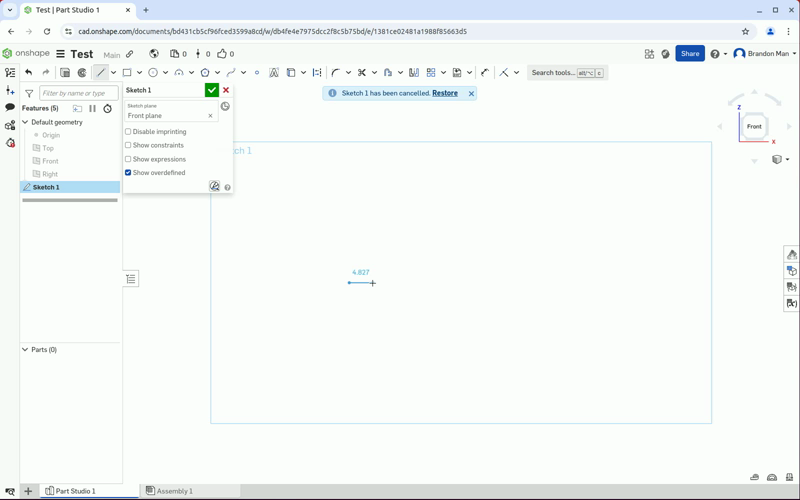
click(372, 282)
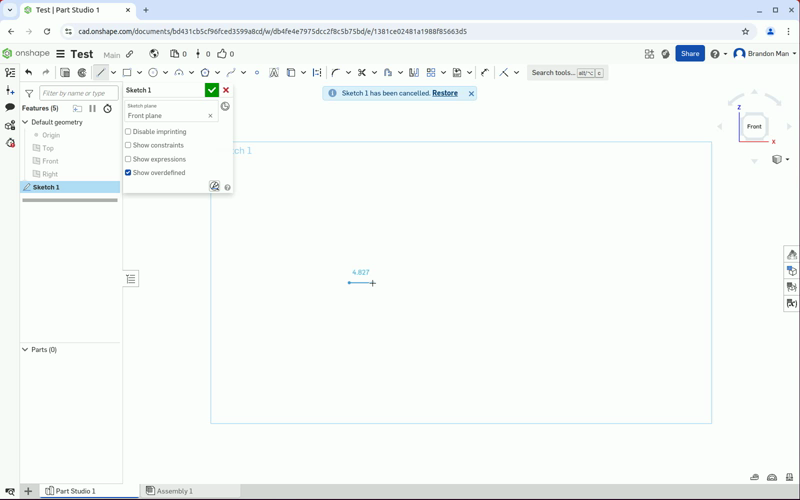
key_up(shift)
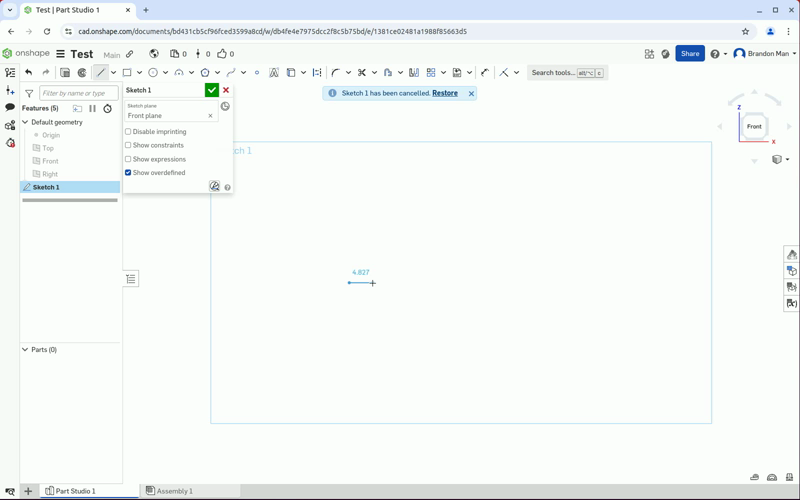
key(esc)
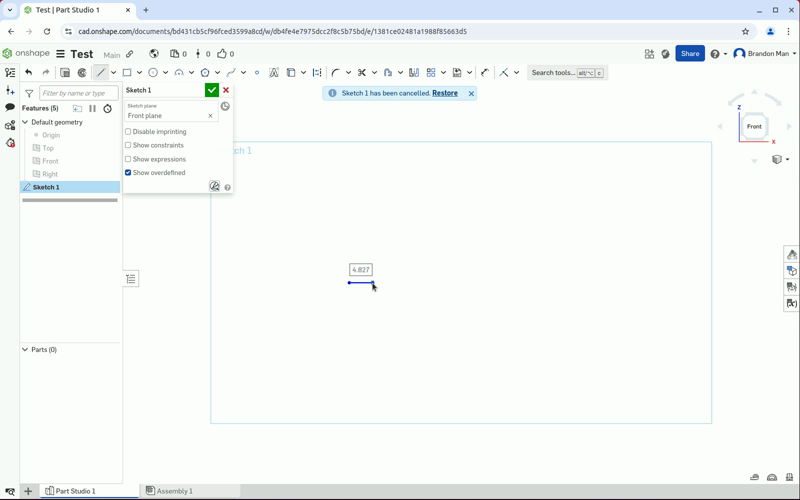
key(a)
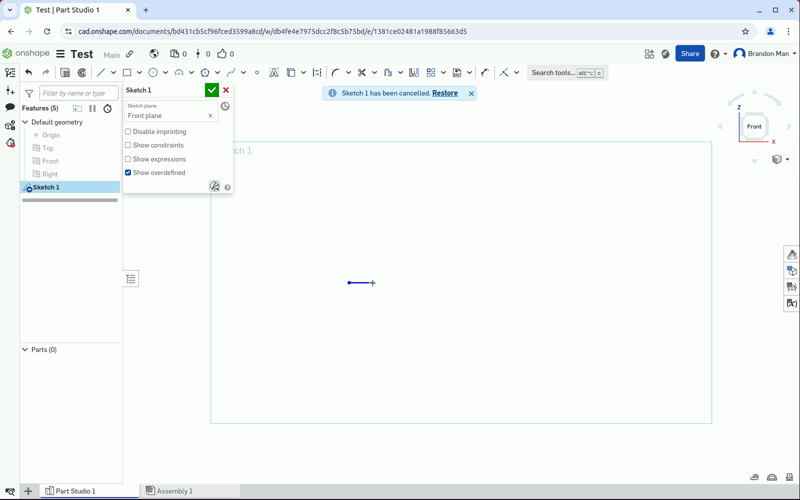
mouse_move(372, 282)
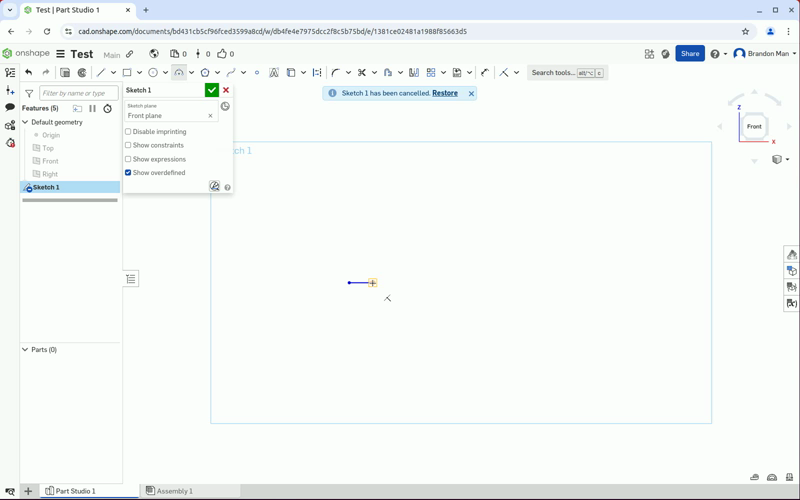
click(372, 282)
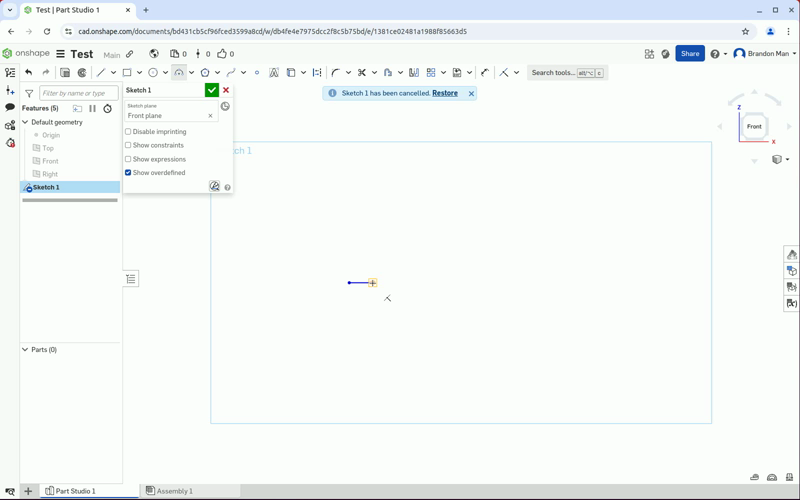
key_down(shift)
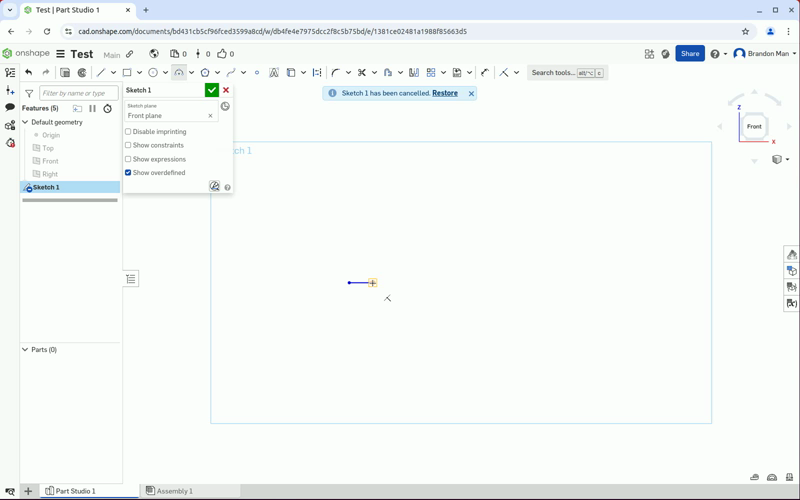
mouse_move(389, 282)
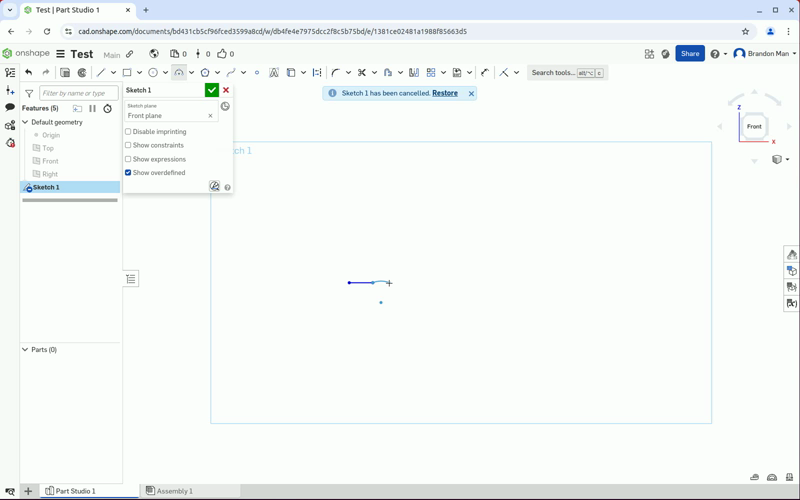
click(389, 282)
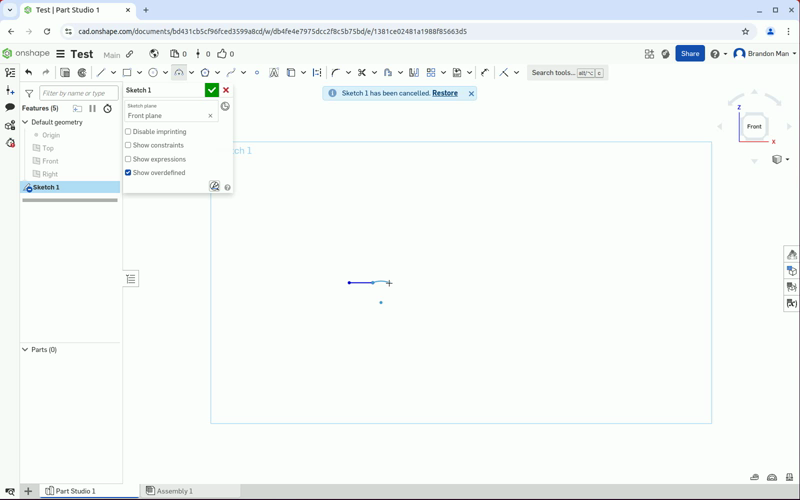
mouse_move(380, 291)
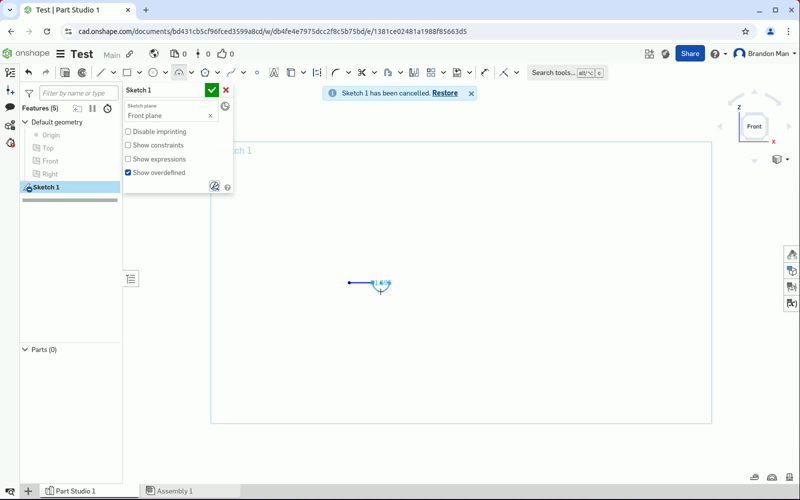
click(380, 291)
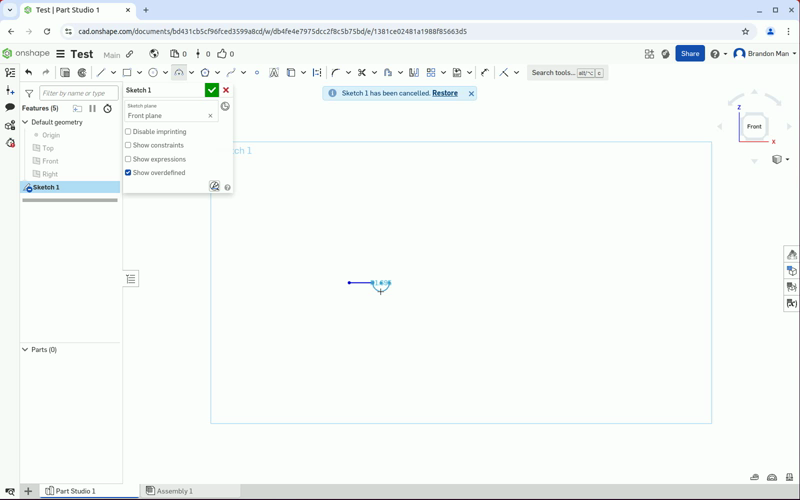
key_up(shift)
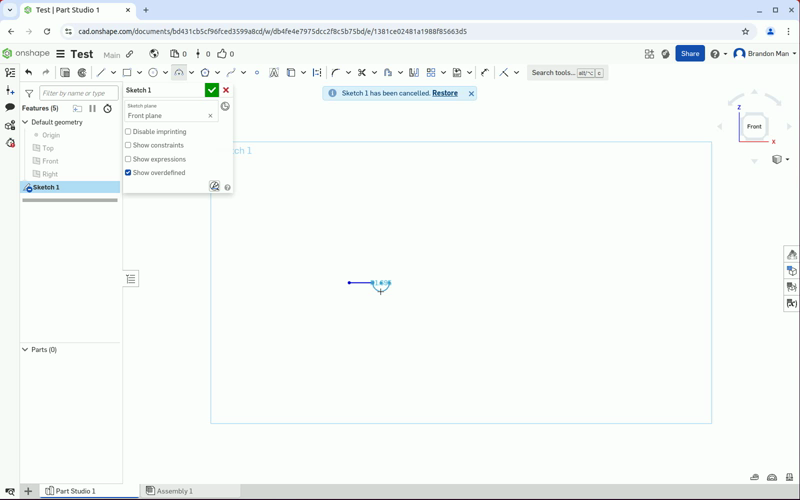
key(esc)
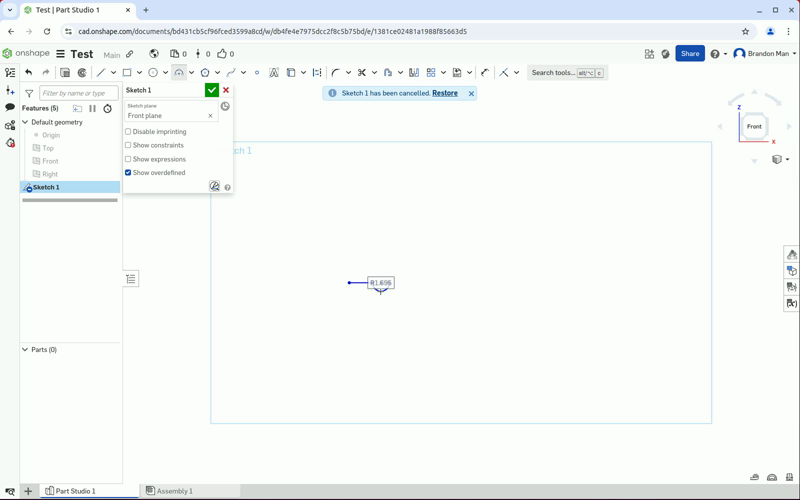
key(l)
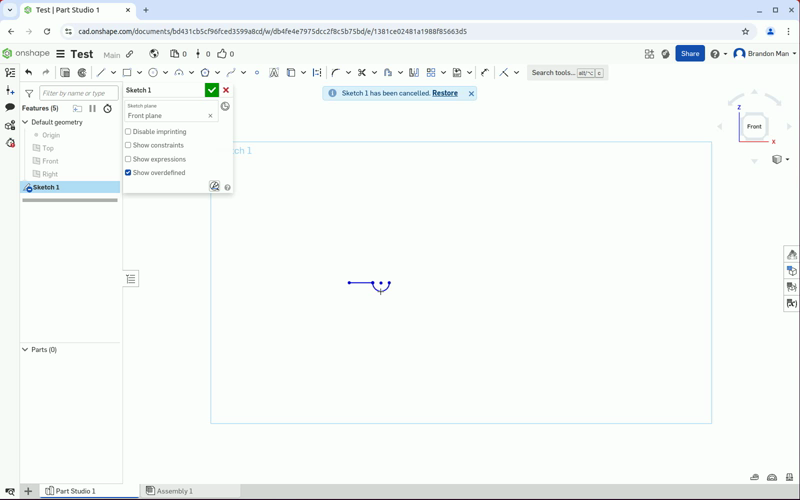
mouse_move(389, 282)
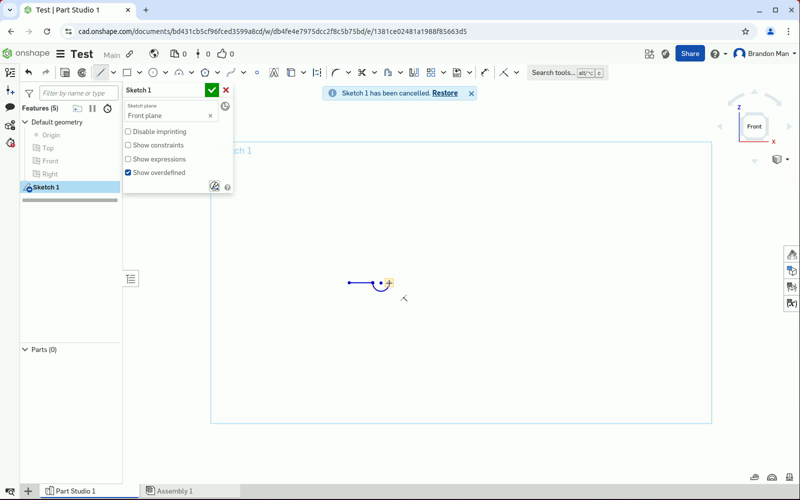
click(389, 282)
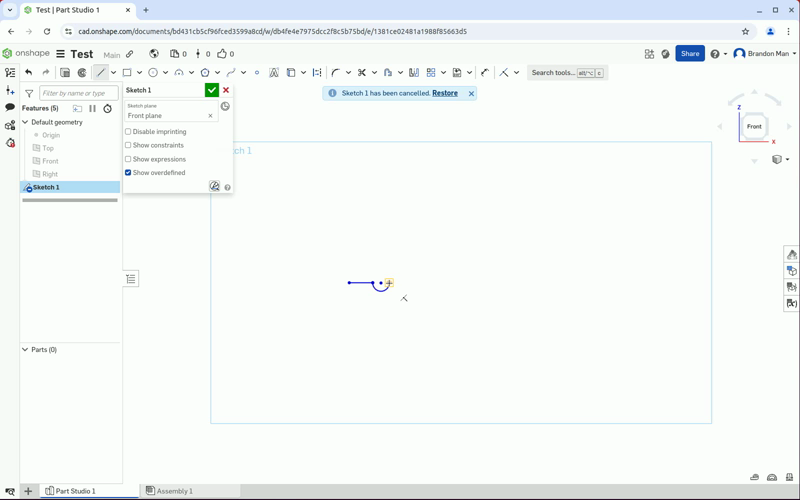
key_down(shift)
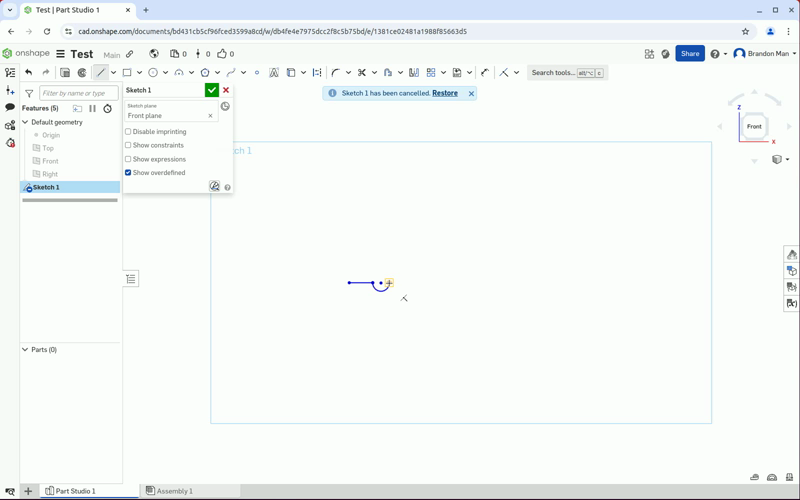
mouse_move(532, 282)
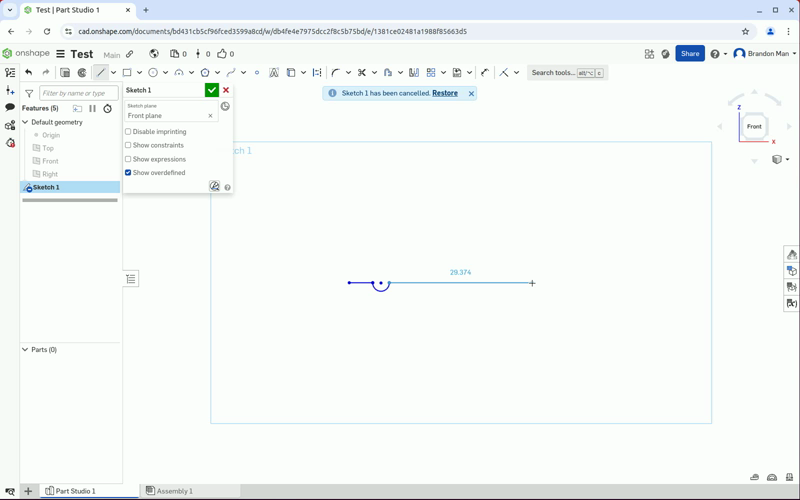
click(532, 282)
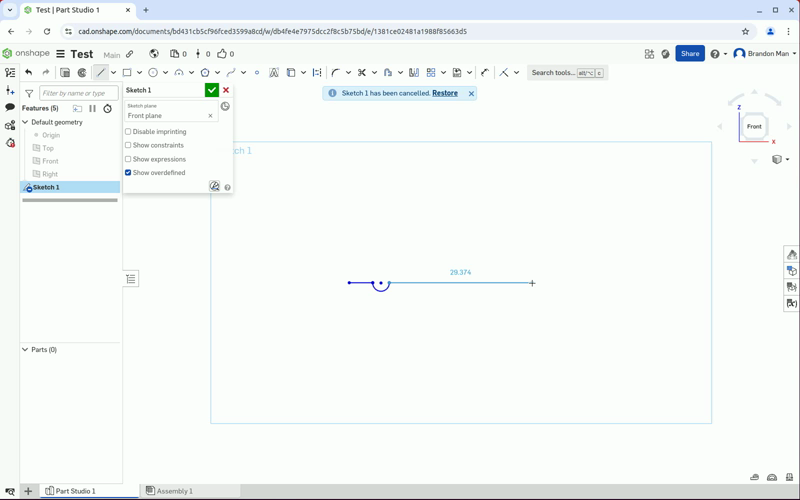
key_up(shift)
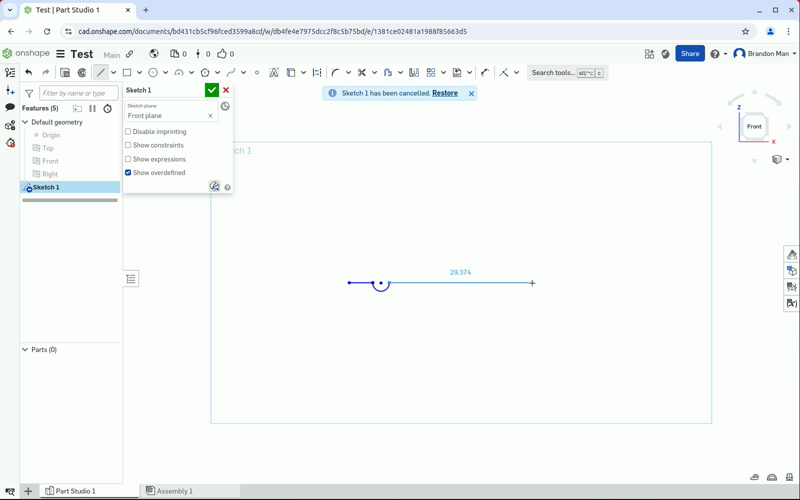
key(esc)
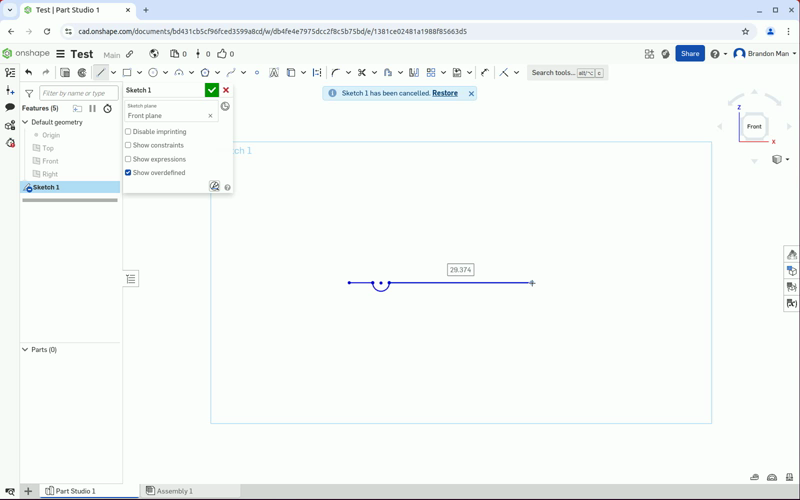
key(a)
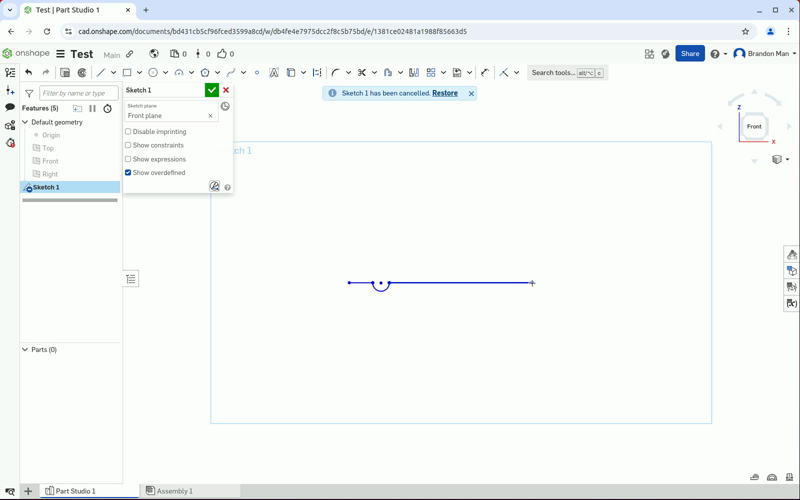
mouse_move(532, 282)
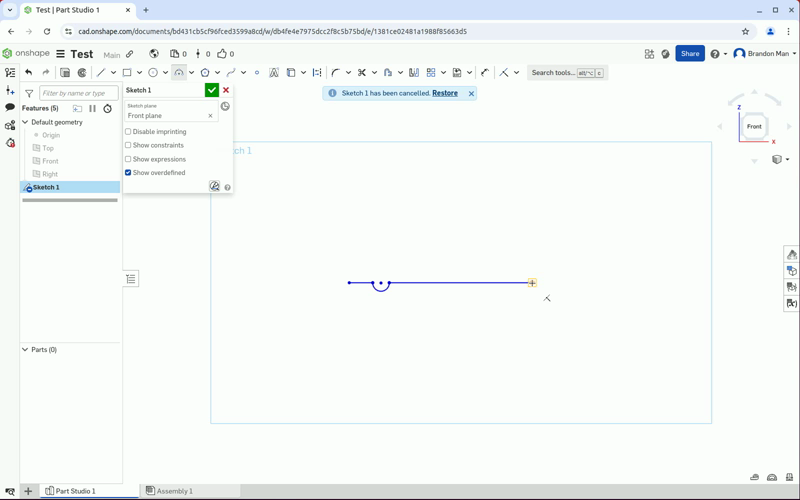
click(532, 282)
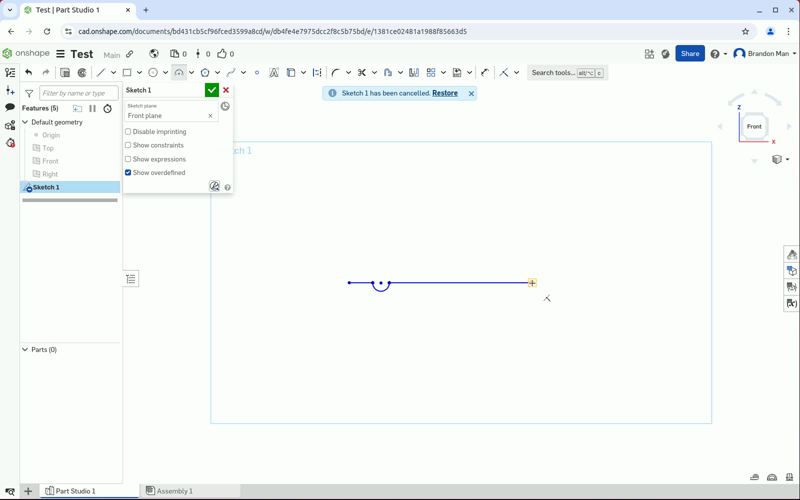
key_down(shift)
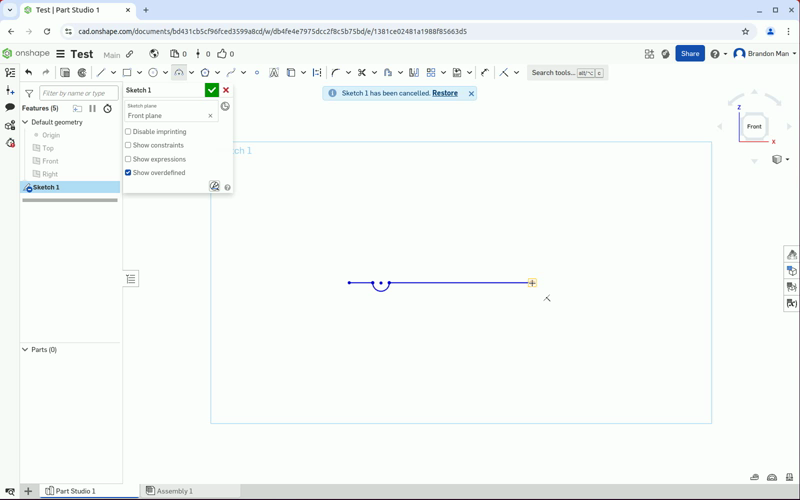
mouse_move(546, 282)
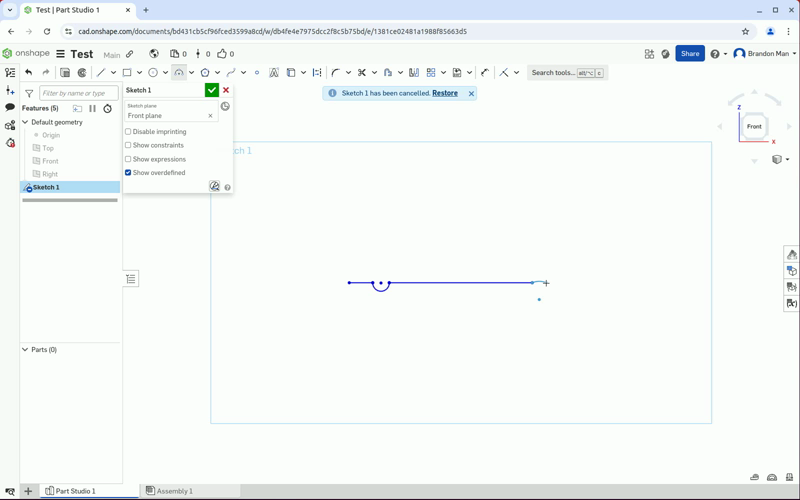
click(546, 282)
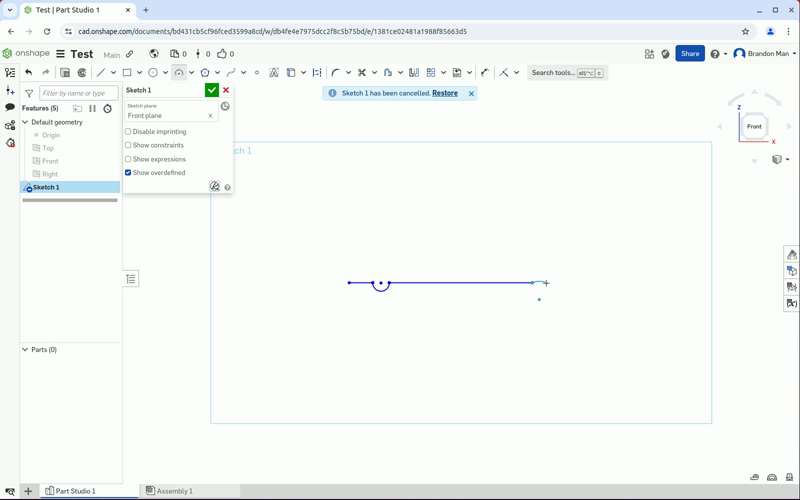
mouse_move(539, 289)
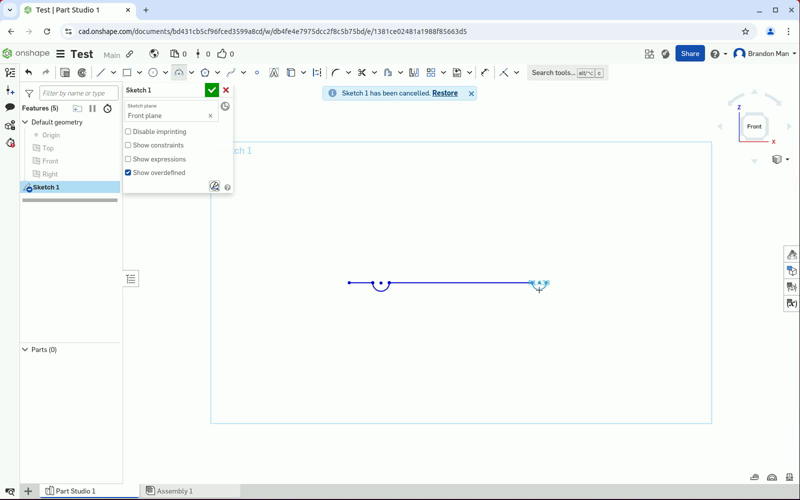
click(539, 289)
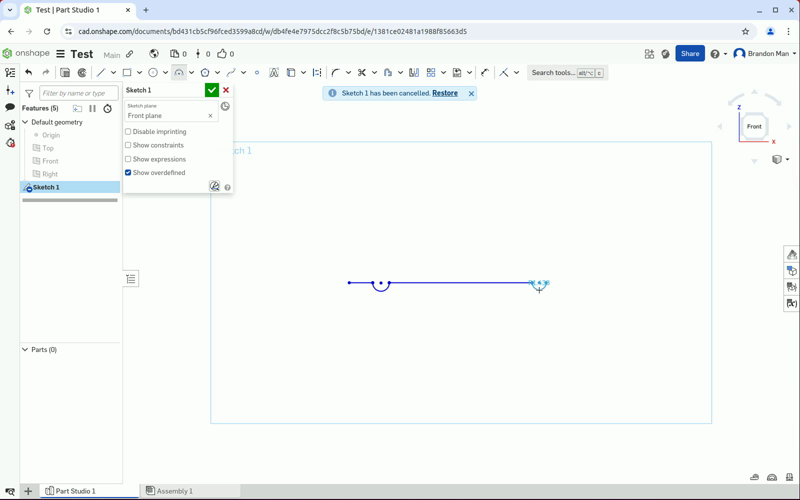
key_up(shift)
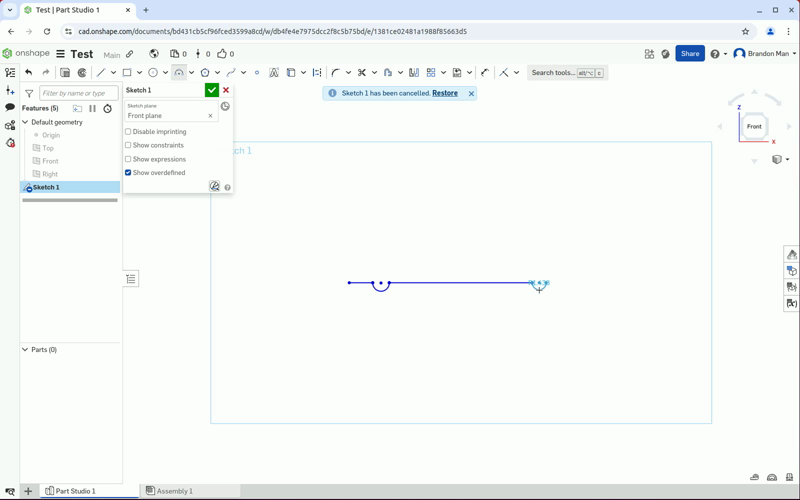
key(esc)
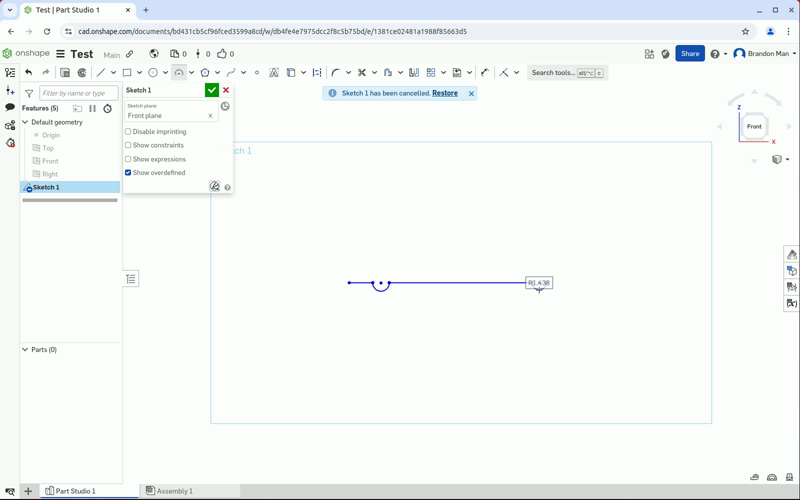
key(l)
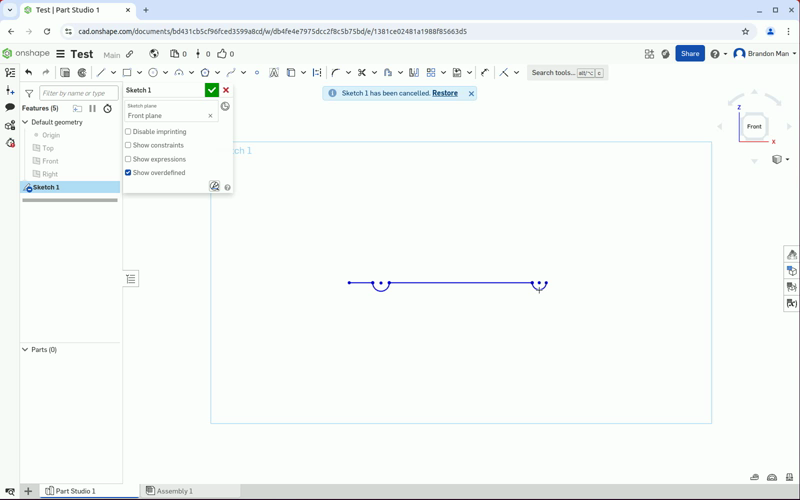
mouse_move(546, 282)
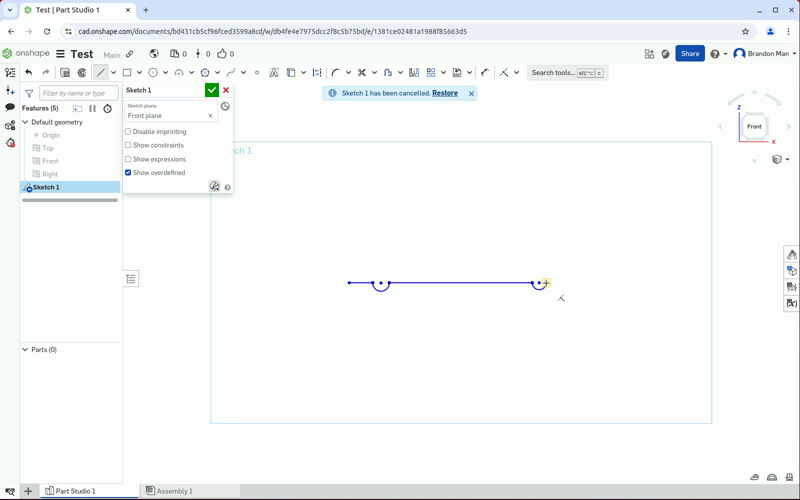
click(546, 282)
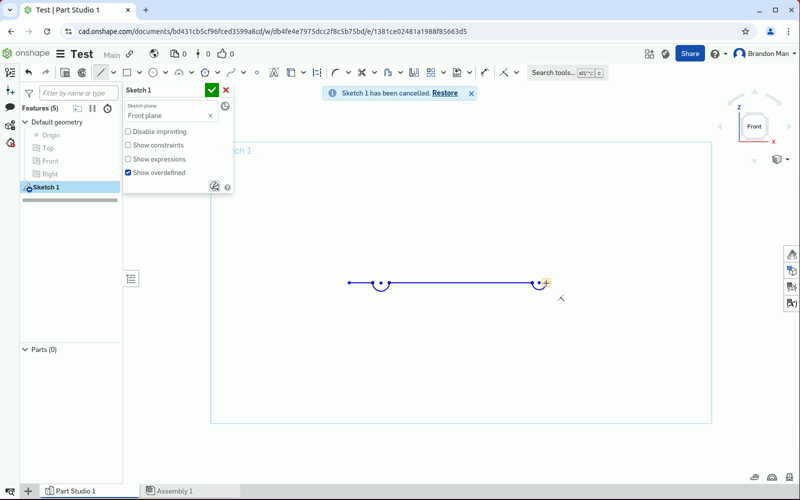
key_down(shift)
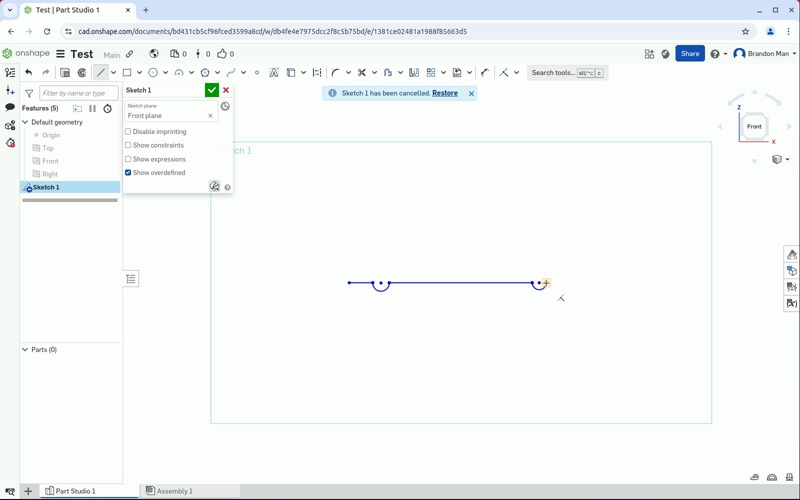
mouse_move(576, 282)
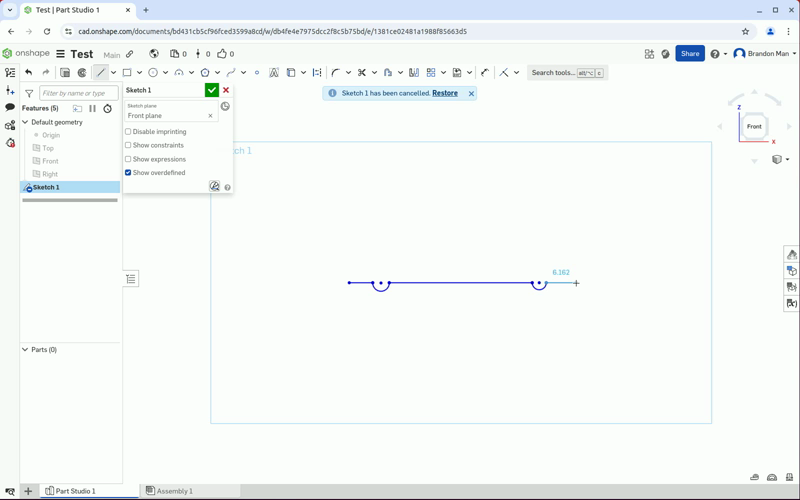
mouse_move(572, 282)
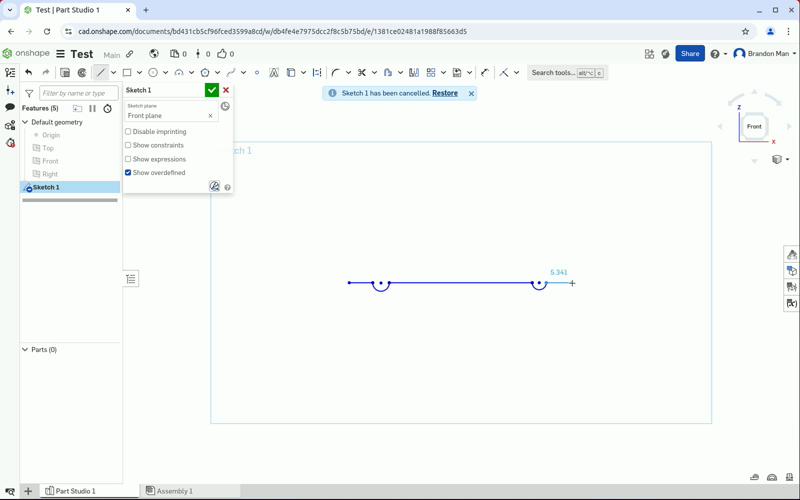
click(572, 282)
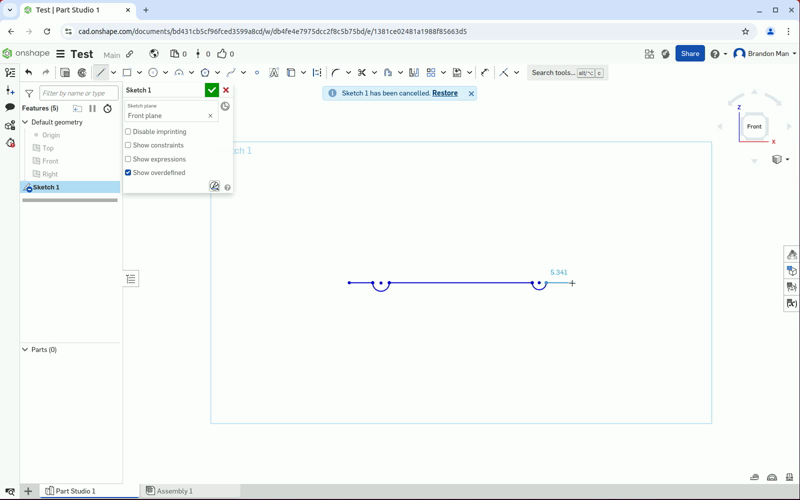
key_up(shift)
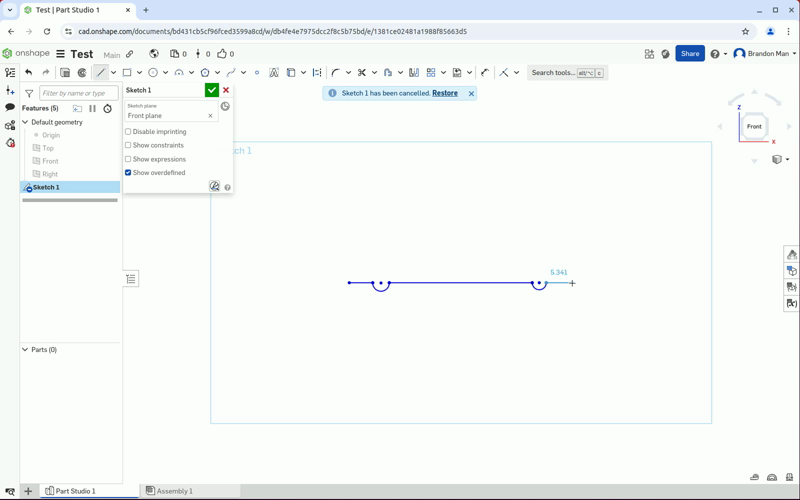
key(esc)
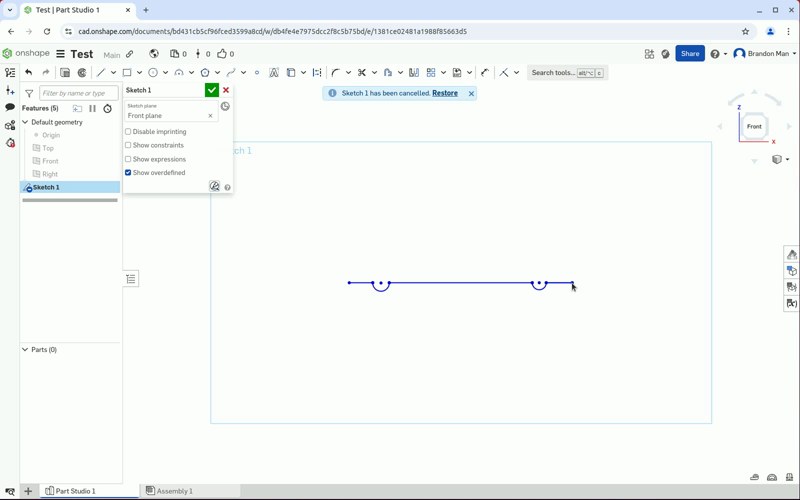
key(a)
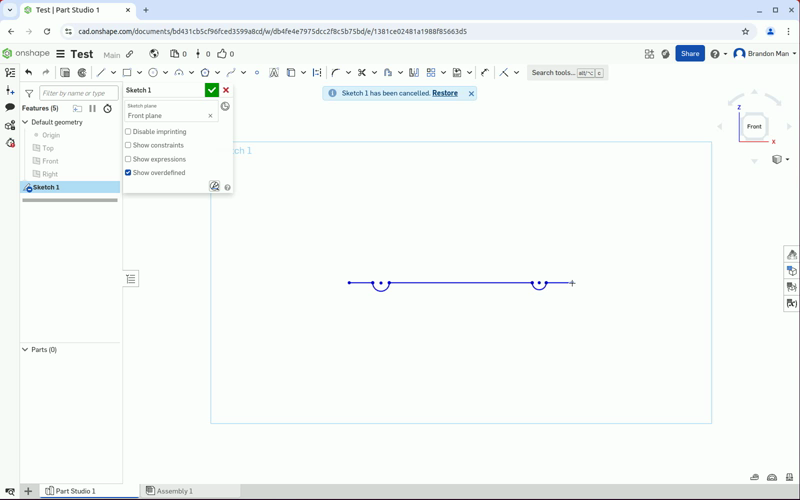
mouse_move(572, 282)
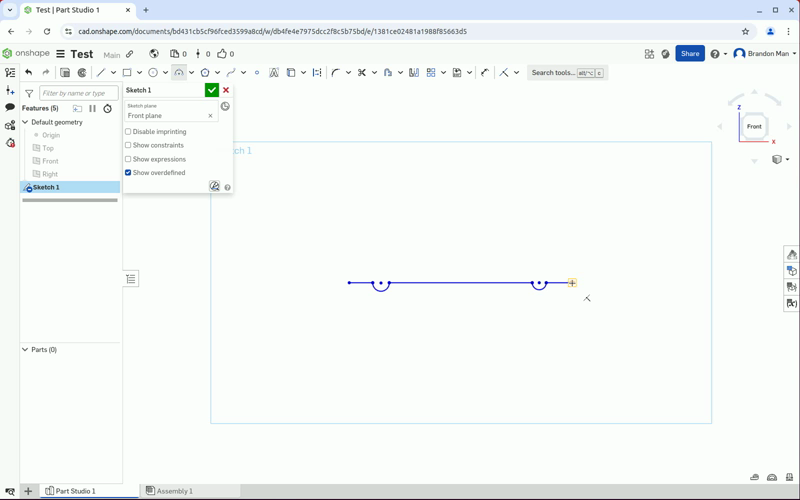
click(572, 282)
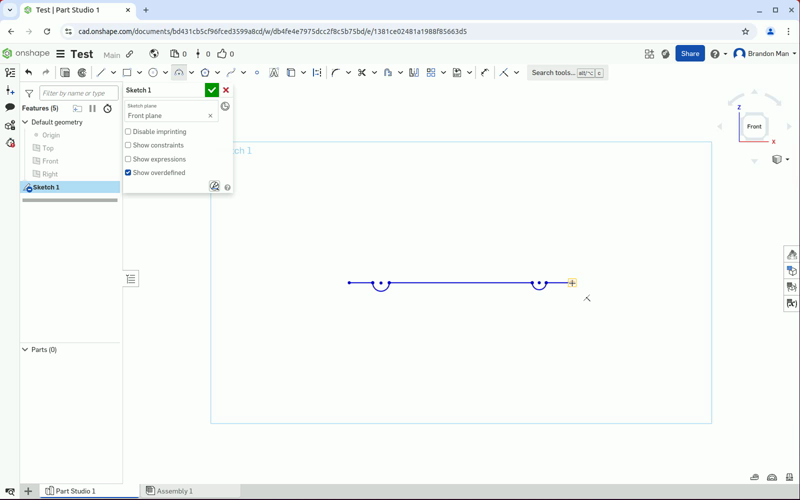
key_down(shift)
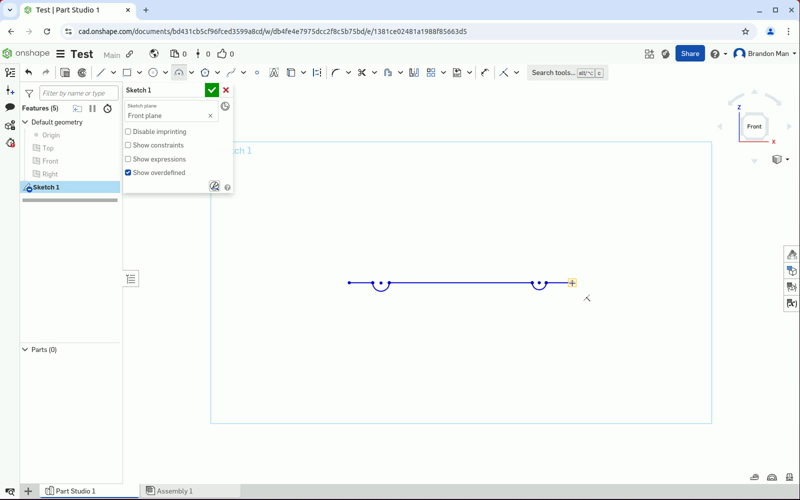
mouse_move(539, 250)
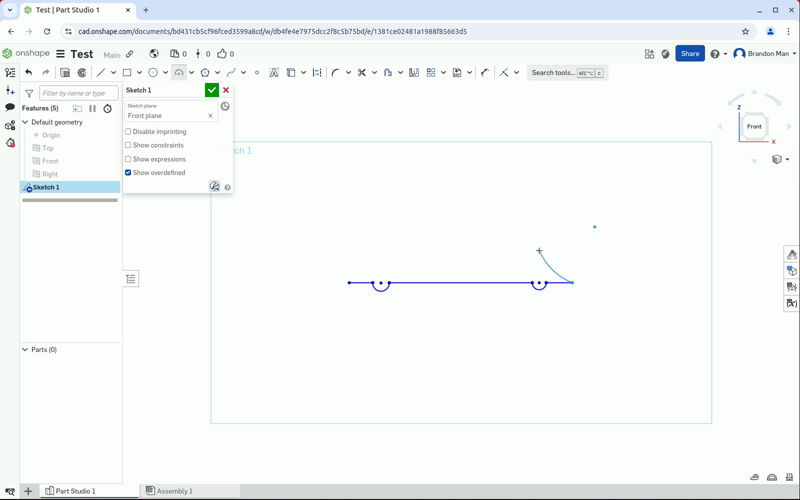
click(539, 250)
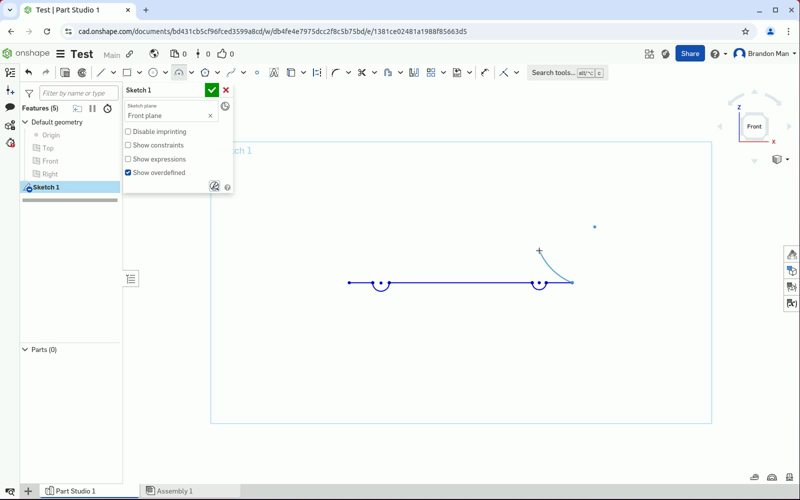
mouse_move(562, 259)
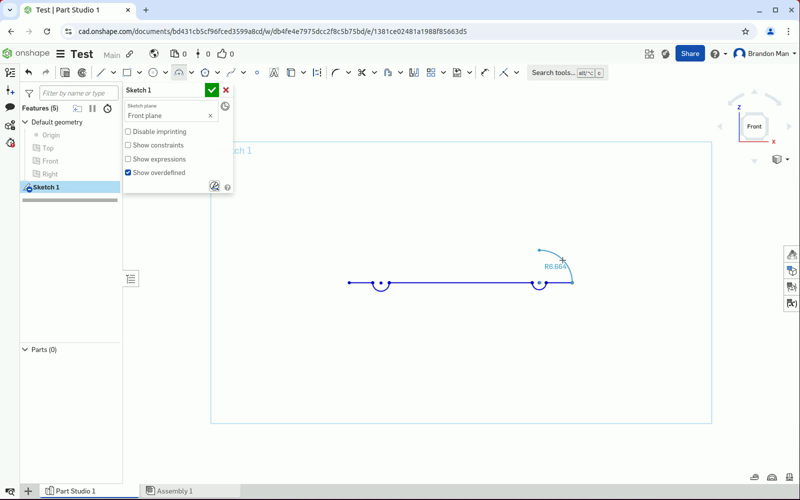
click(562, 259)
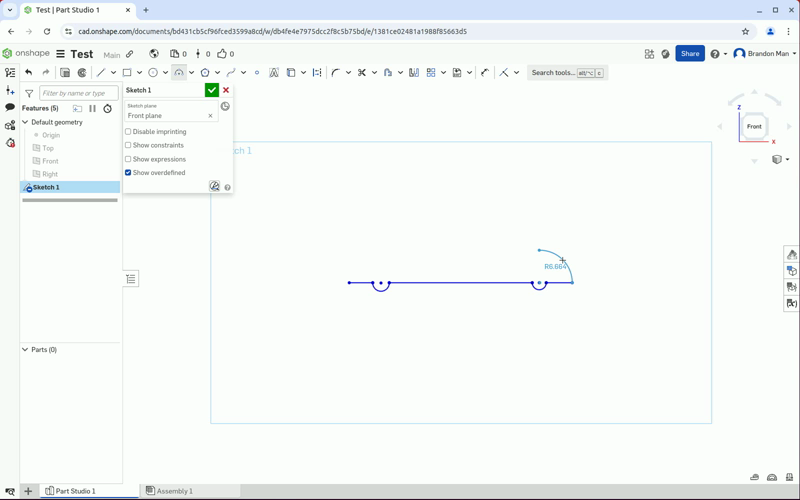
key_up(shift)
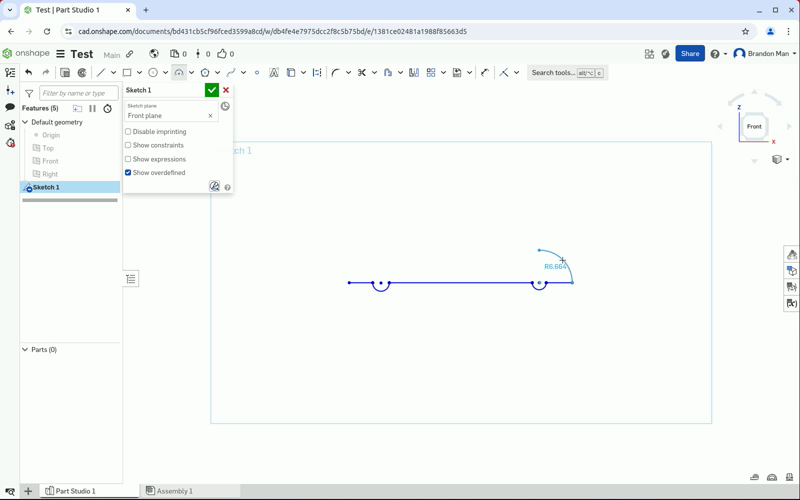
key(esc)
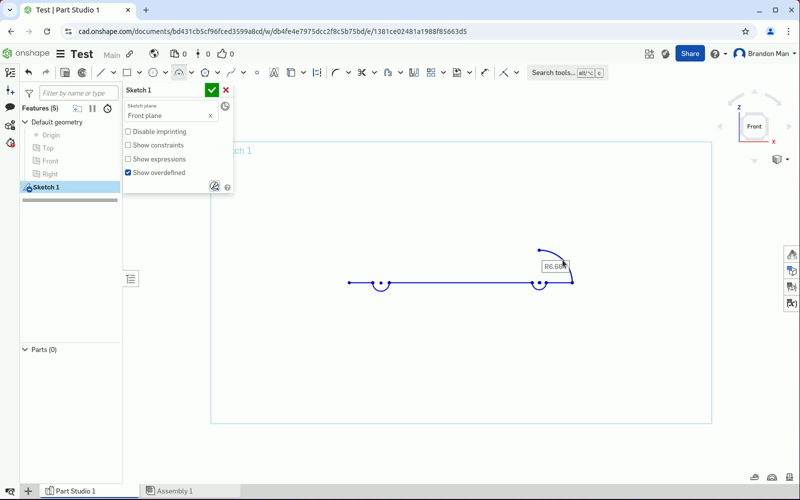
key(l)
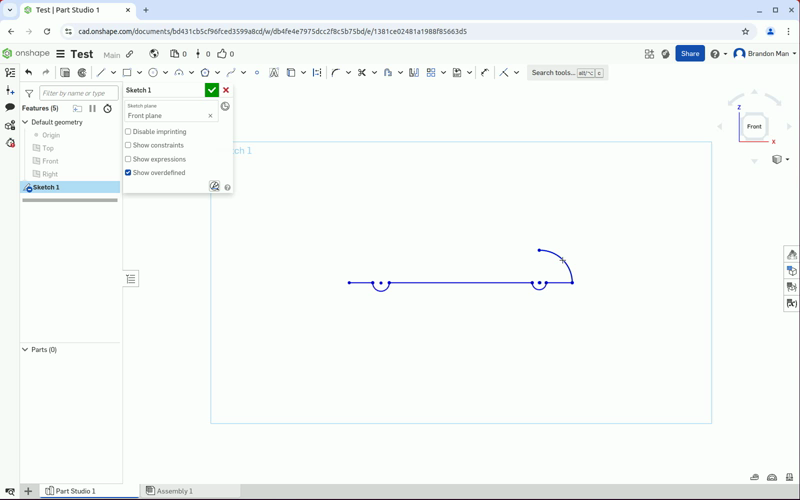
mouse_move(539, 250)
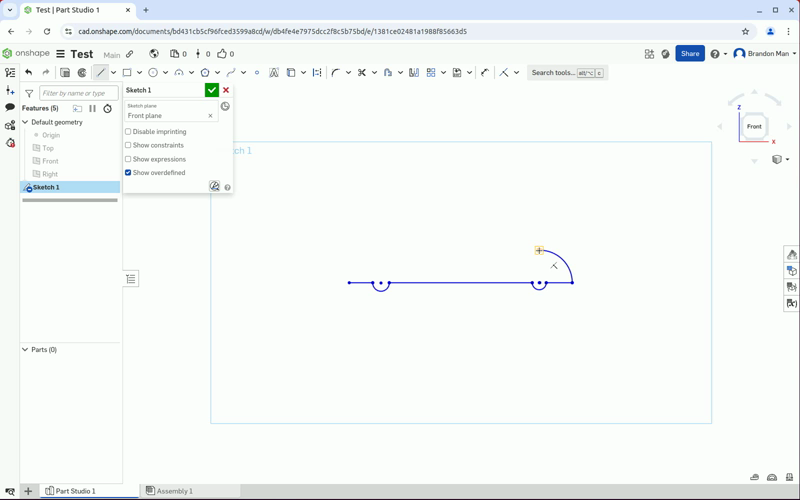
click(539, 250)
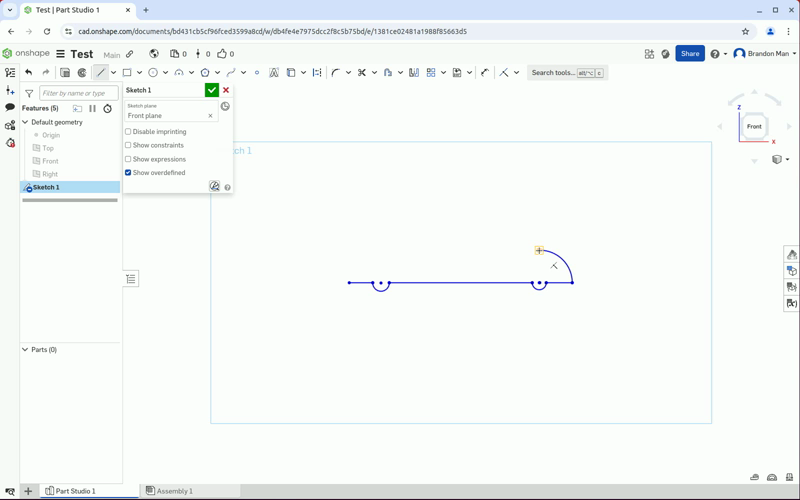
key_down(shift)
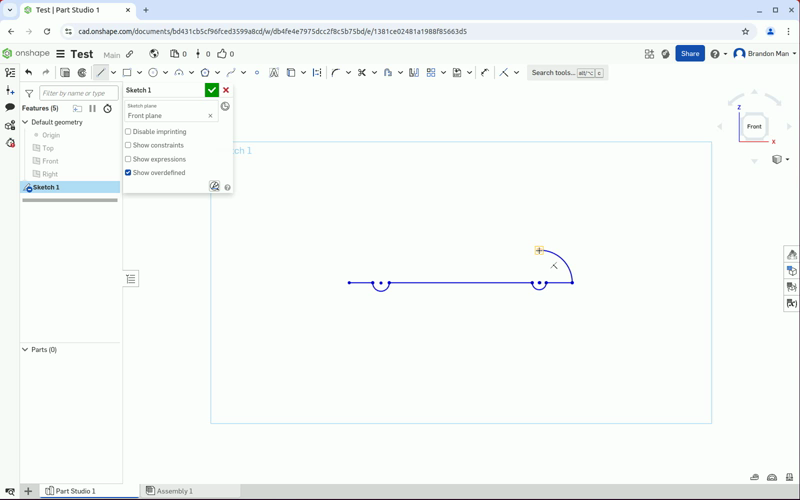
mouse_move(382, 250)
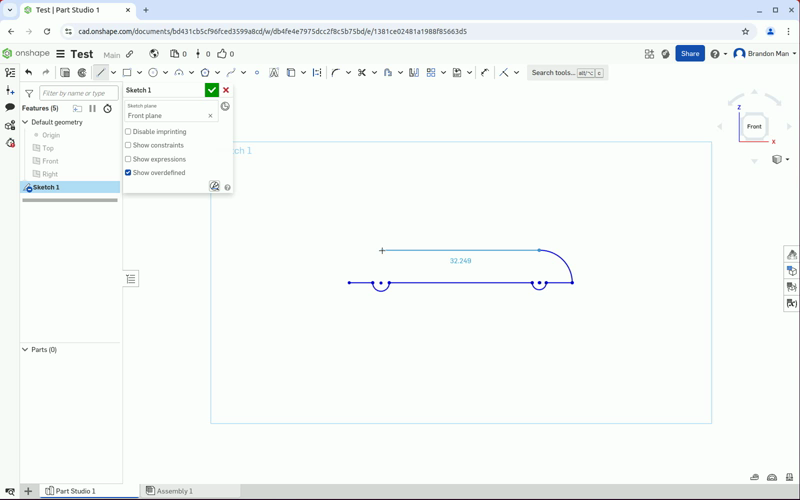
click(382, 250)
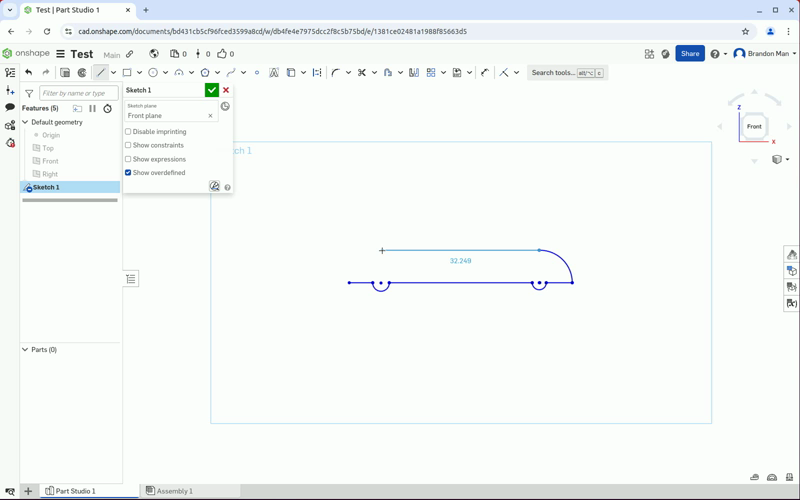
key_up(shift)
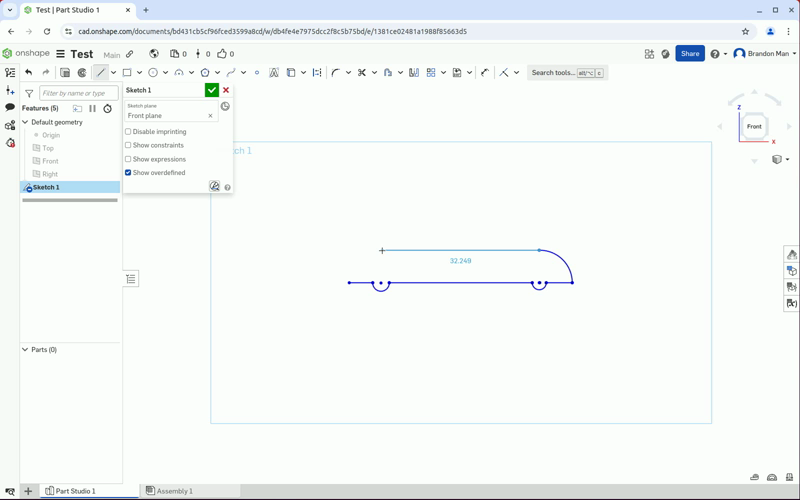
key(esc)
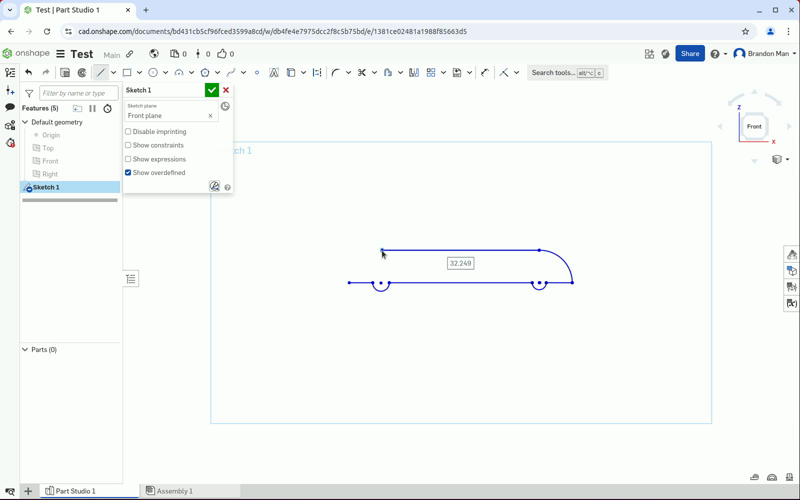
key(a)
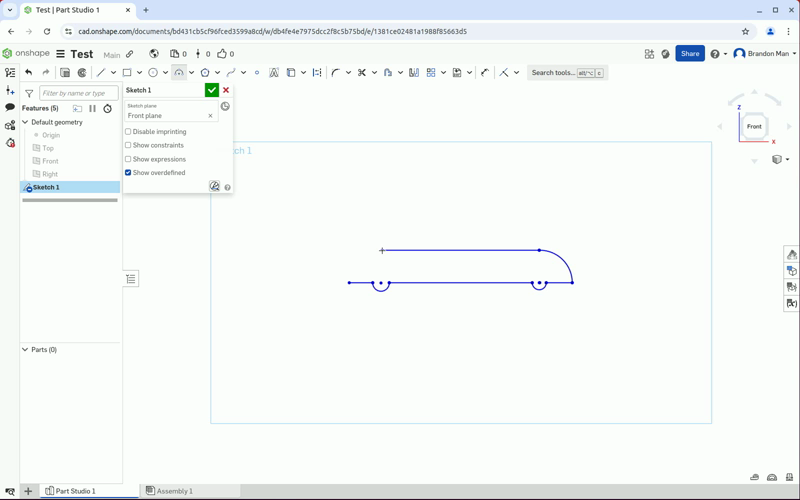
mouse_move(382, 250)
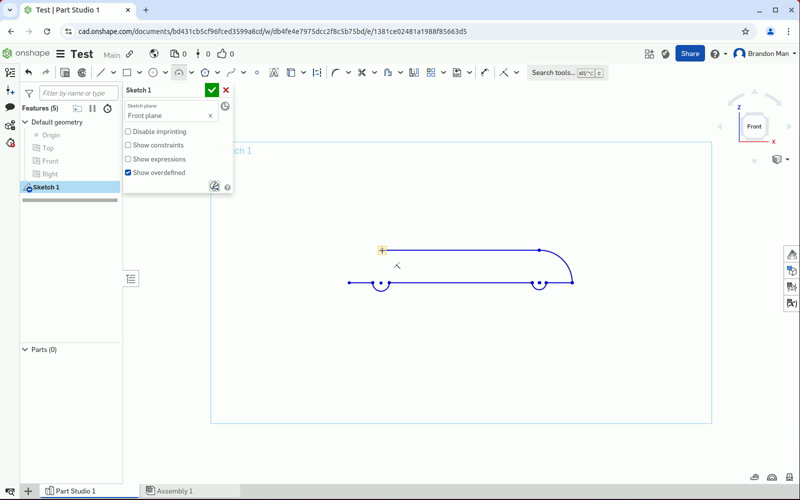
click(382, 250)
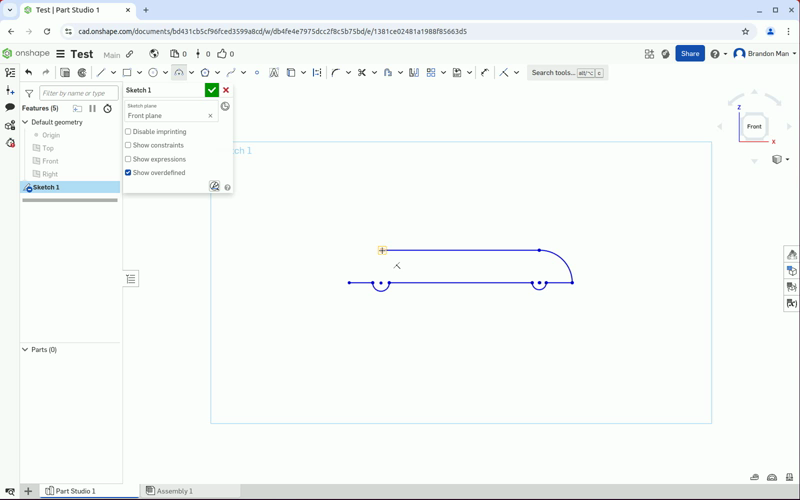
mouse_move(349, 282)
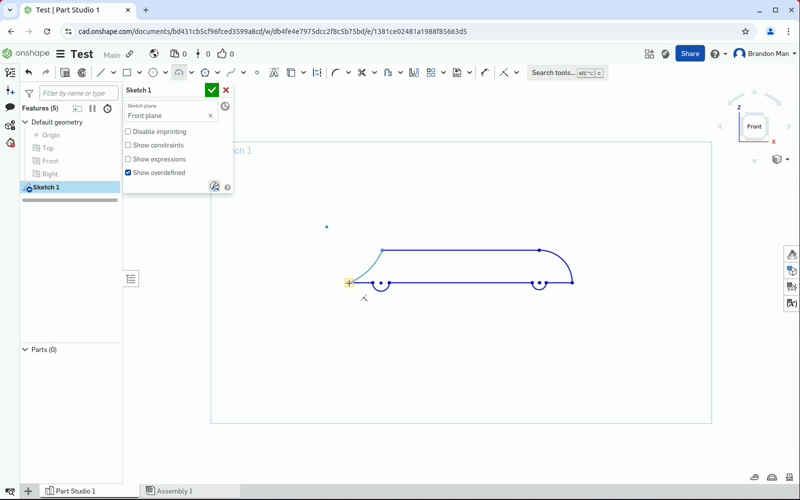
click(349, 282)
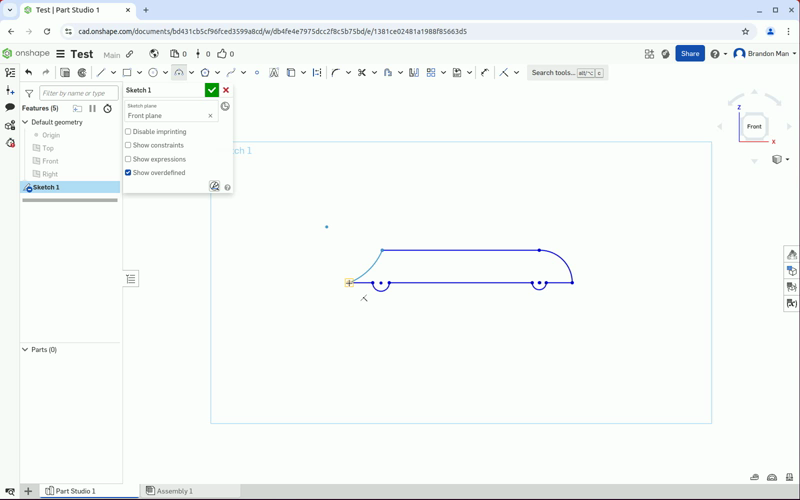
key_down(shift)
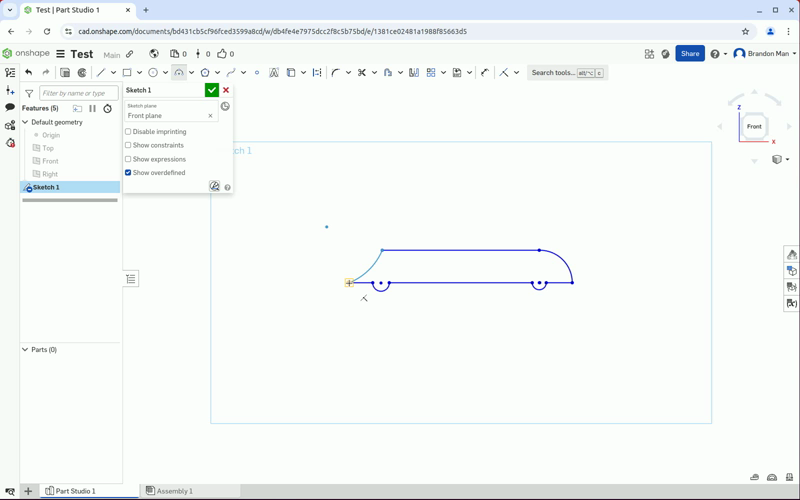
mouse_move(359, 259)
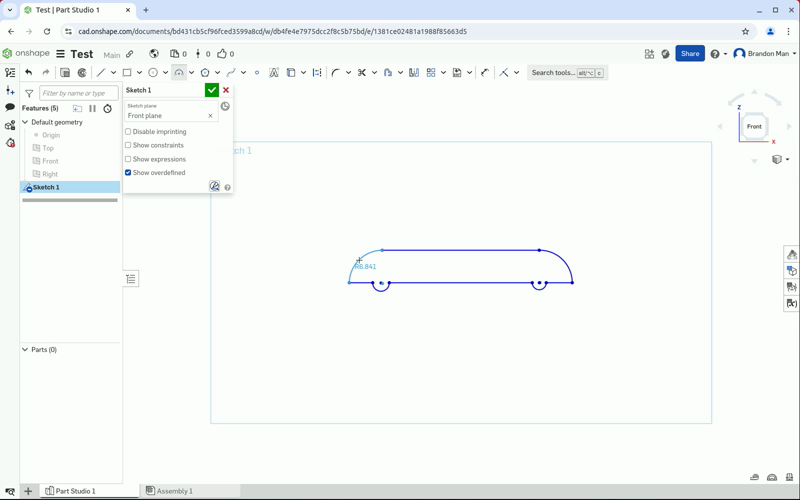
click(359, 259)
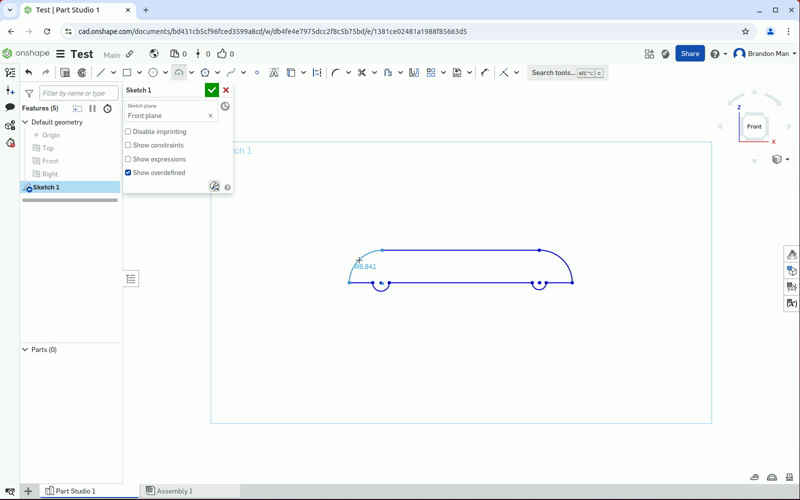
key_up(shift)
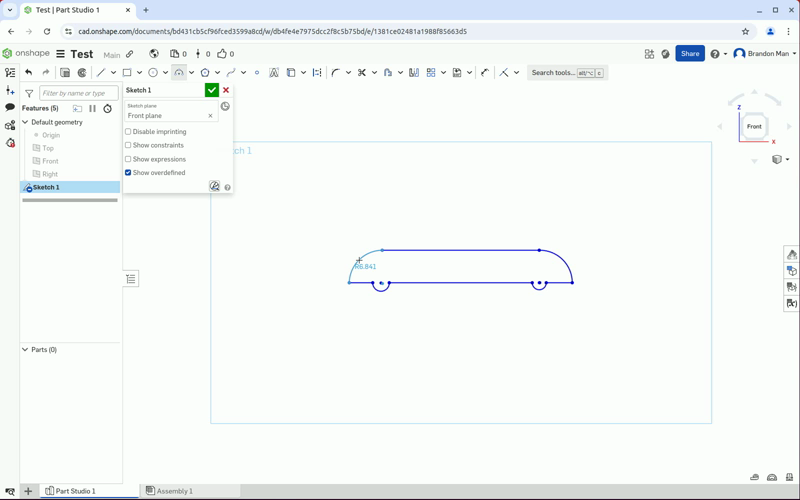
key(esc)
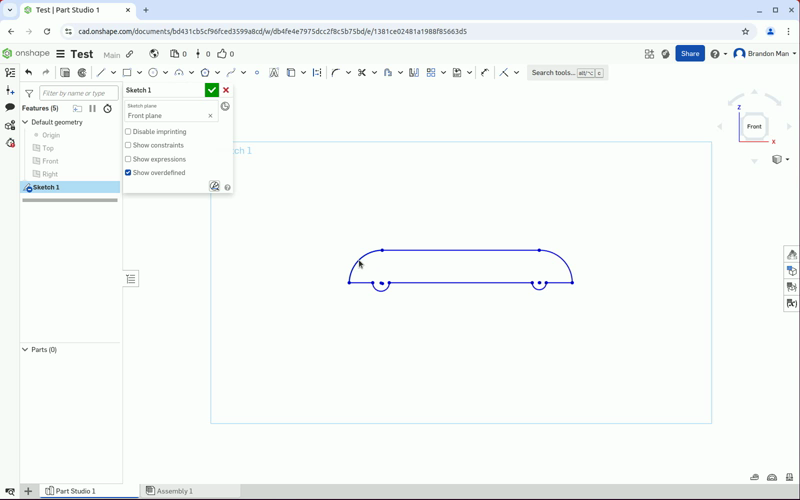
mouse_move(476, 268)
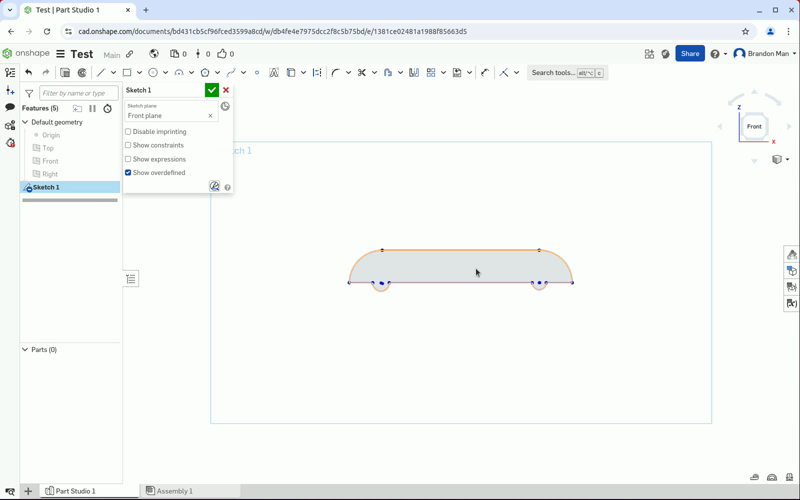
scroll(6)
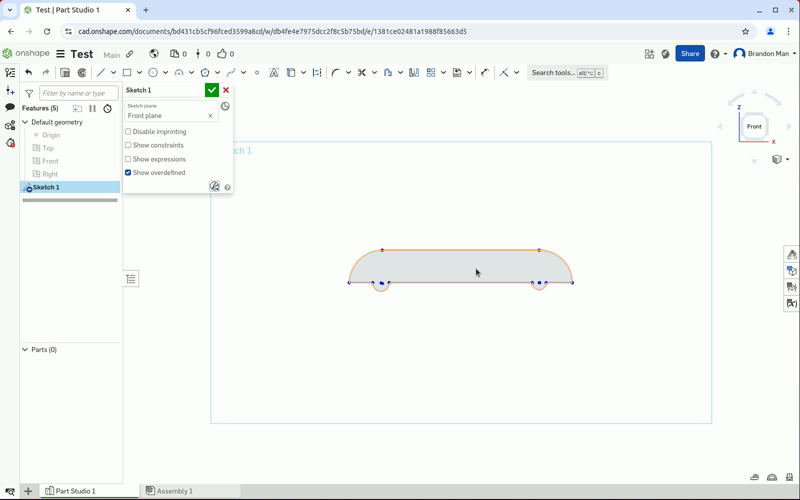
scroll(6)
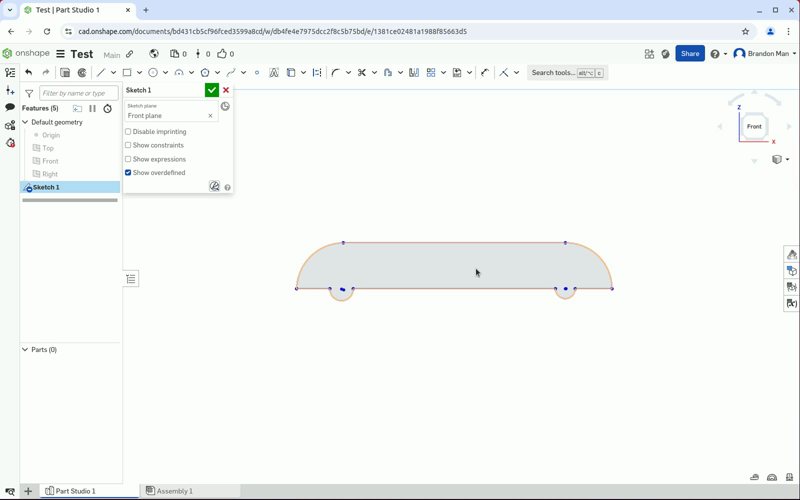
scroll(6)
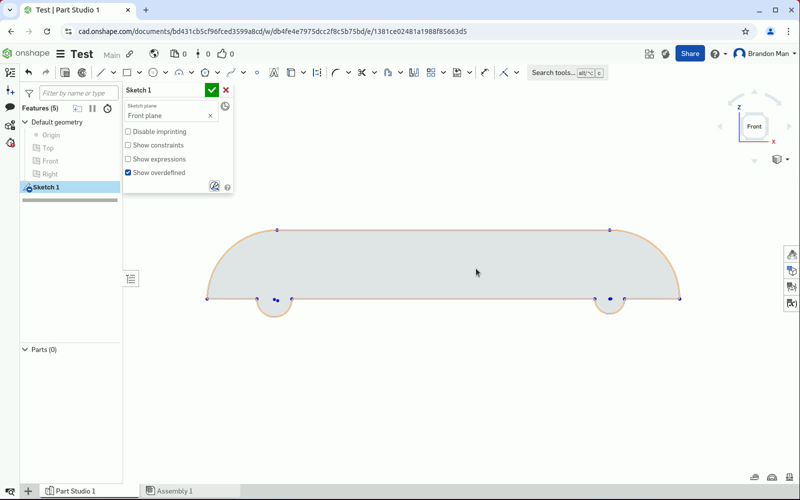
scroll(6)
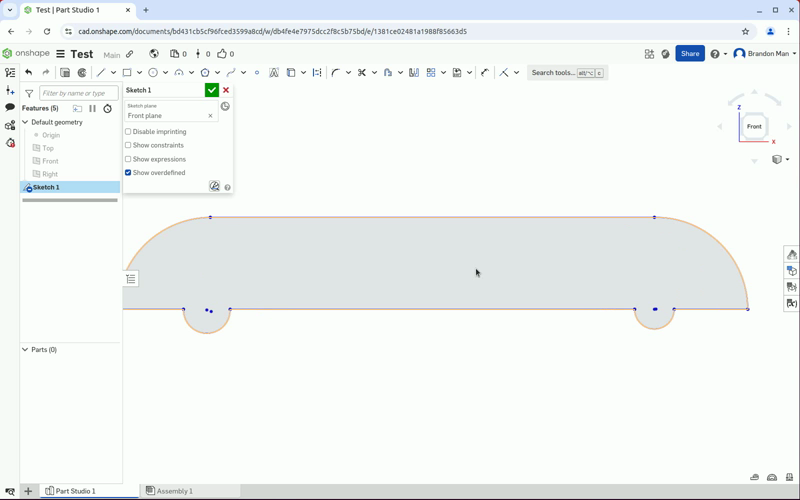
scroll(6)
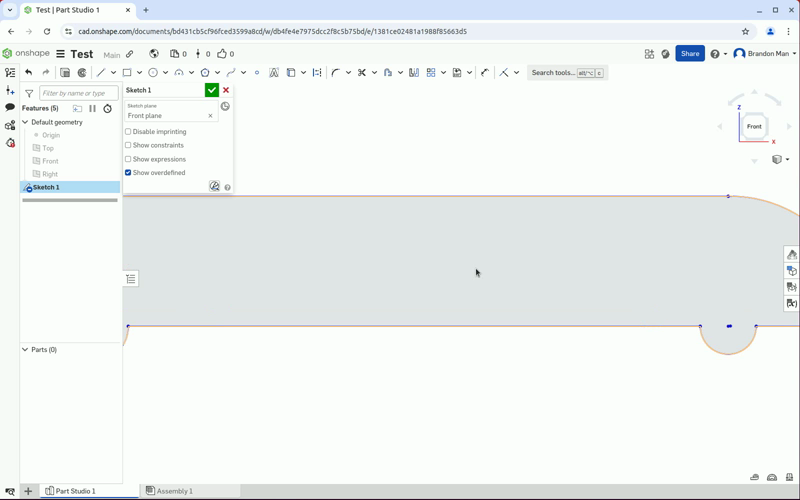
scroll(6)
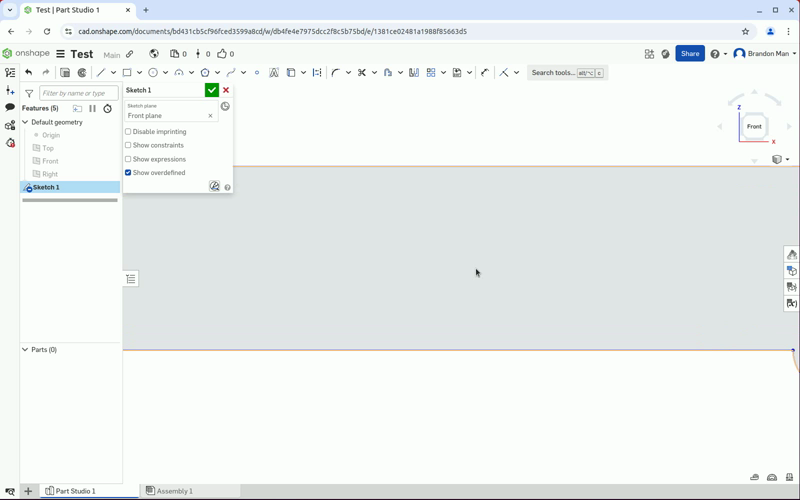
scroll(6)
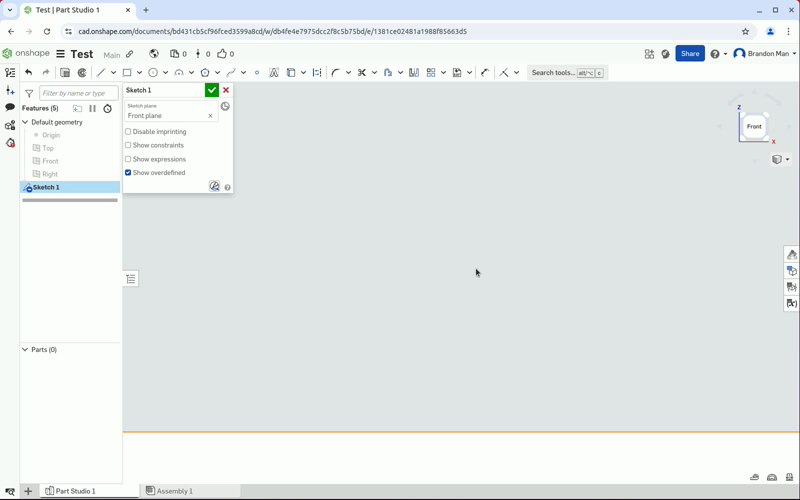
click(476, 268)
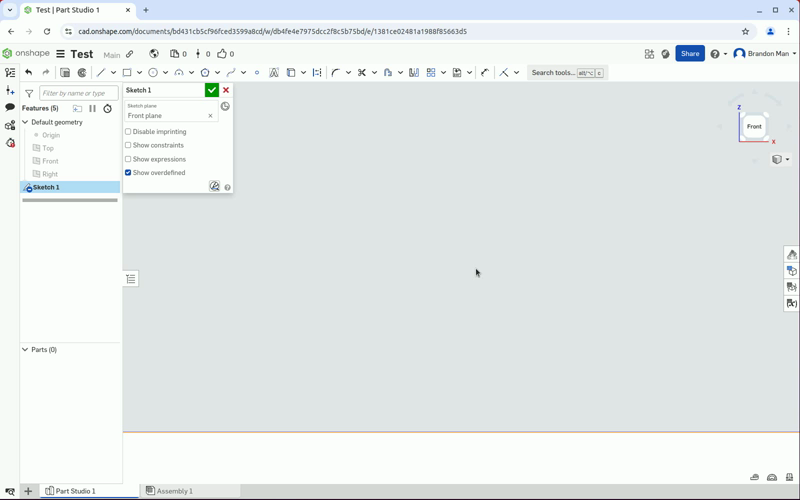
scroll(-6)
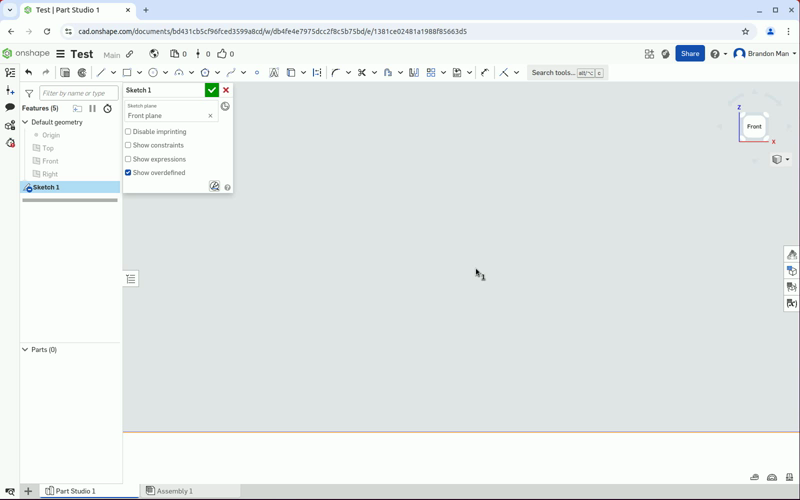
scroll(-6)
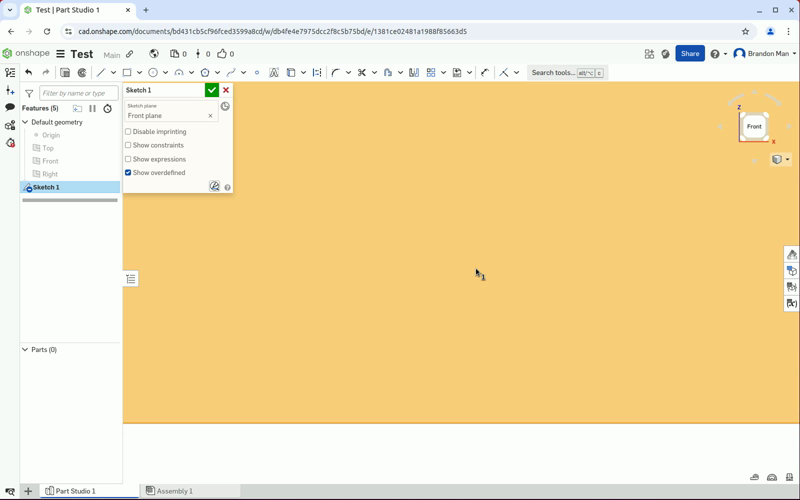
scroll(-6)
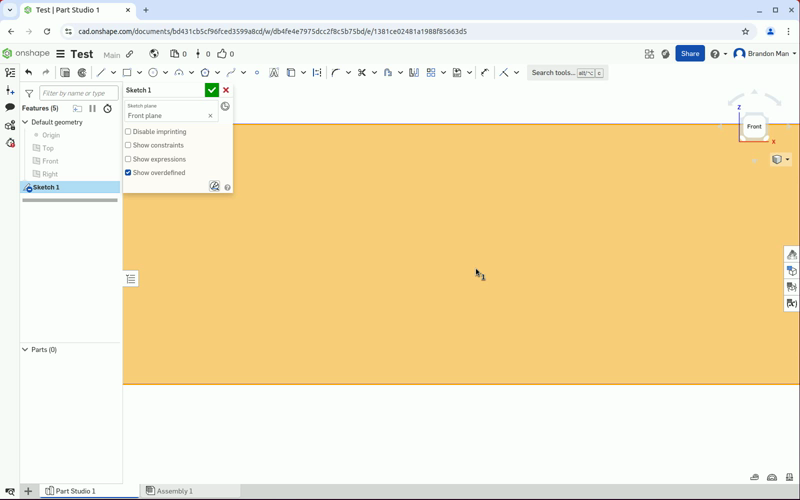
scroll(-6)
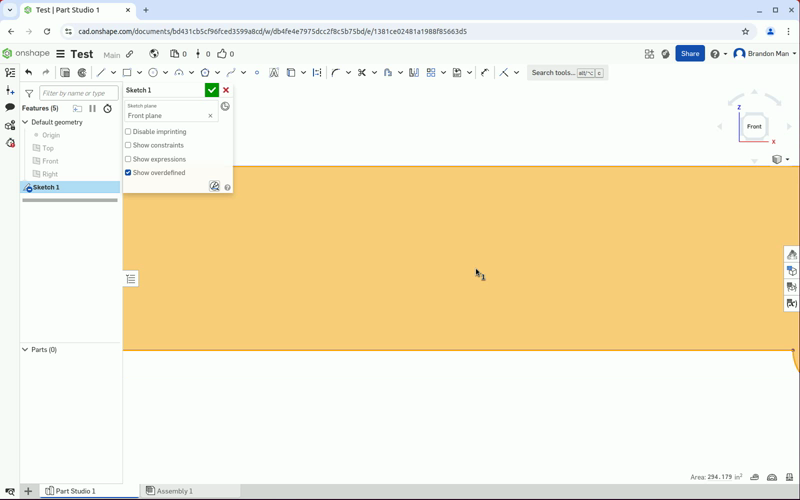
scroll(-6)
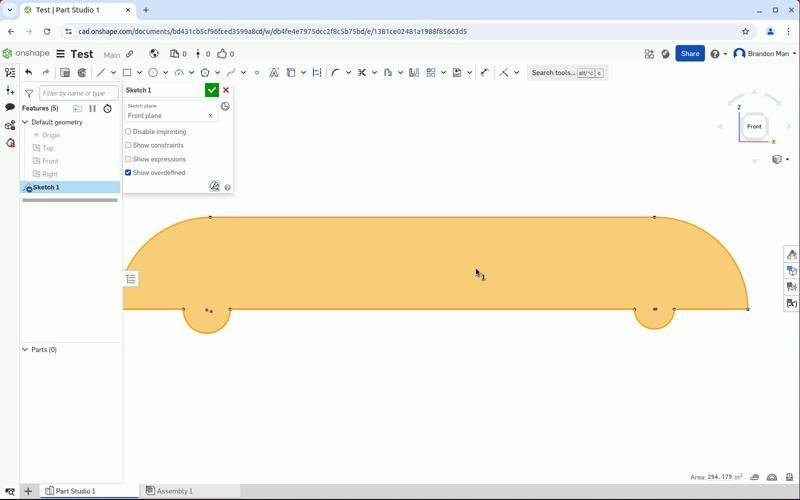
scroll(-6)
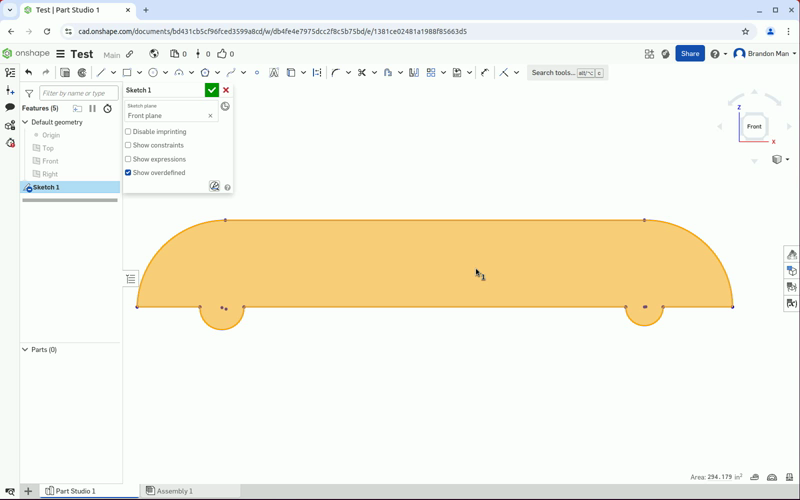
scroll(-6)
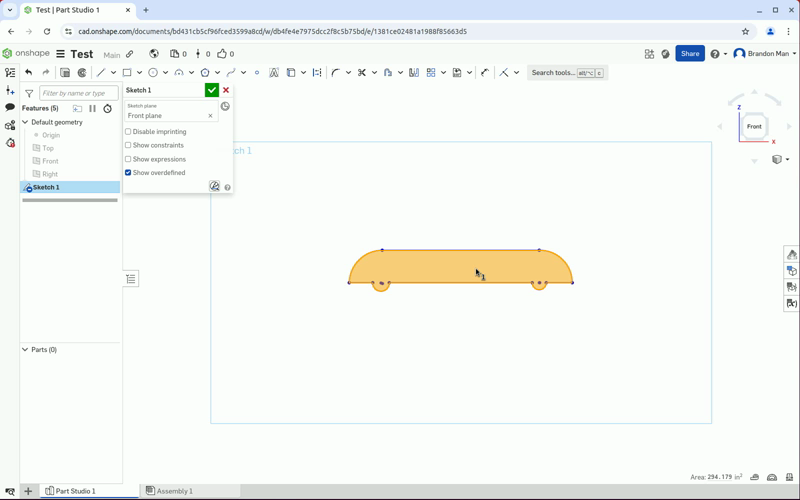
mouse_move(73, 352)
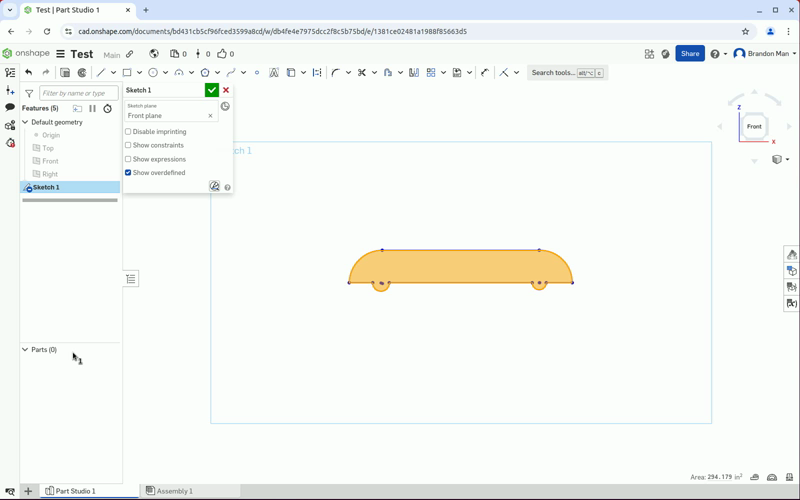
key(shift+y)
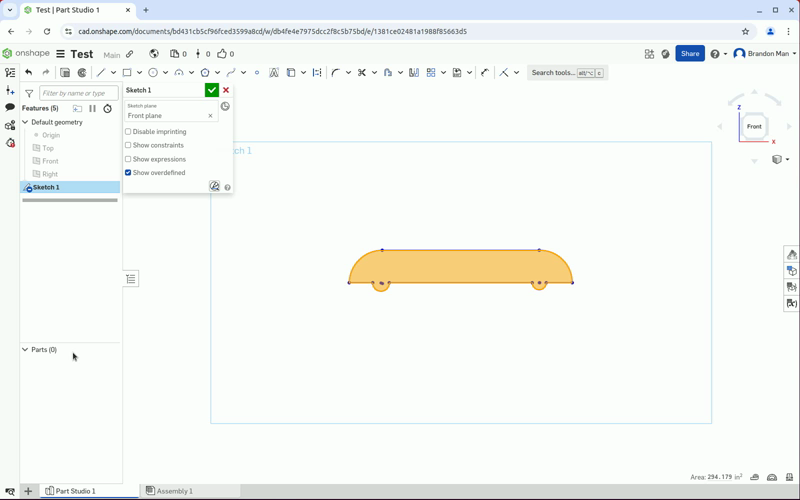
key(shift+e)
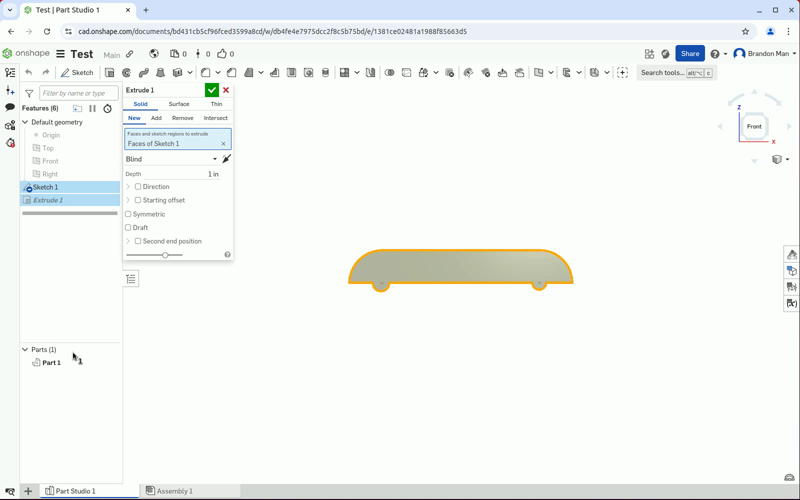
mouse_move(143, 106)
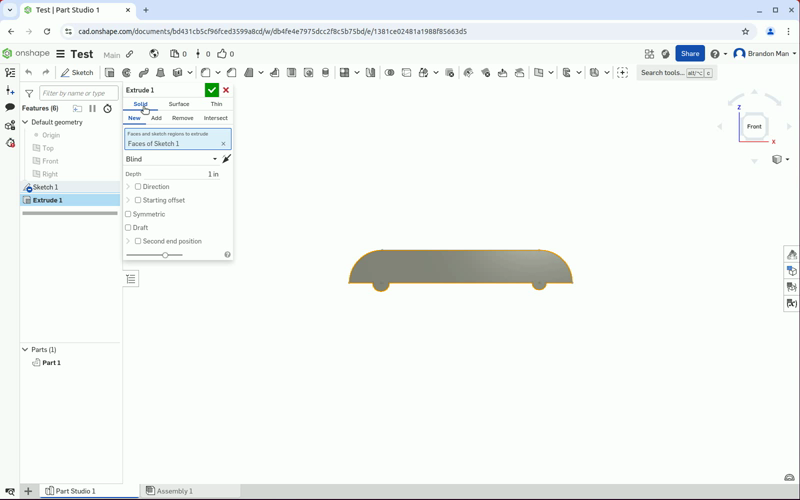
click(143, 106)
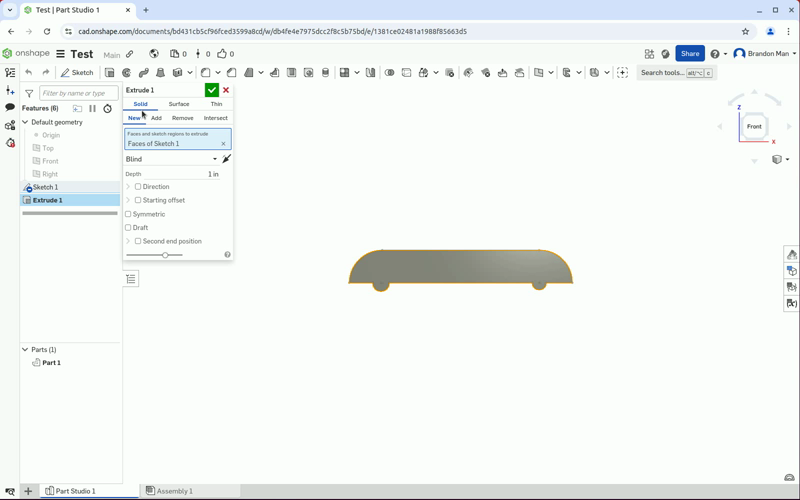
mouse_move(137, 120)
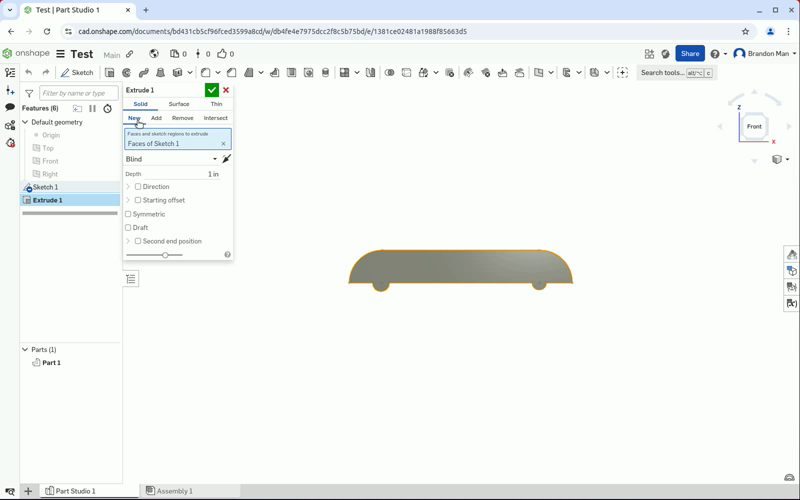
click(137, 120)
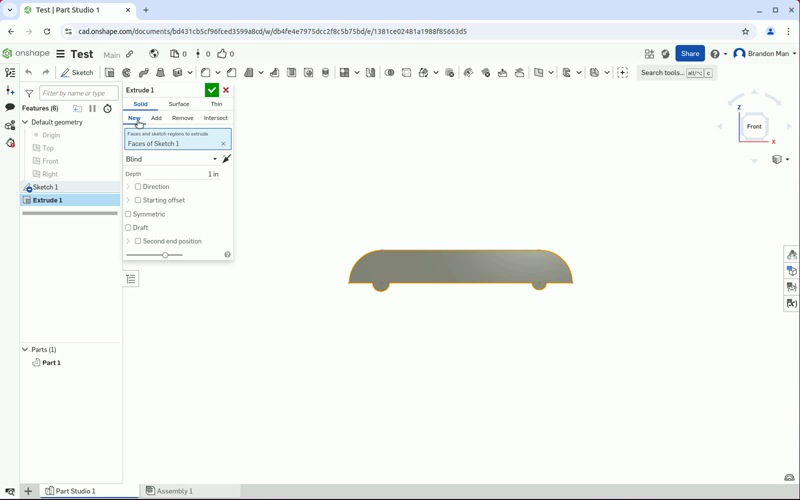
key(tab, 4)
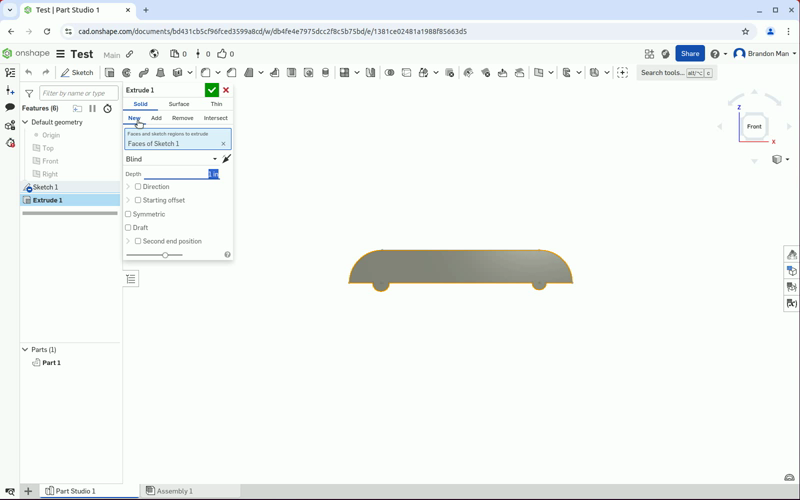
text(6.499)
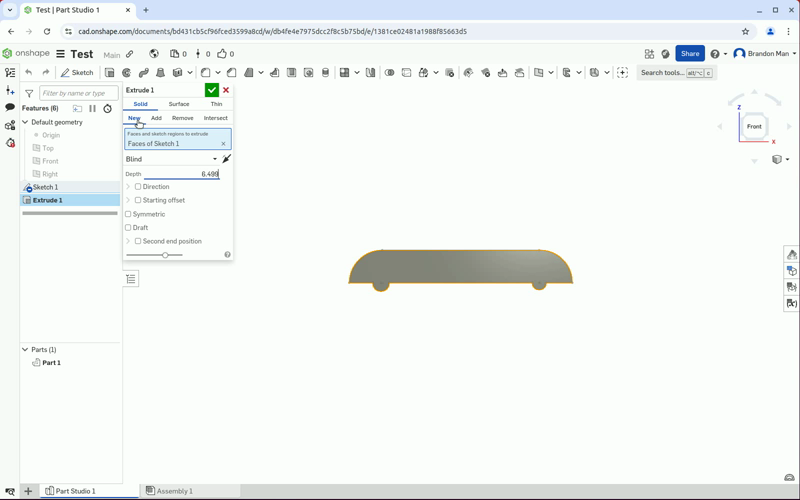
key(enter)
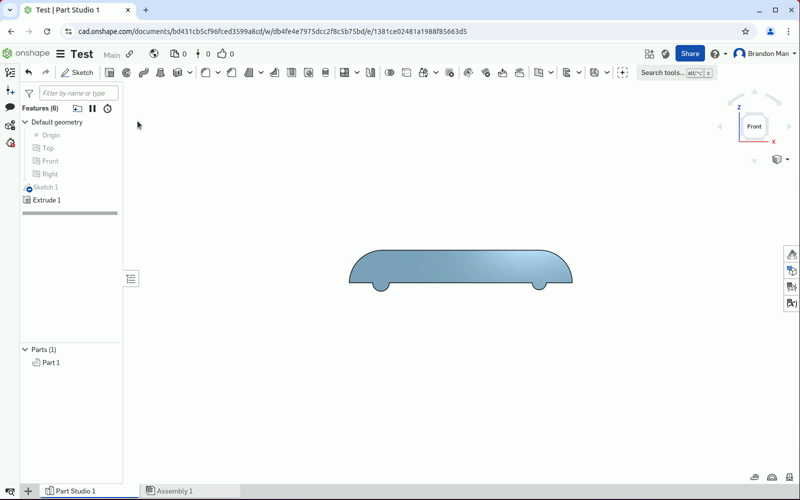
key(shift+h)
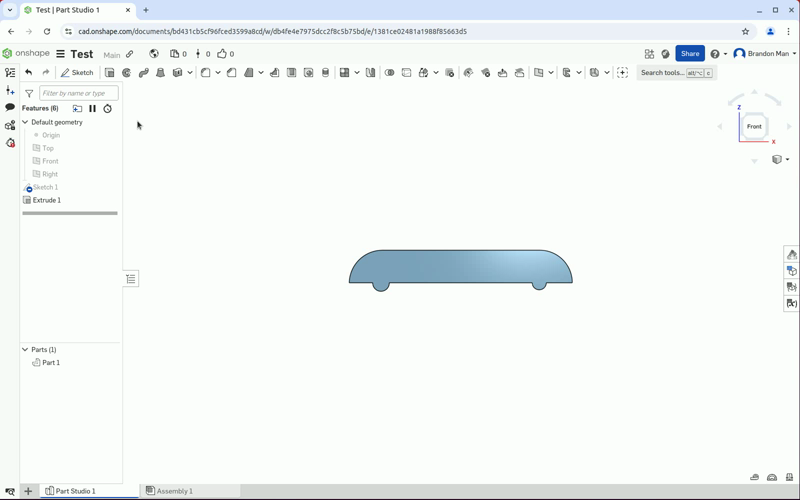
key(shift+h)
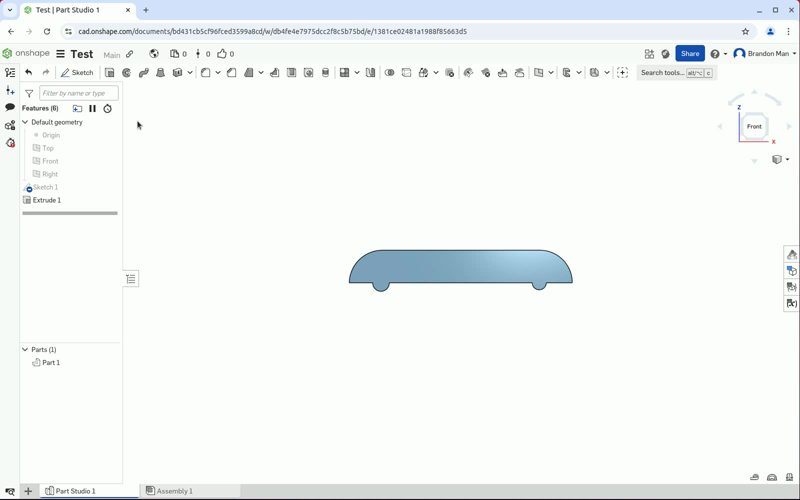
mouse_move(73, 189)
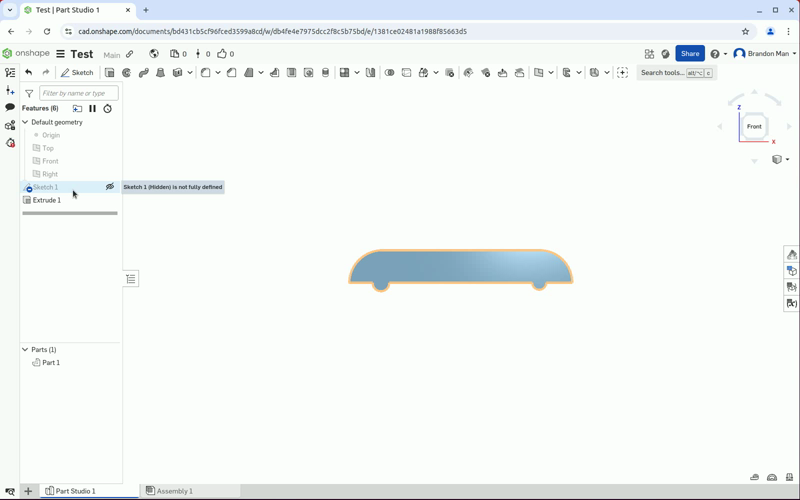
click(73, 189)
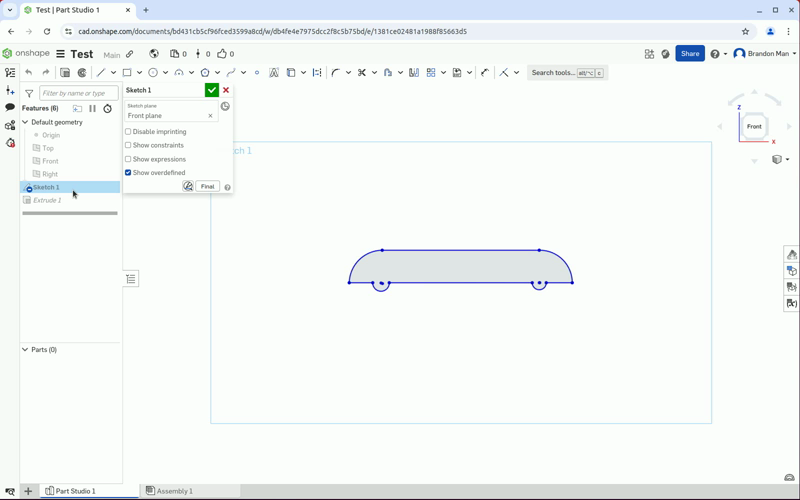
mouse_move(229, 92)
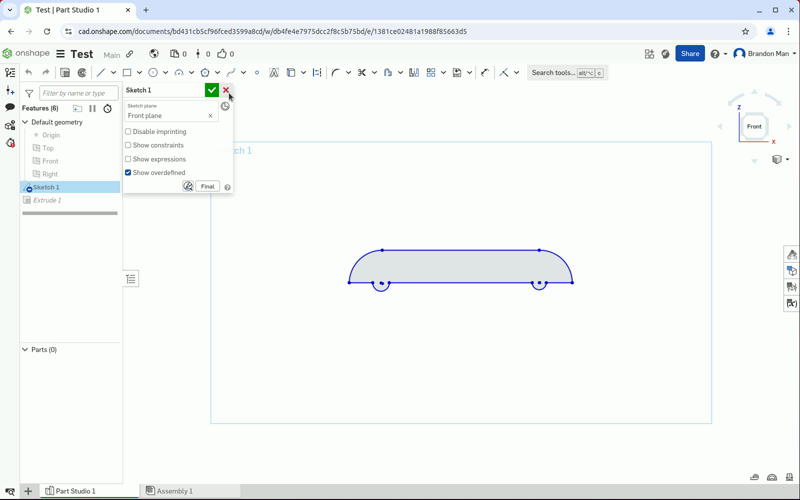
click(229, 92)
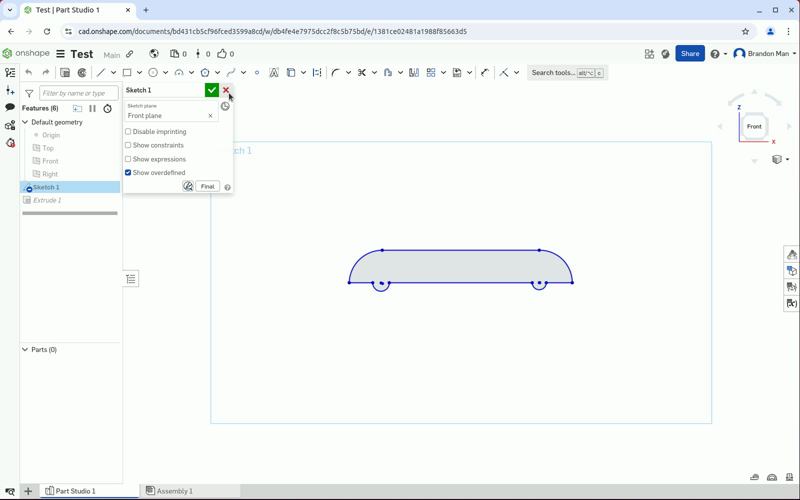
key(shift+s)
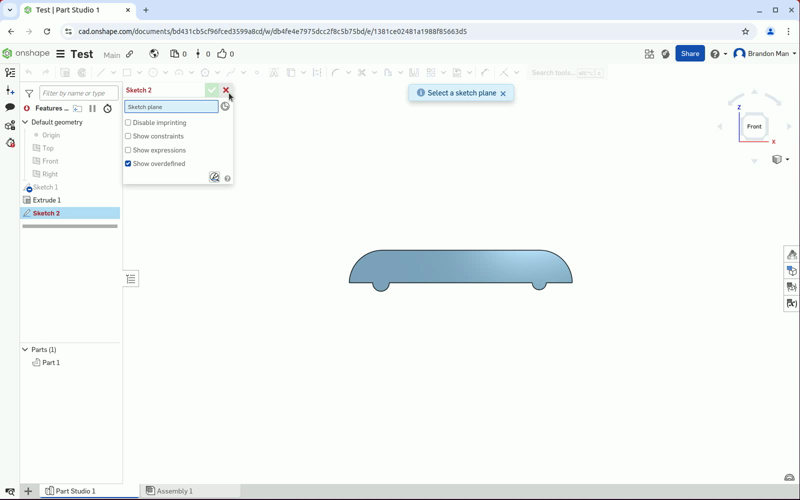
mouse_move(73, 163)
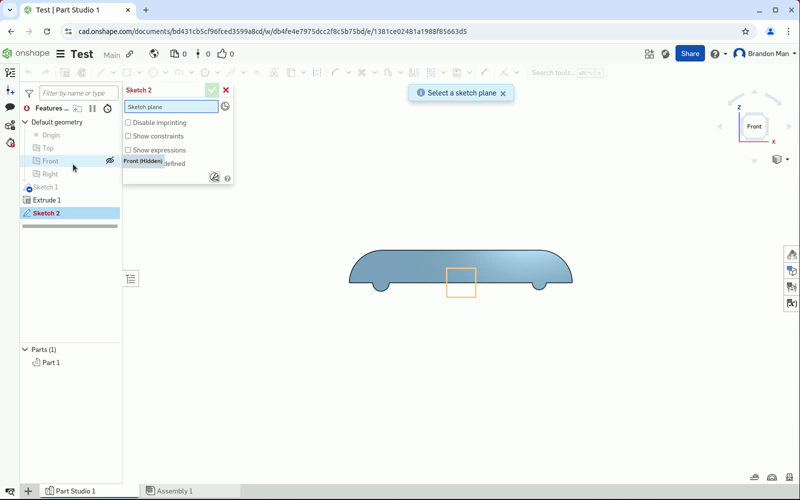
click(73, 163)
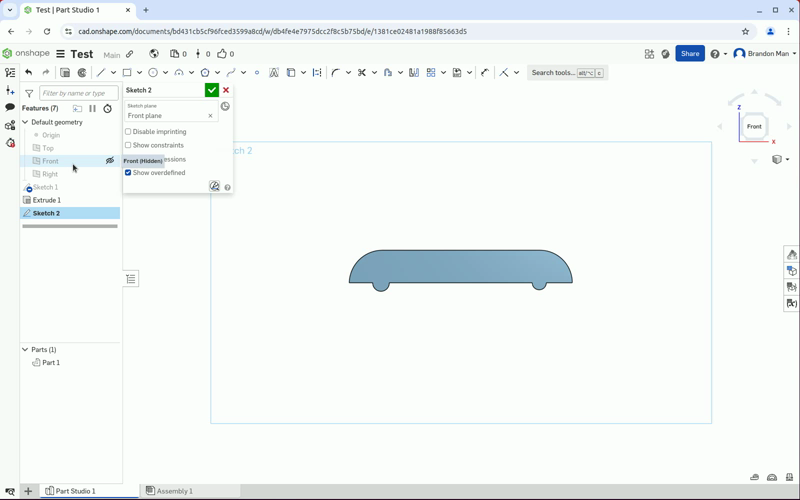
mouse_move(73, 352)
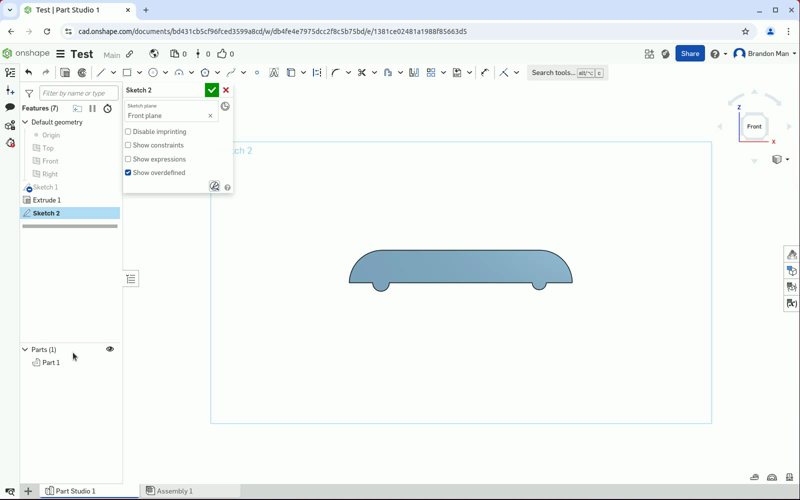
key(y)
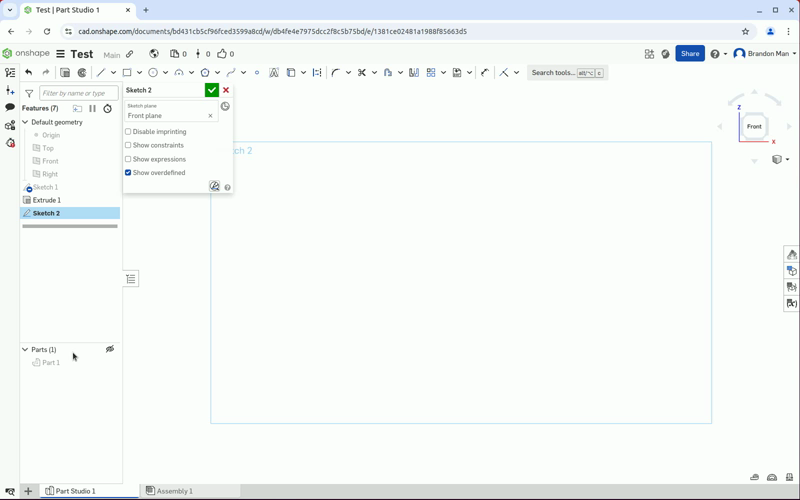
key(a)
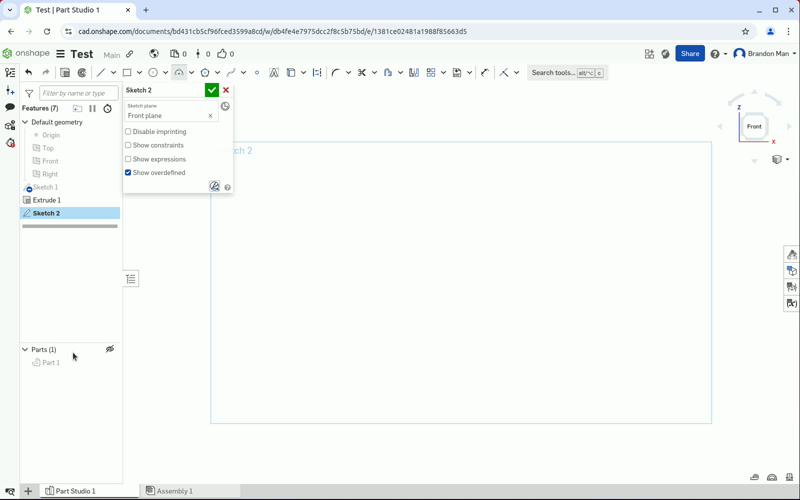
key_down(shift)
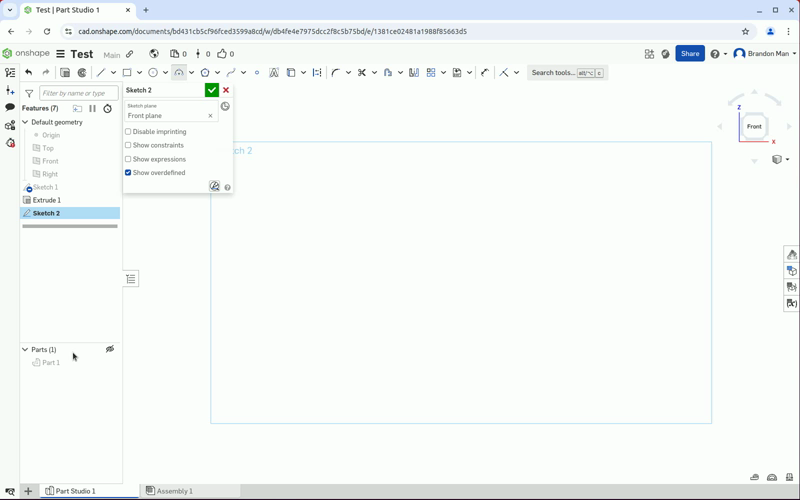
mouse_move(349, 282)
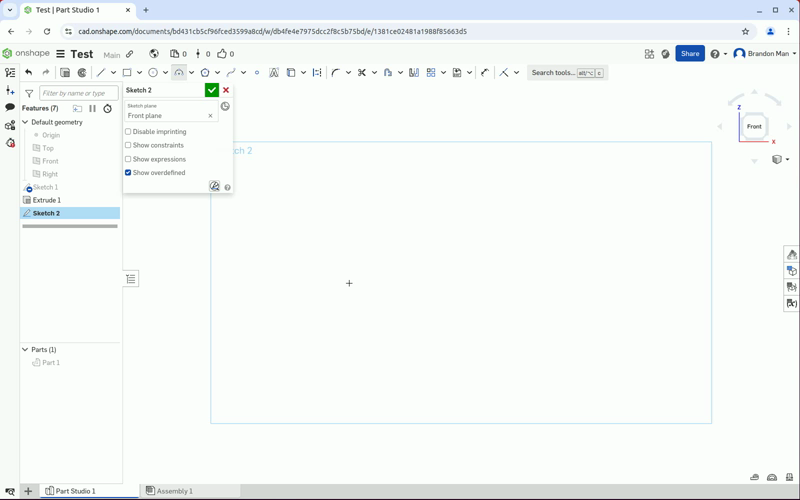
click(349, 282)
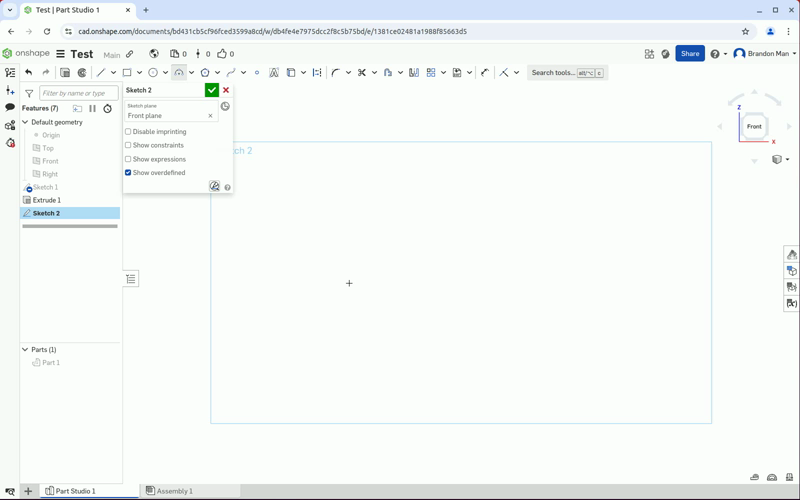
key_up(shift)
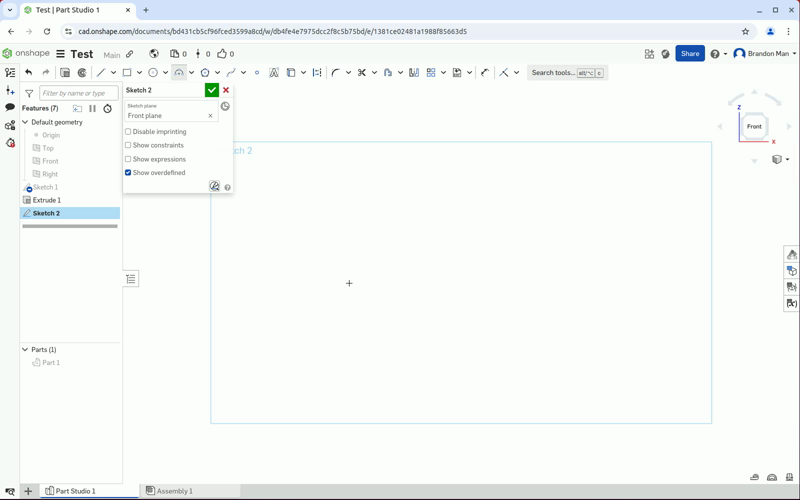
key_down(shift)
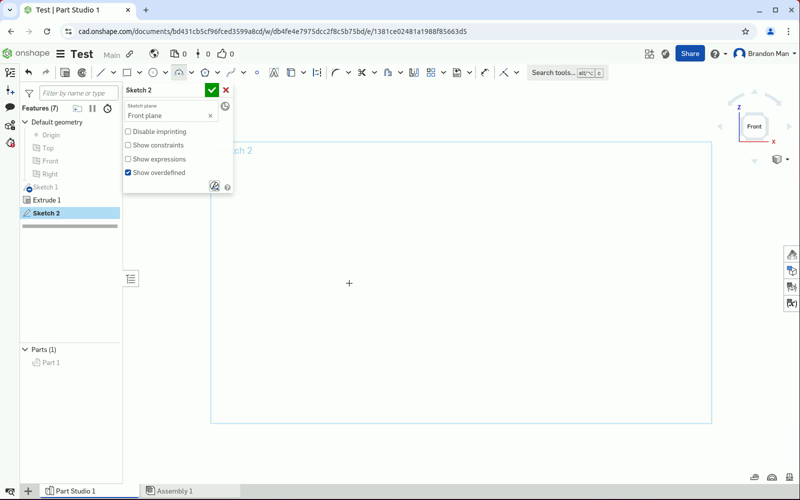
mouse_move(382, 315)
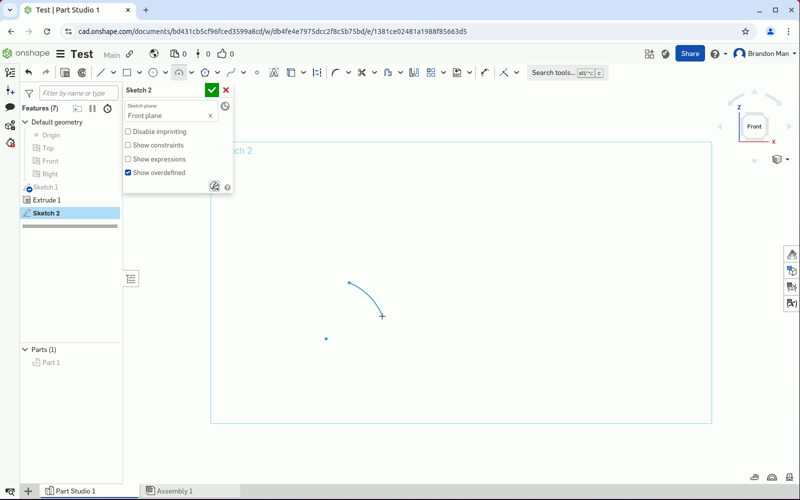
click(382, 315)
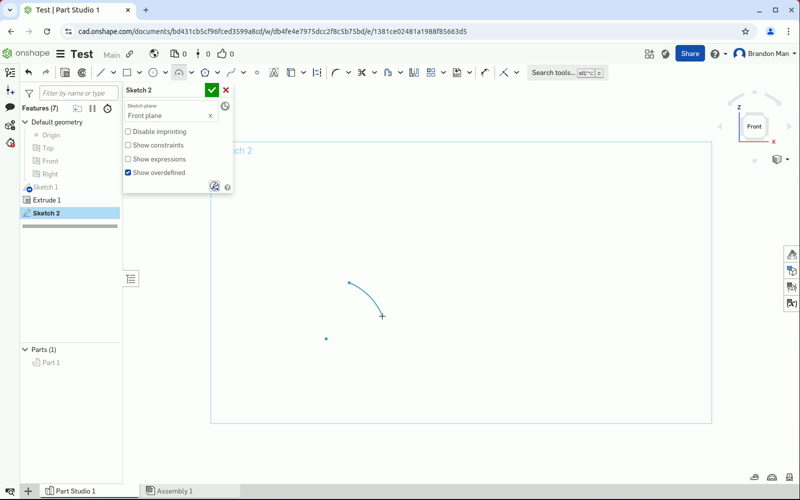
mouse_move(359, 306)
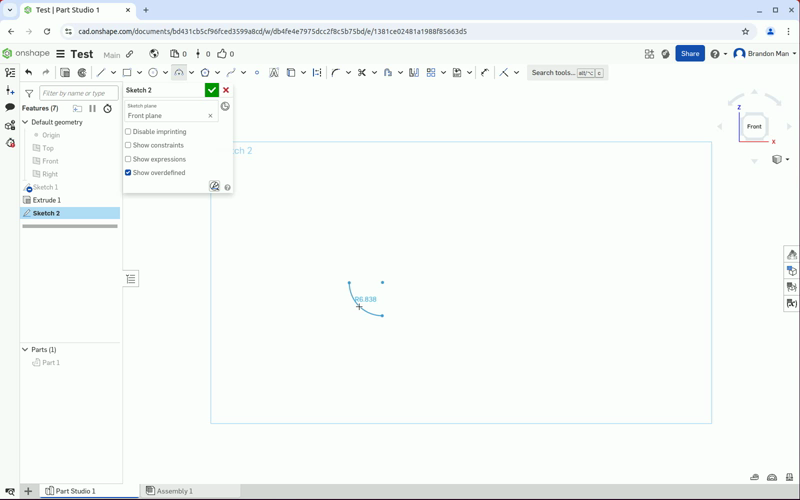
click(359, 306)
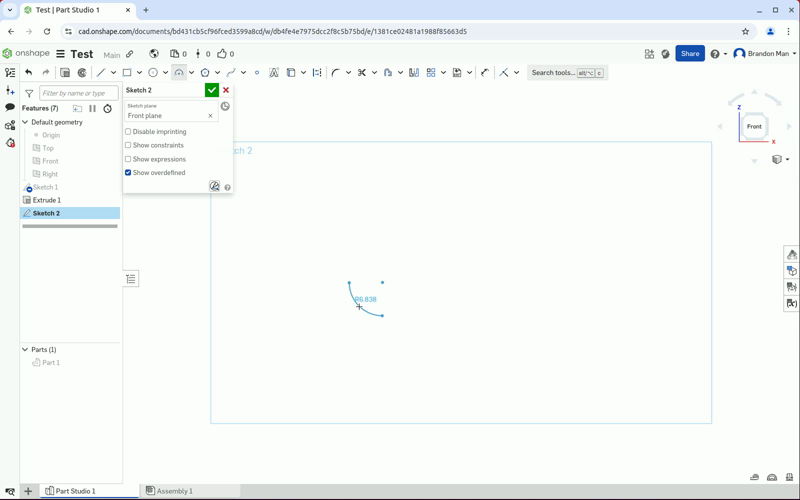
key_up(shift)
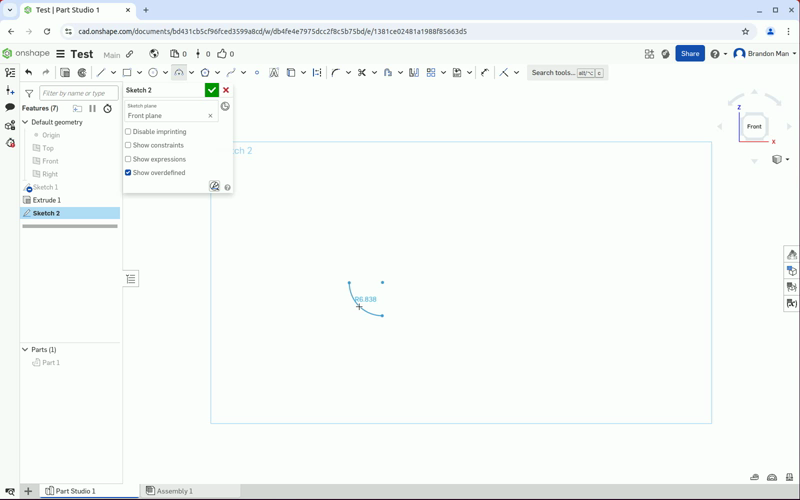
key(esc)
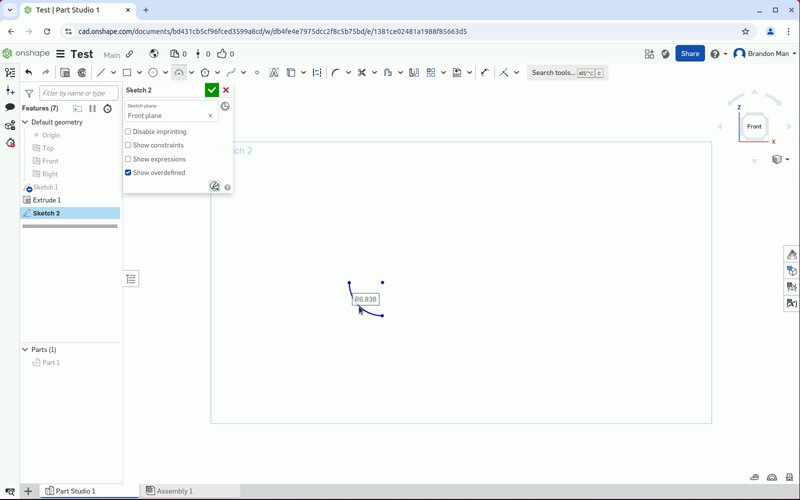
key(l)
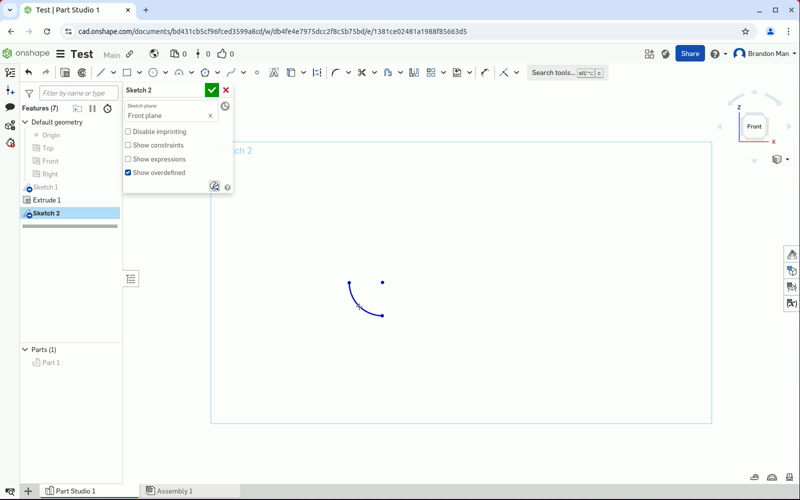
mouse_move(382, 315)
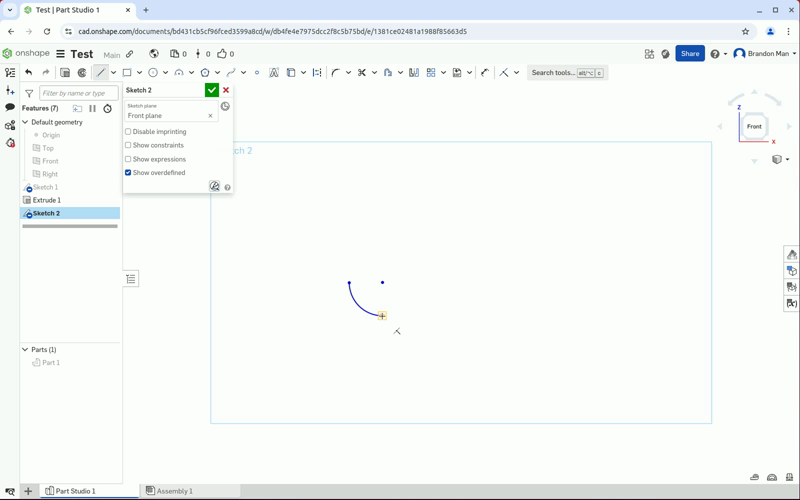
click(382, 315)
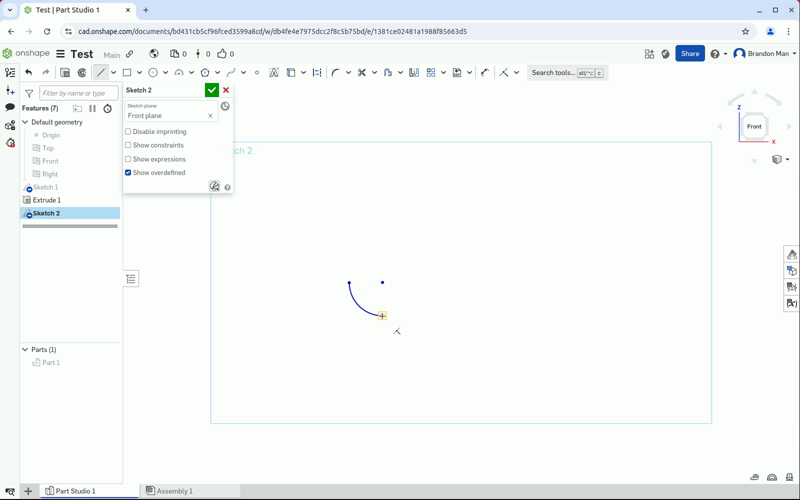
key_down(shift)
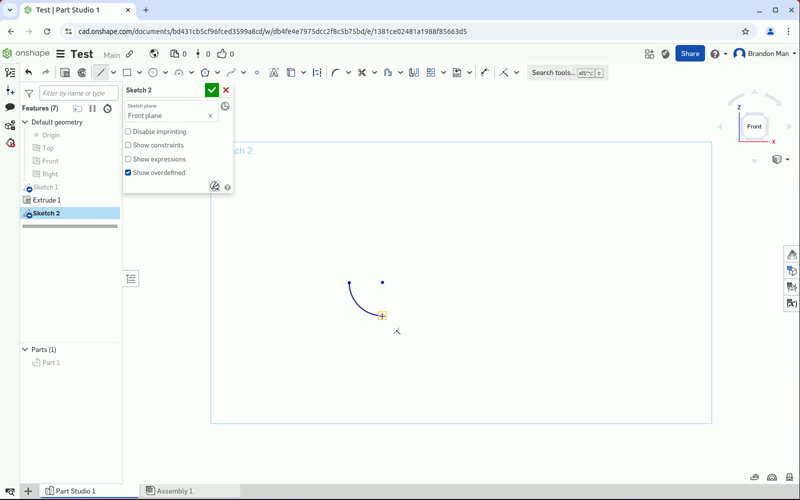
mouse_move(539, 315)
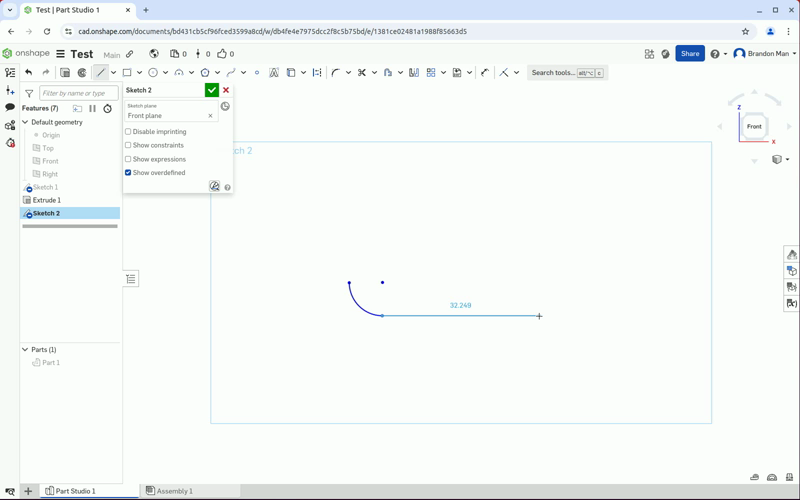
click(539, 315)
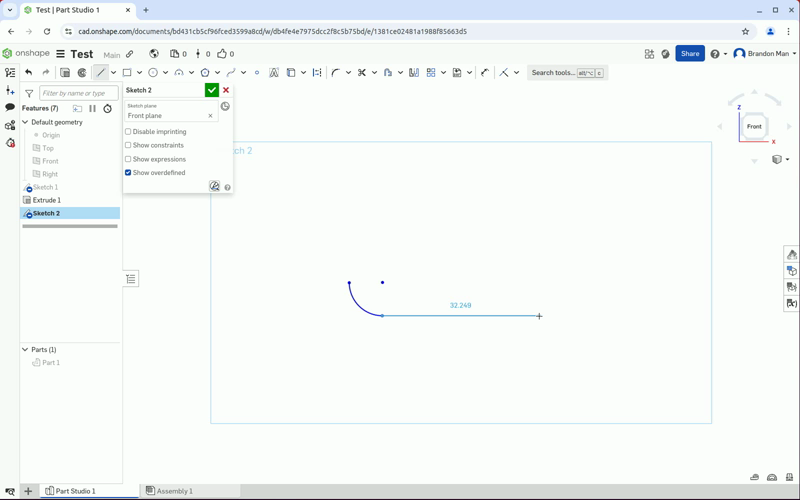
key_up(shift)
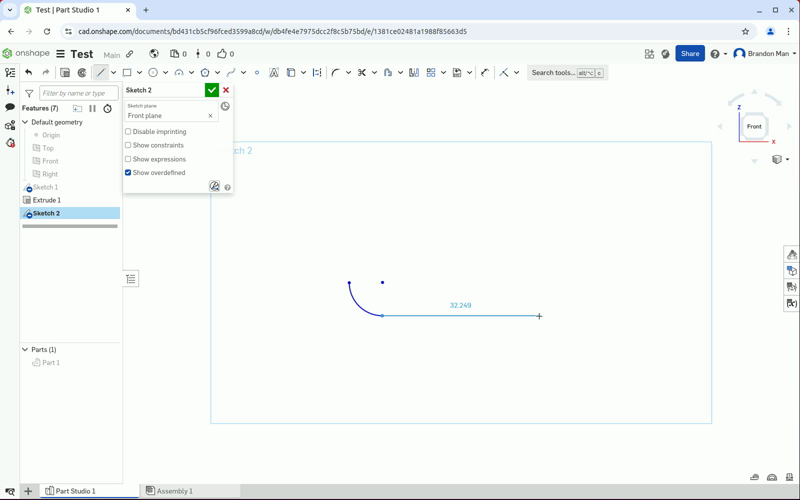
key(esc)
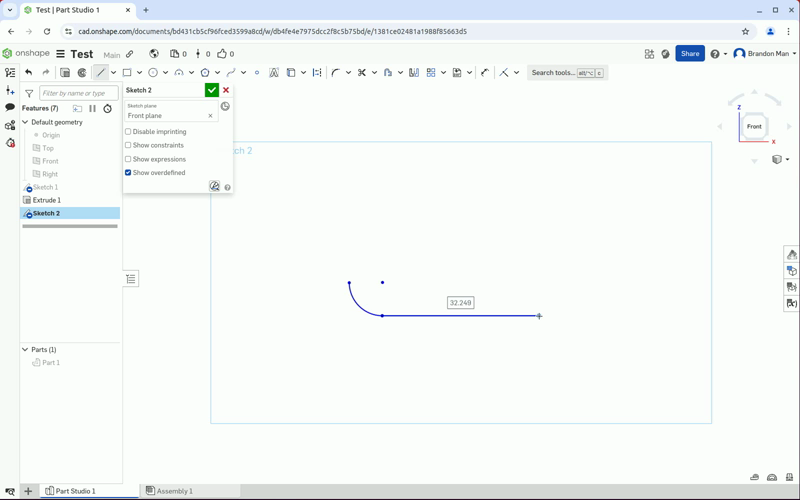
key(a)
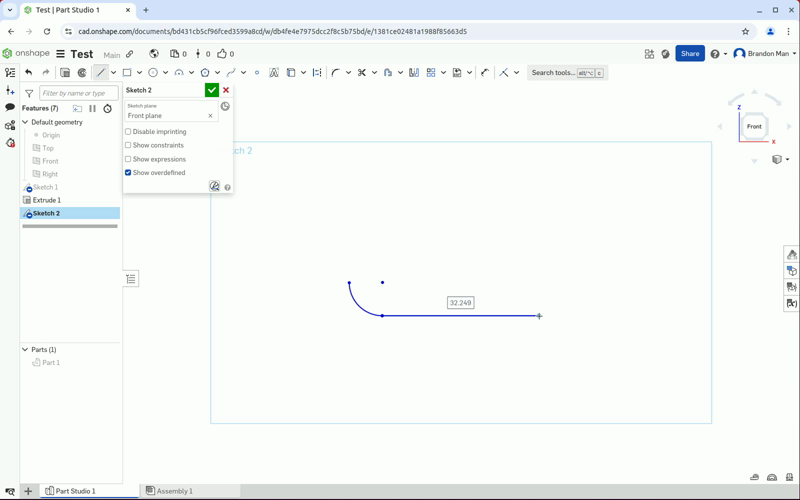
mouse_move(539, 315)
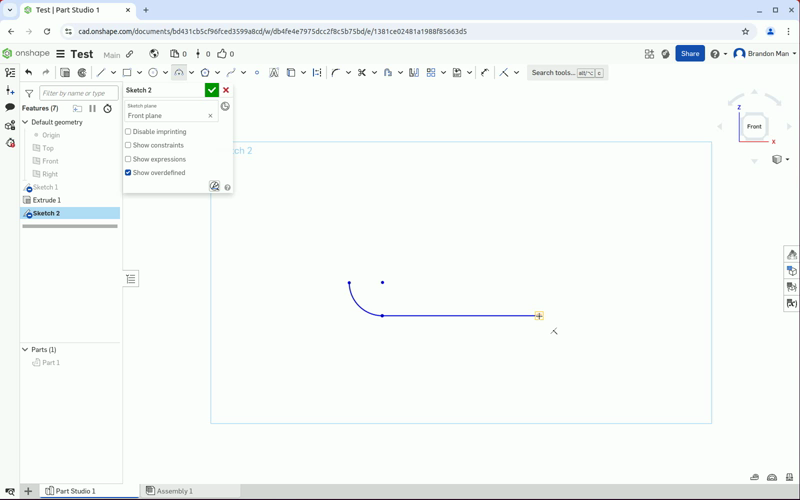
click(539, 315)
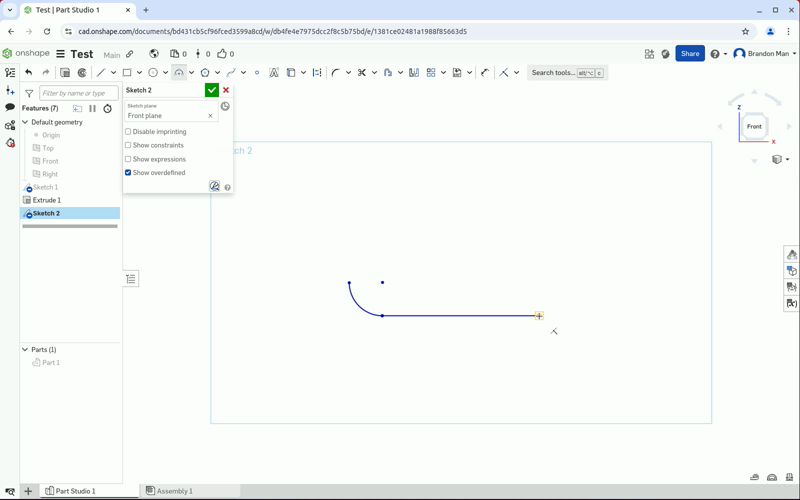
key_down(shift)
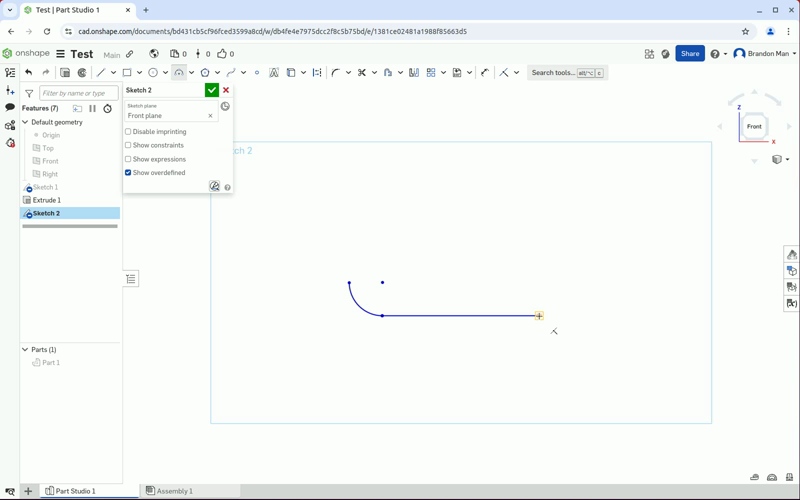
mouse_move(572, 282)
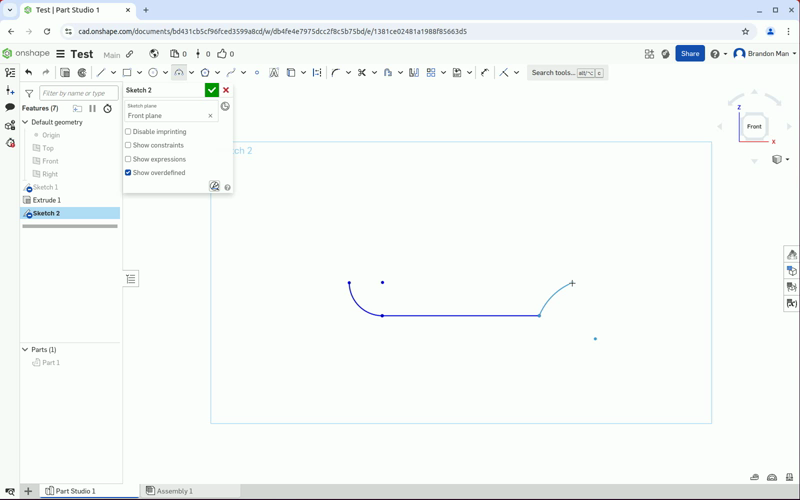
click(572, 282)
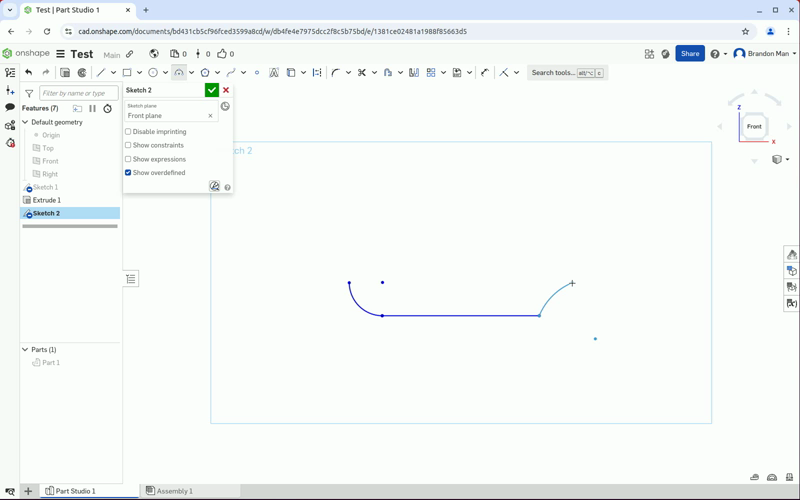
mouse_move(562, 306)
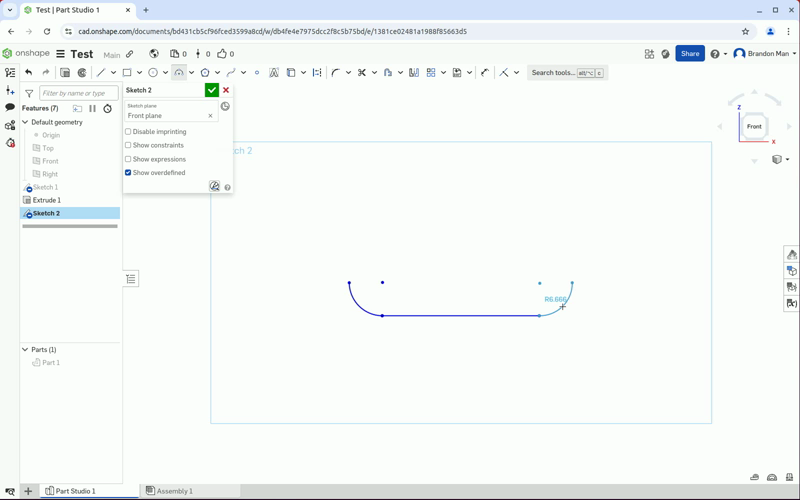
click(562, 306)
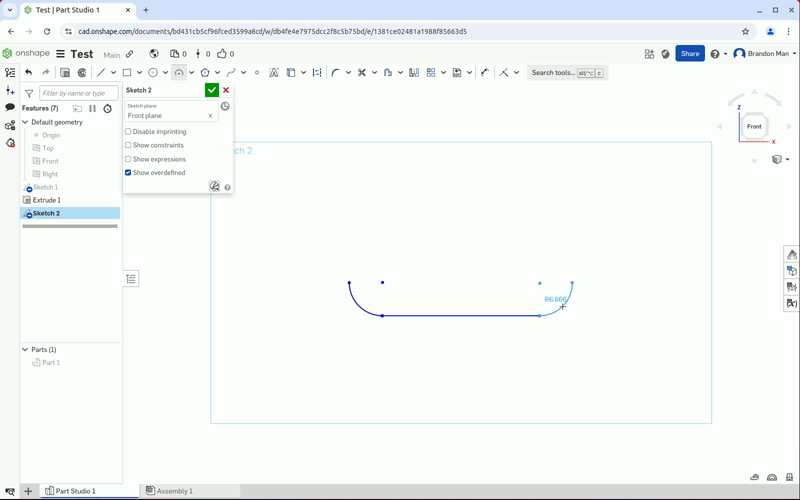
key_up(shift)
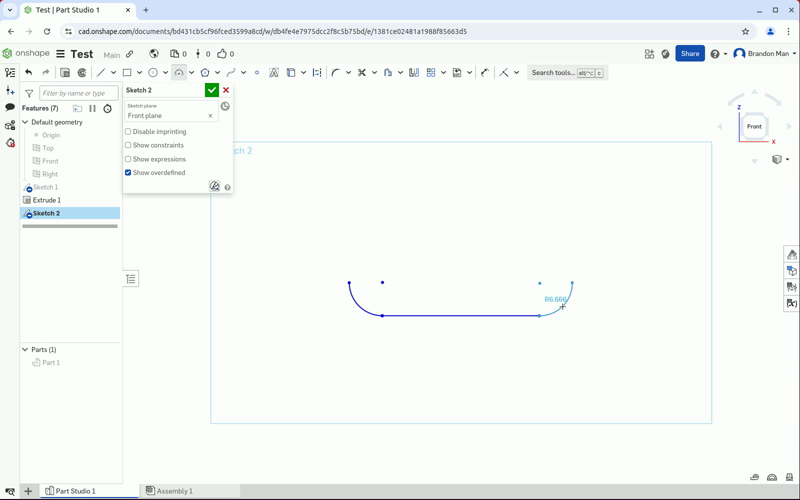
key(esc)
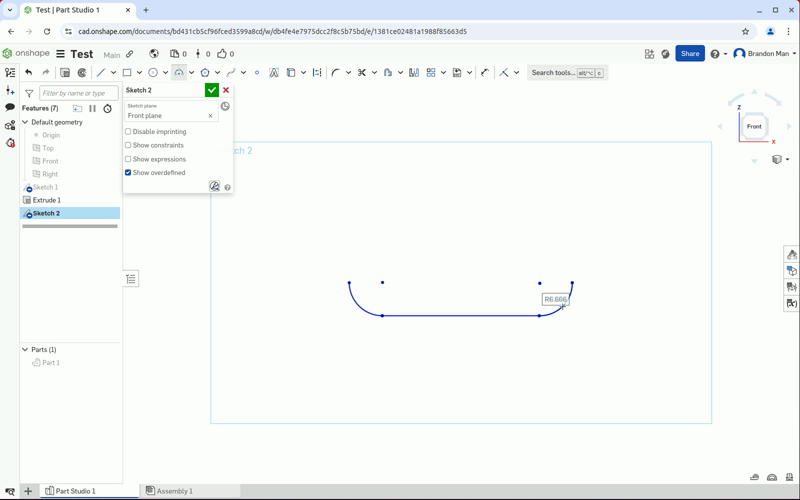
key(l)
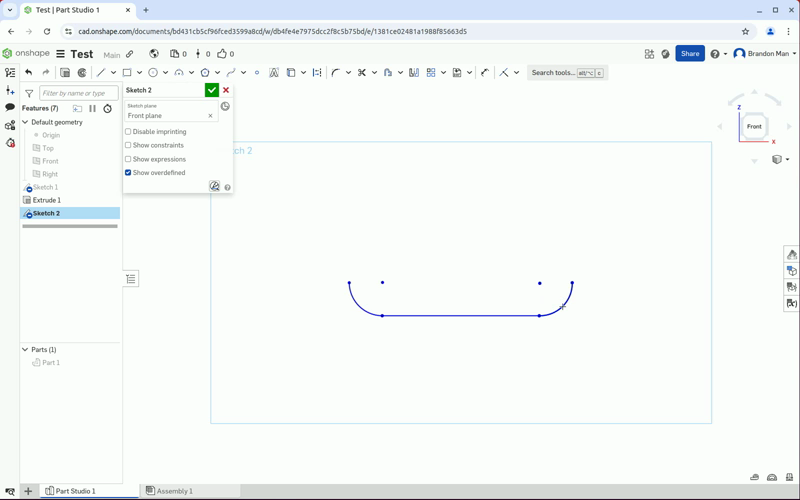
mouse_move(572, 282)
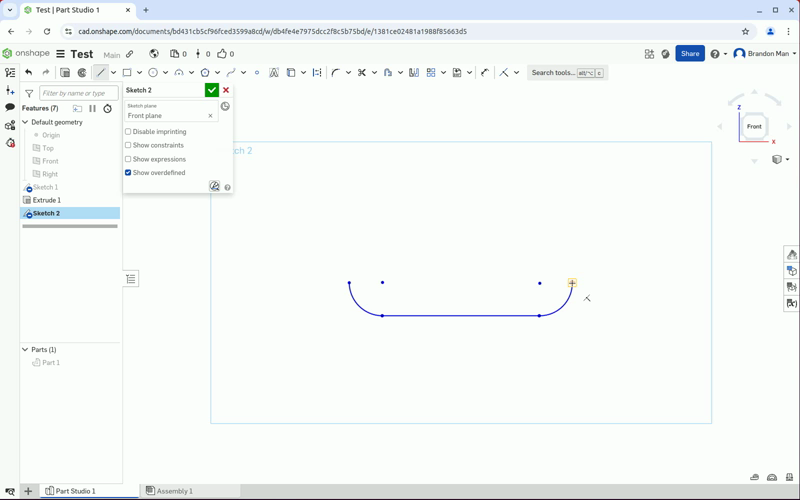
click(572, 282)
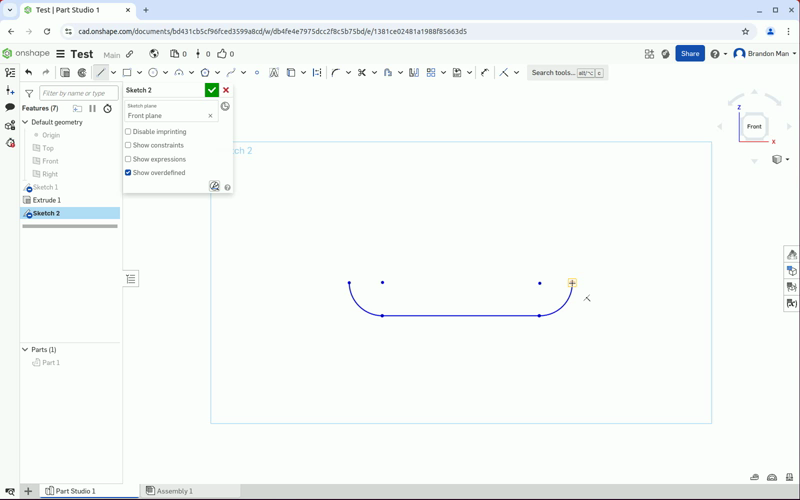
key_down(shift)
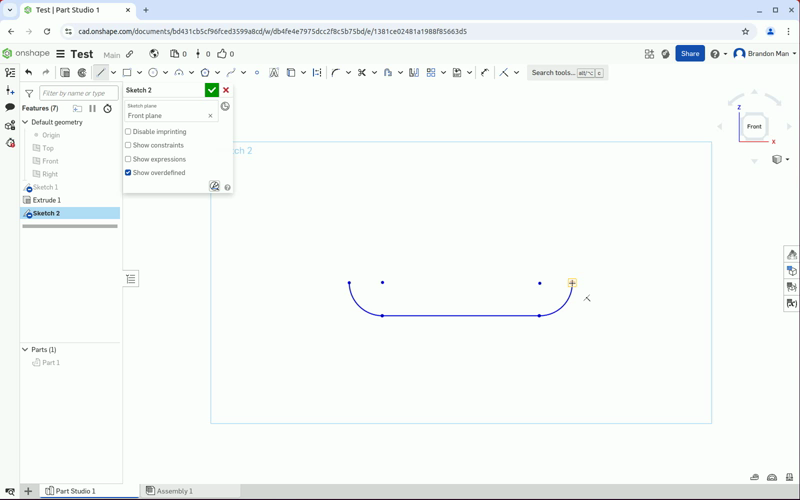
mouse_move(589, 282)
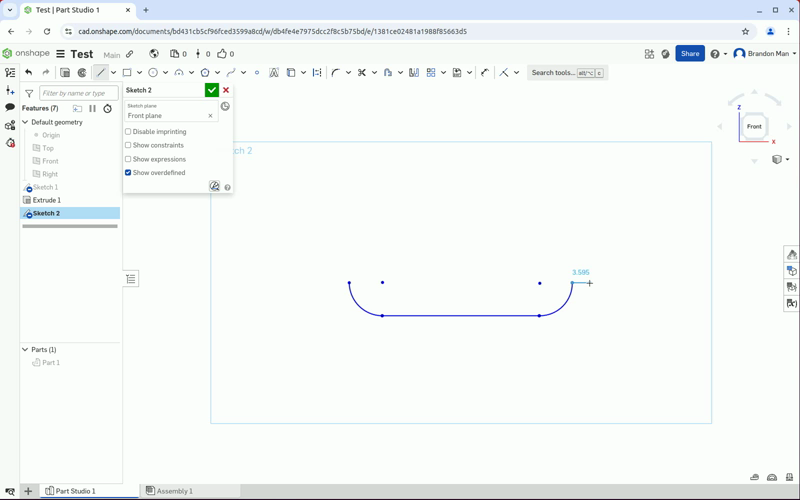
mouse_move(546, 282)
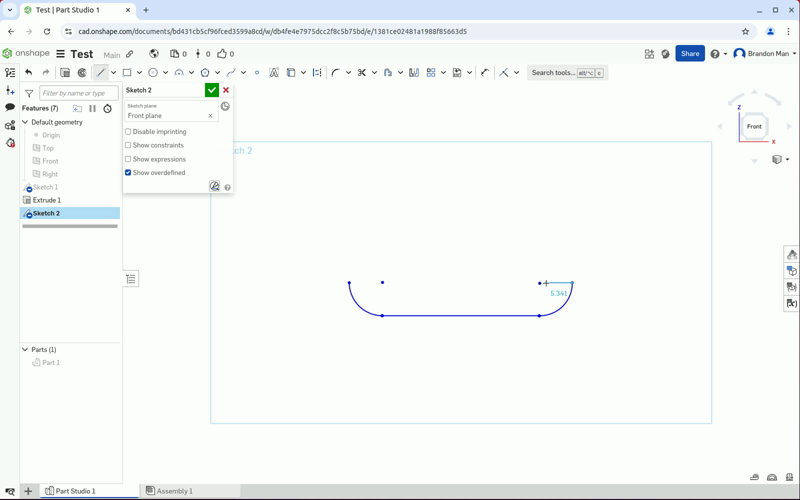
click(546, 282)
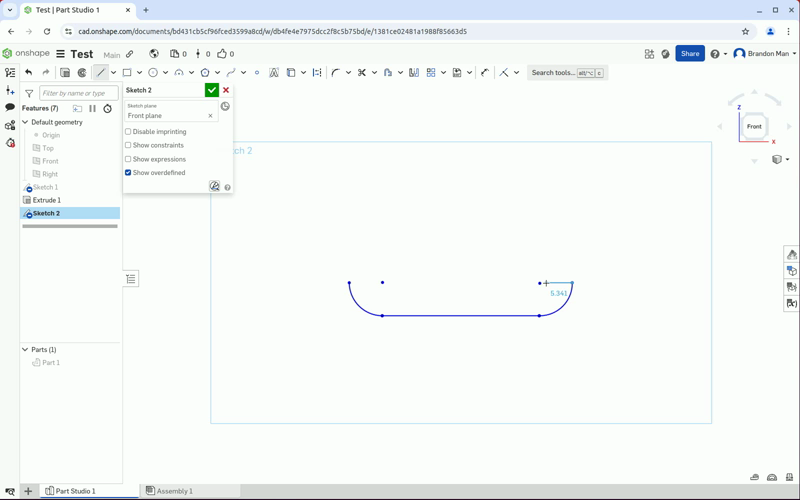
key_up(shift)
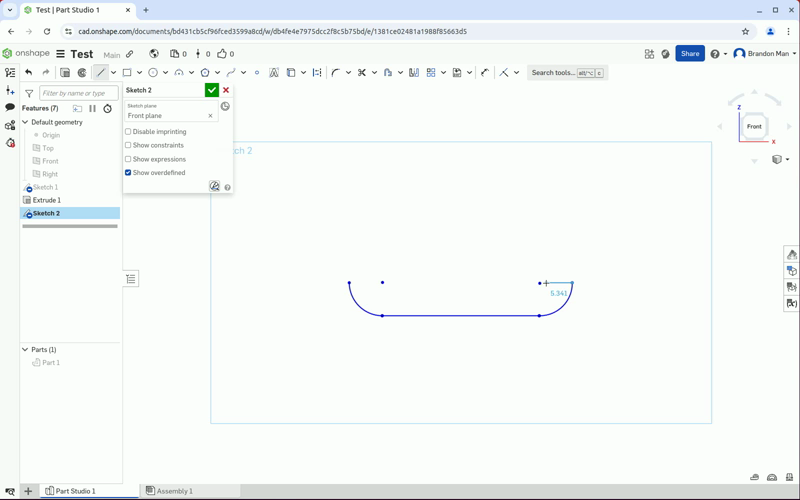
key(esc)
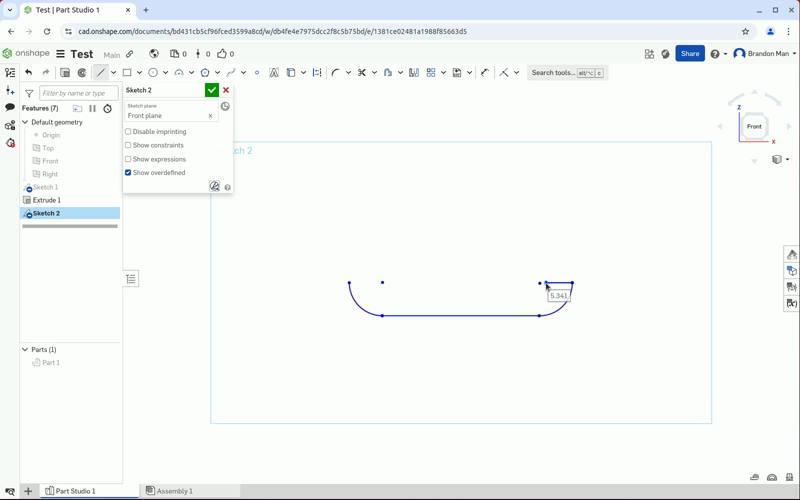
key(a)
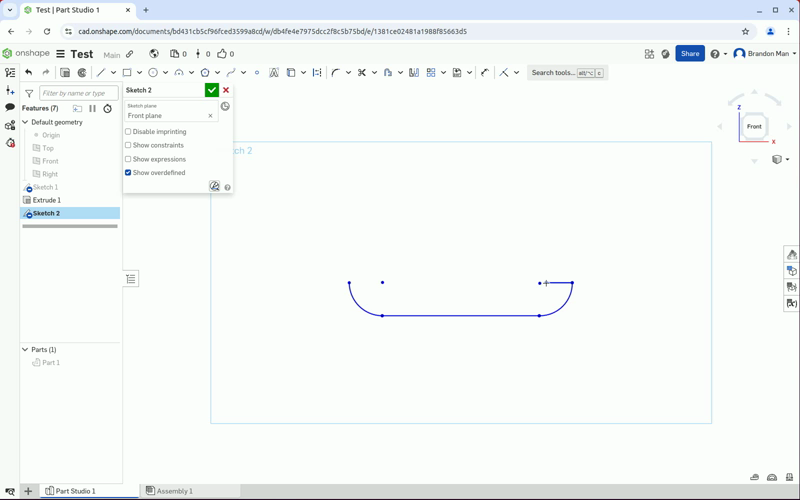
mouse_move(546, 282)
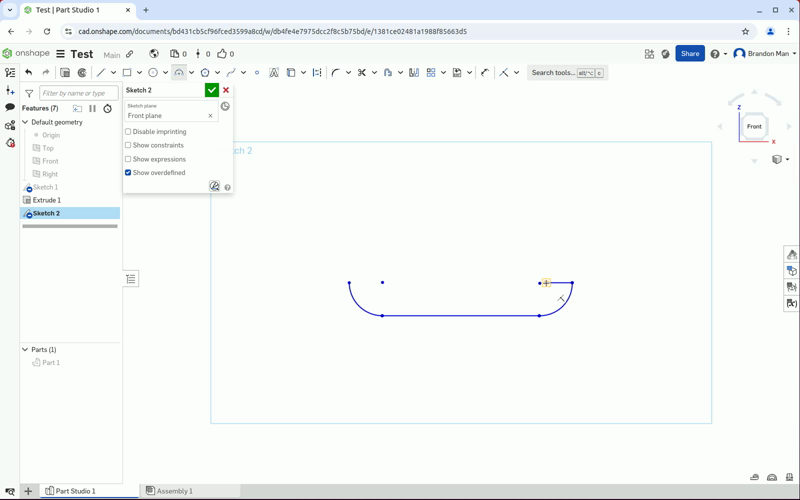
click(546, 282)
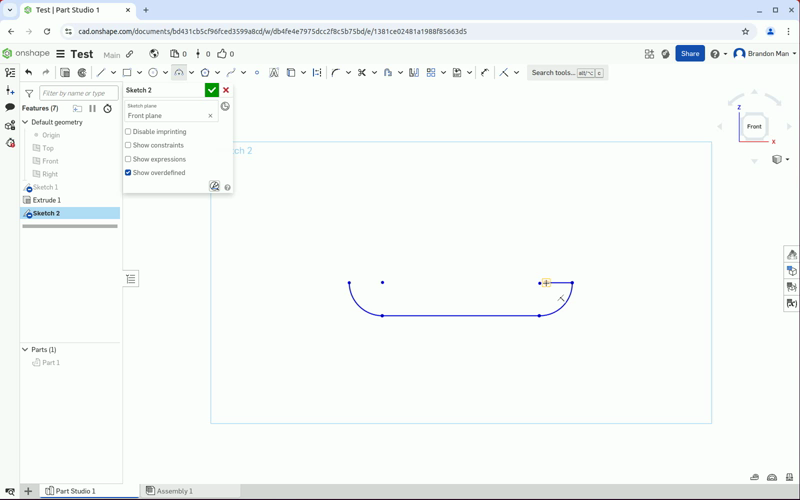
key_down(shift)
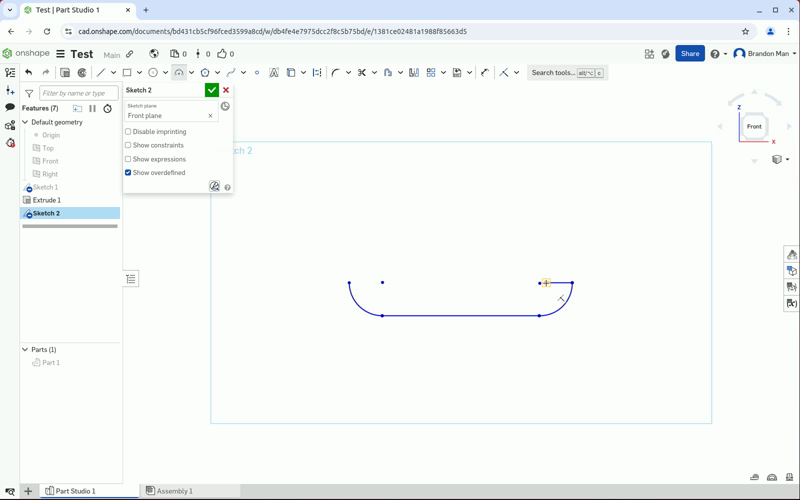
mouse_move(532, 282)
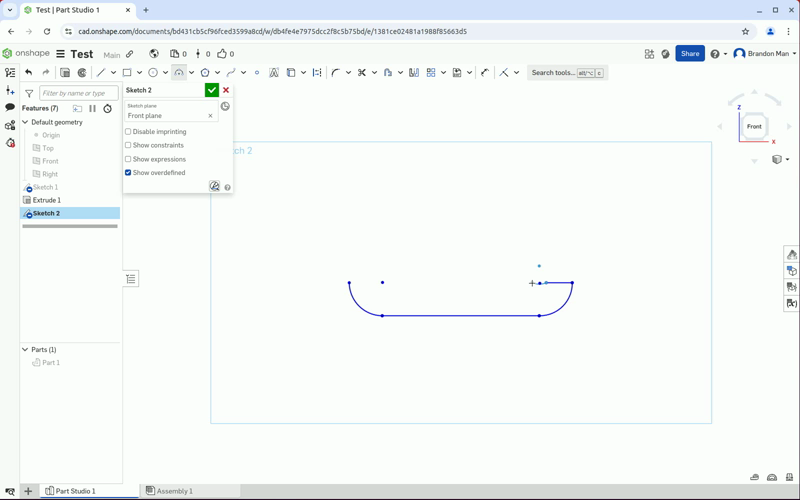
click(532, 282)
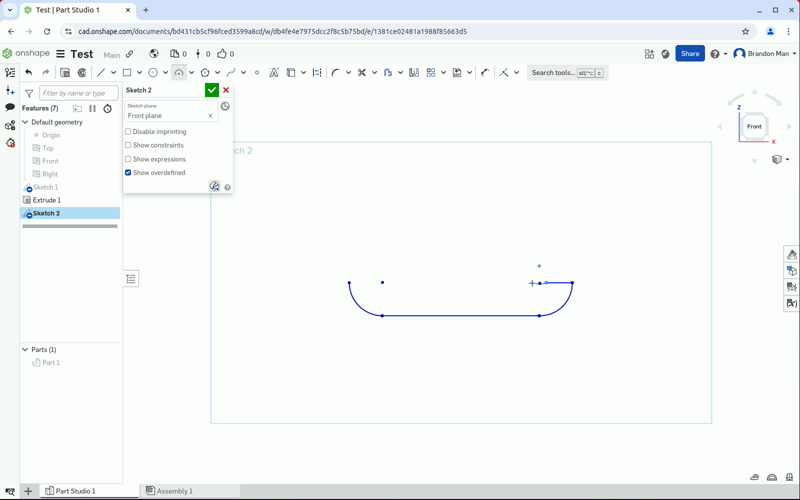
mouse_move(539, 289)
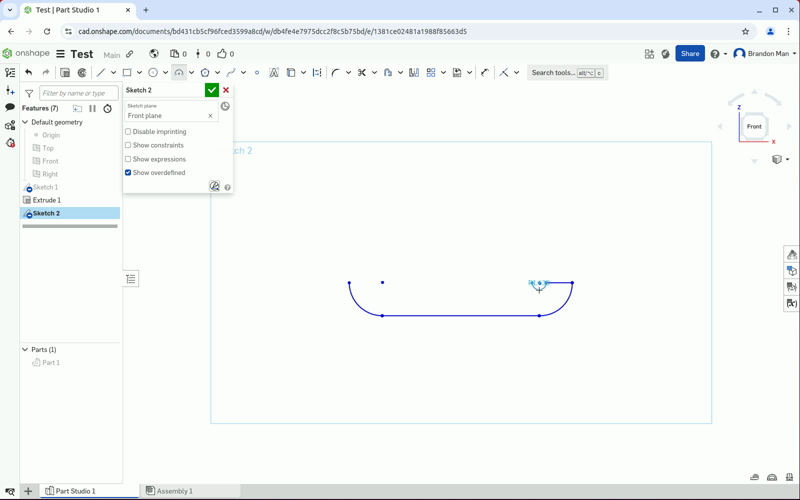
click(539, 289)
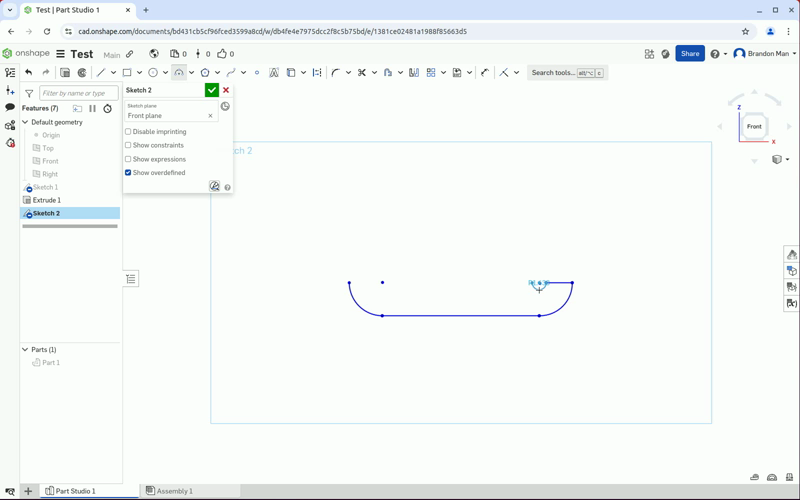
key_up(shift)
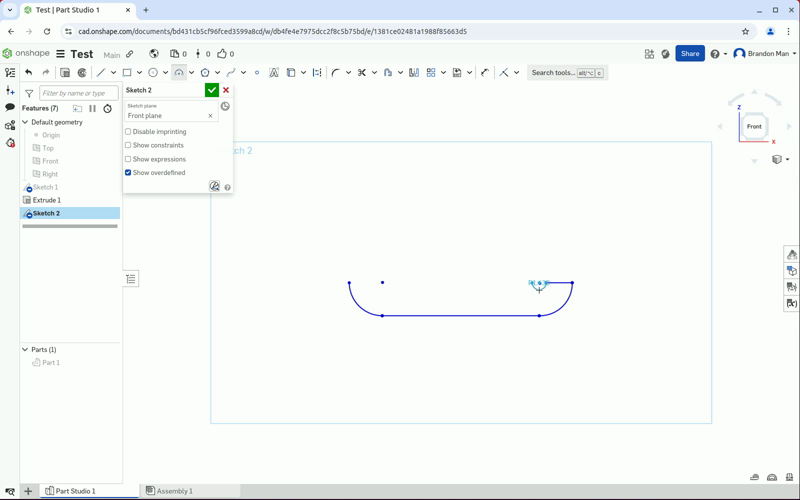
key(esc)
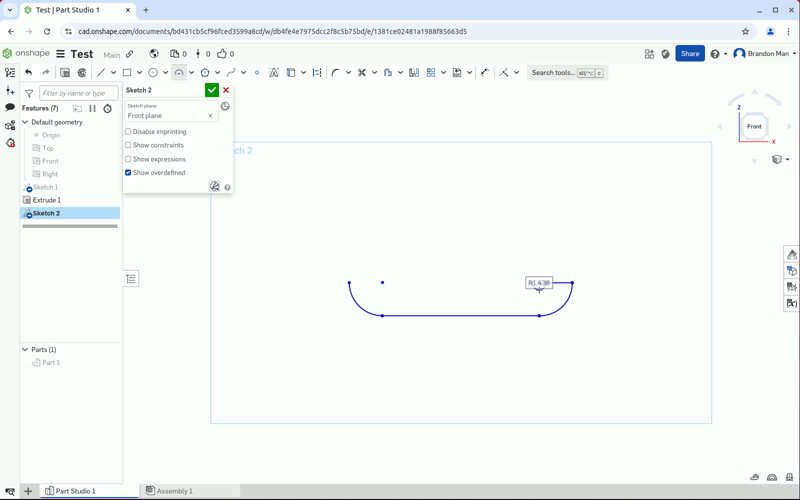
key(l)
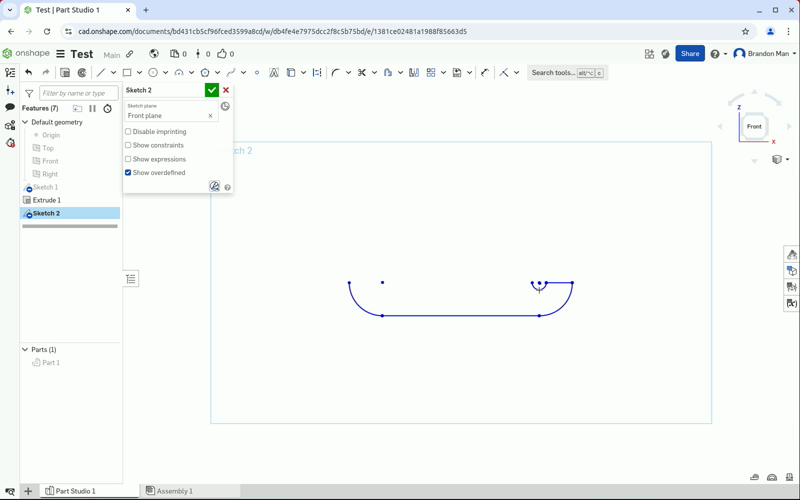
mouse_move(532, 282)
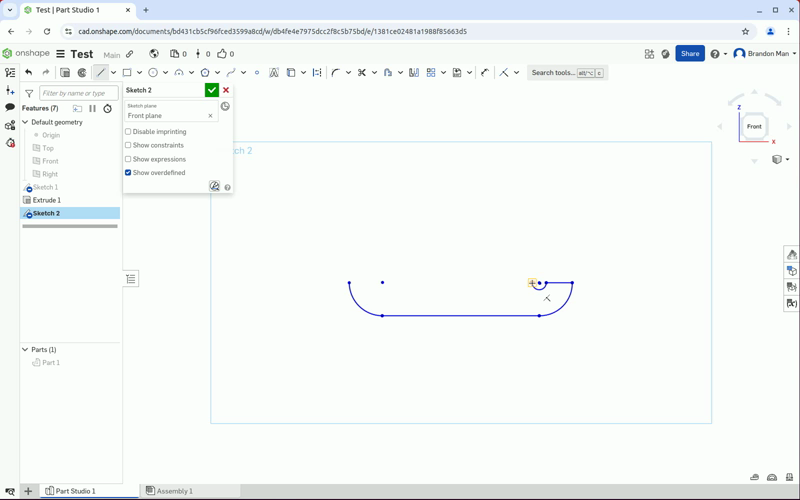
click(532, 282)
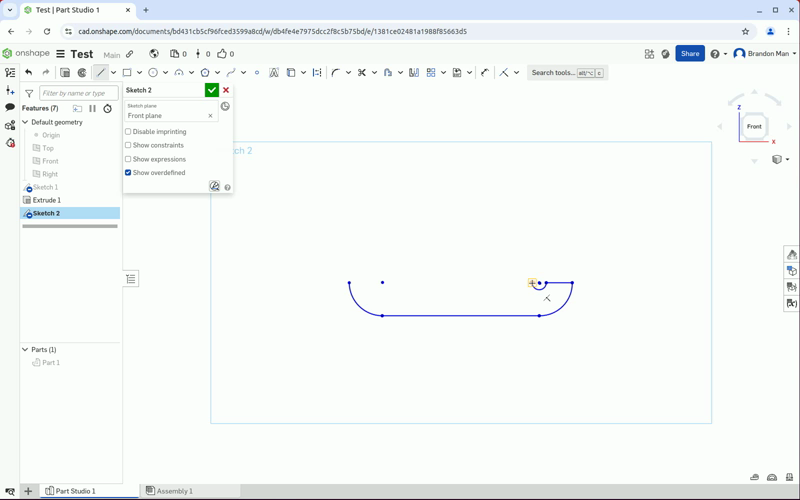
key_down(shift)
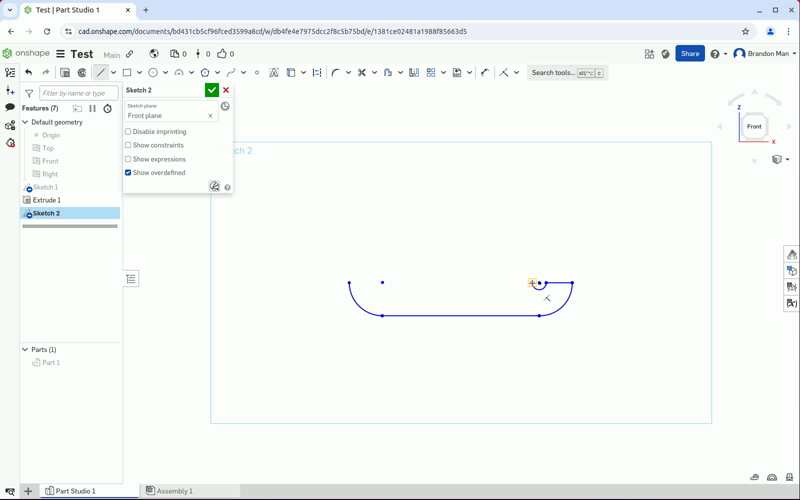
mouse_move(389, 282)
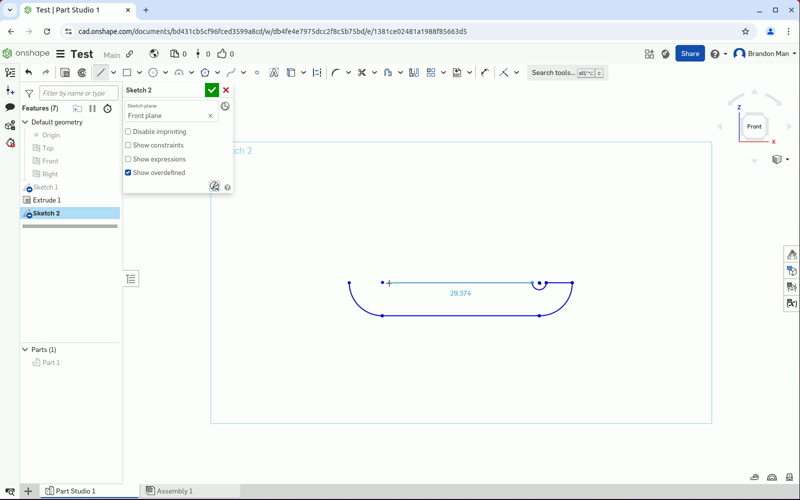
click(389, 282)
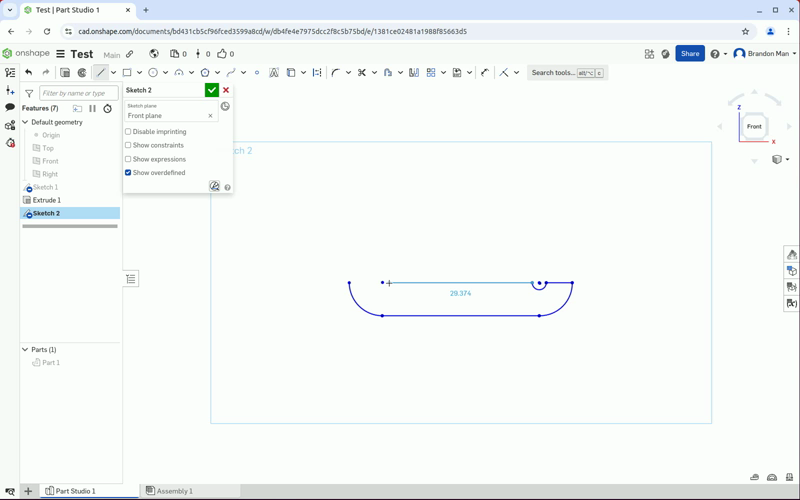
key_up(shift)
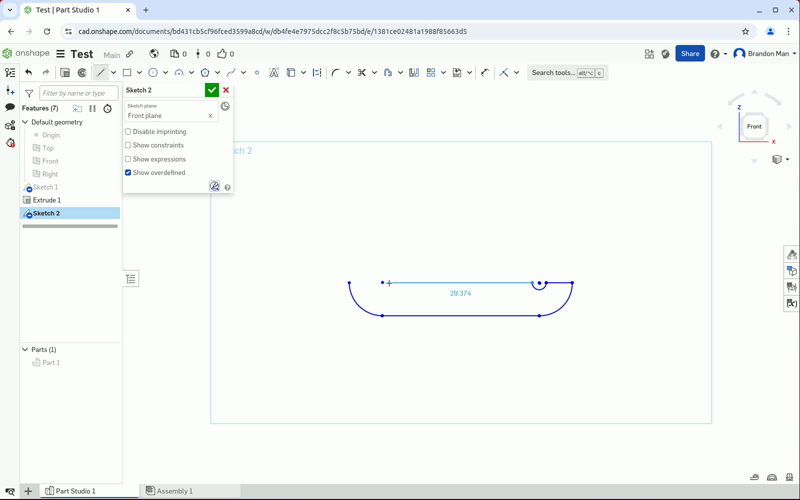
key(esc)
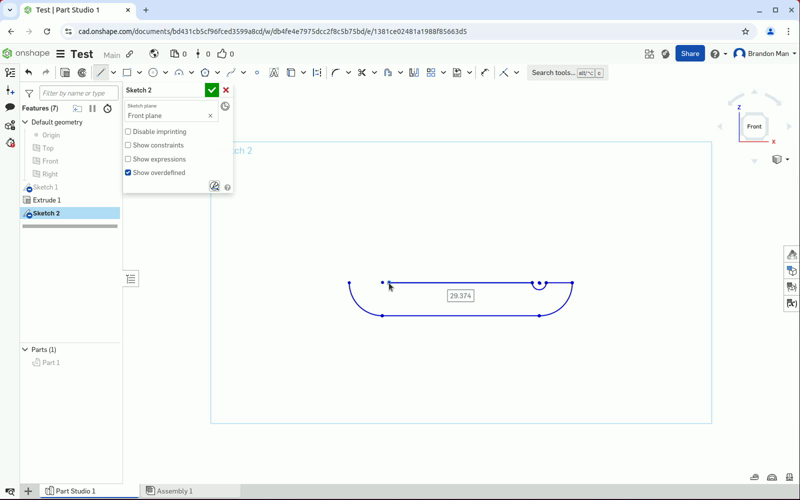
key(a)
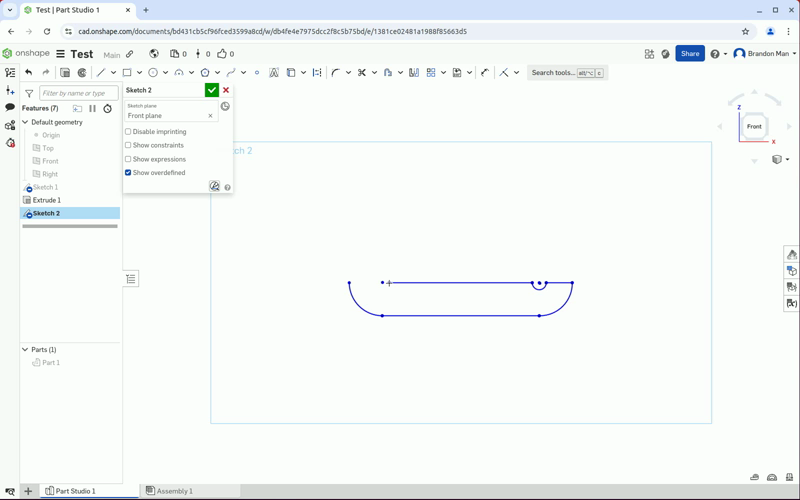
mouse_move(389, 282)
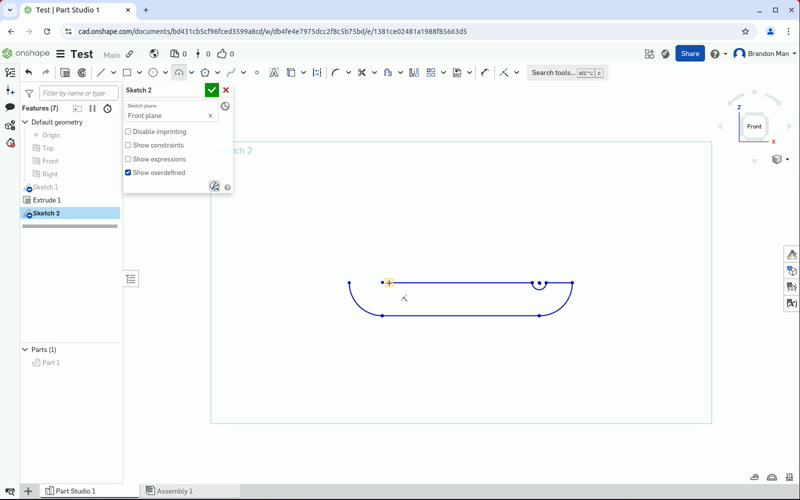
click(389, 282)
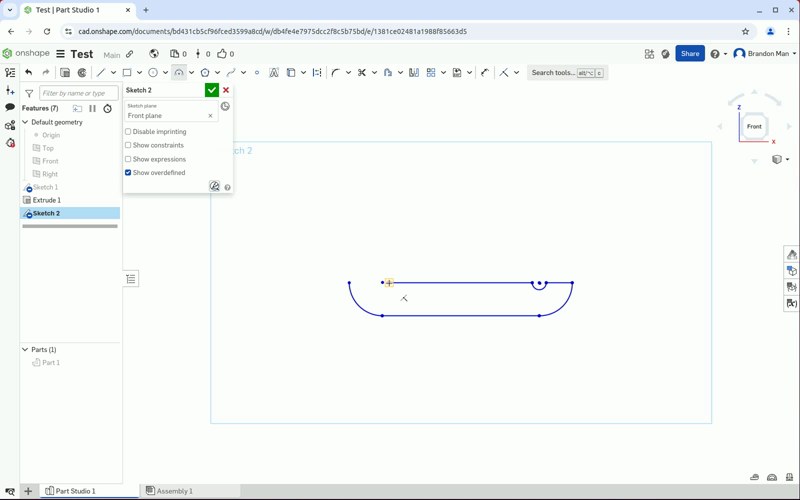
key_down(shift)
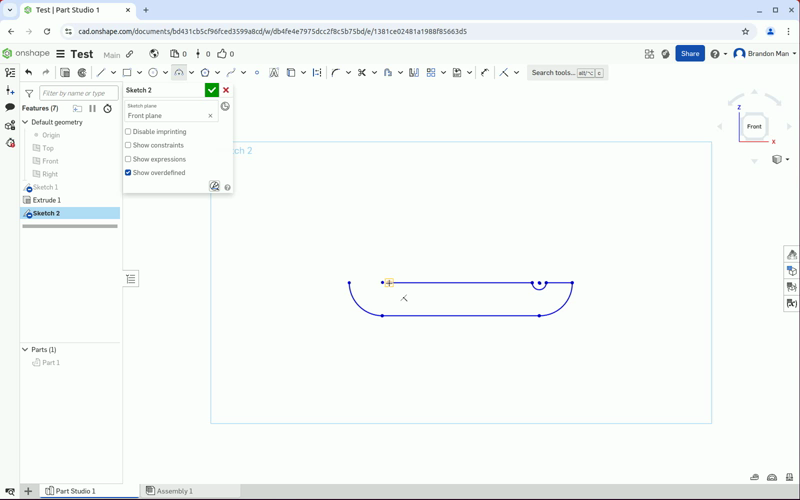
mouse_move(372, 282)
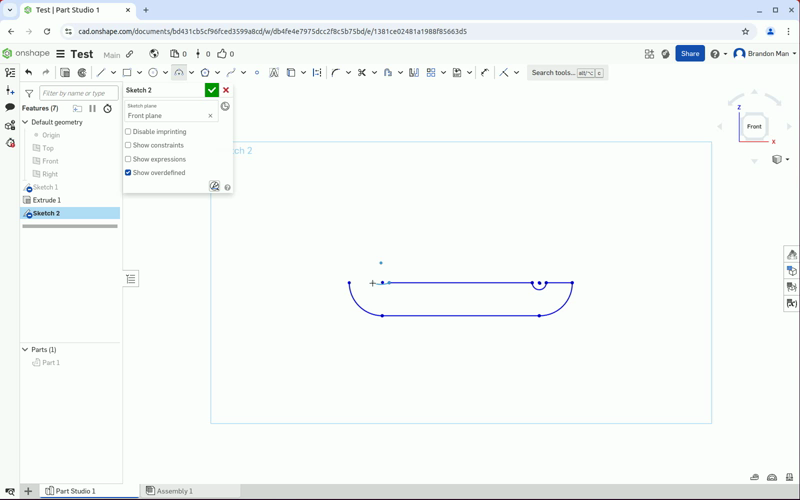
click(372, 282)
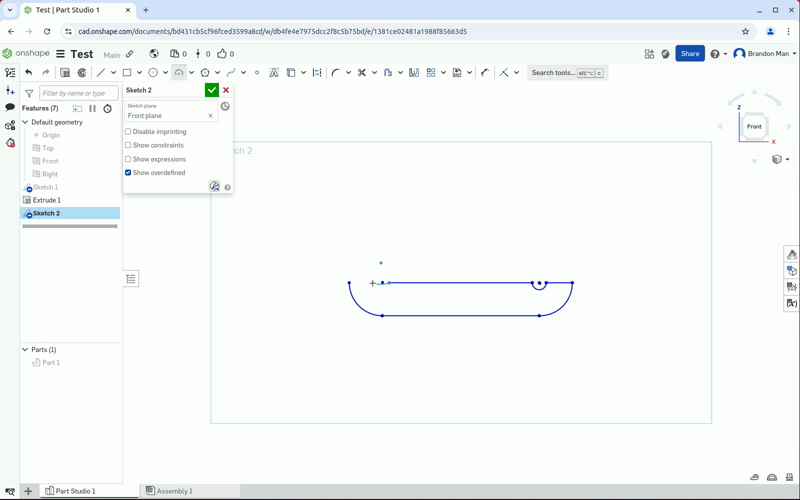
mouse_move(380, 291)
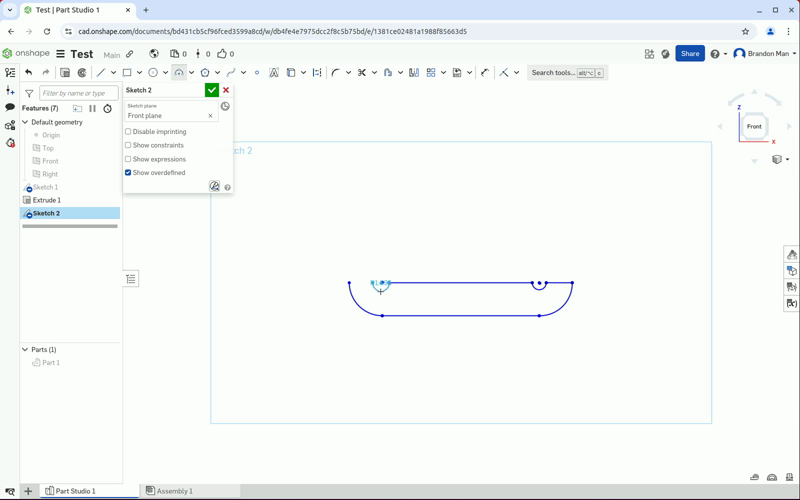
click(380, 291)
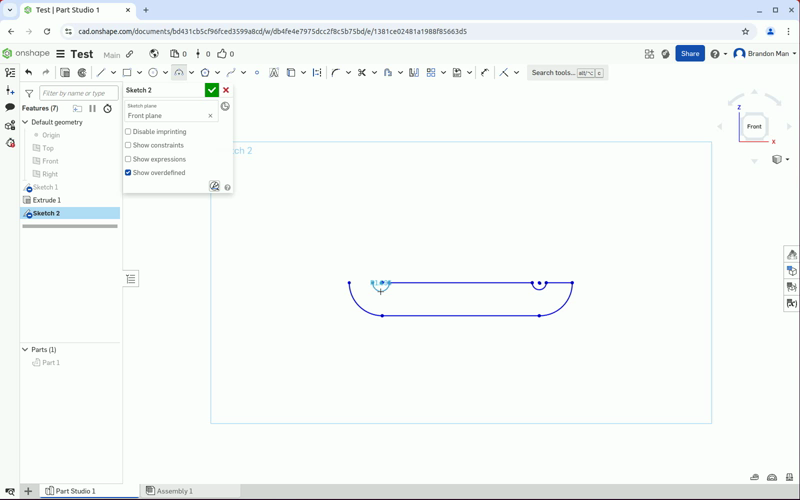
key_up(shift)
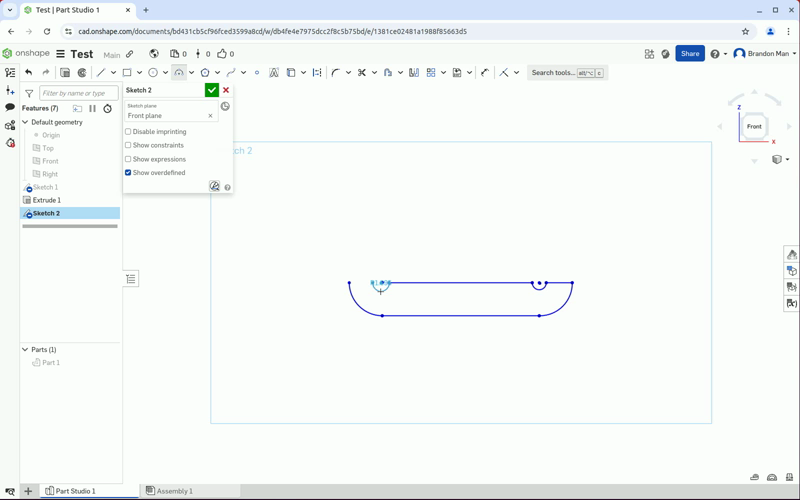
key(esc)
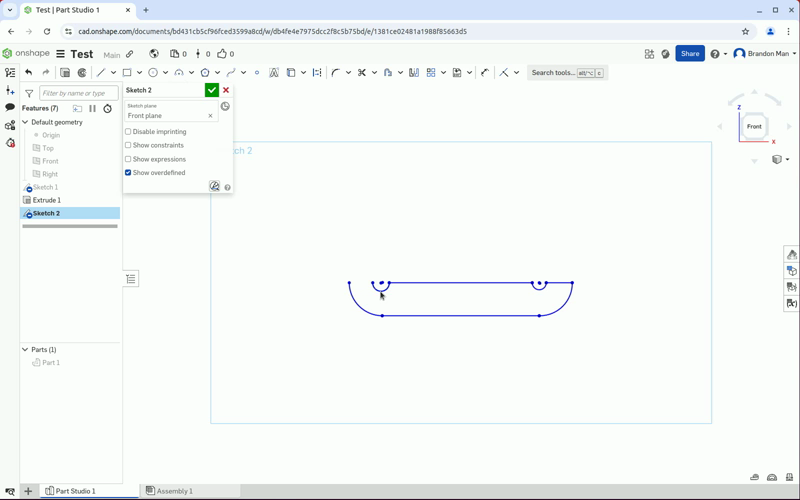
key(l)
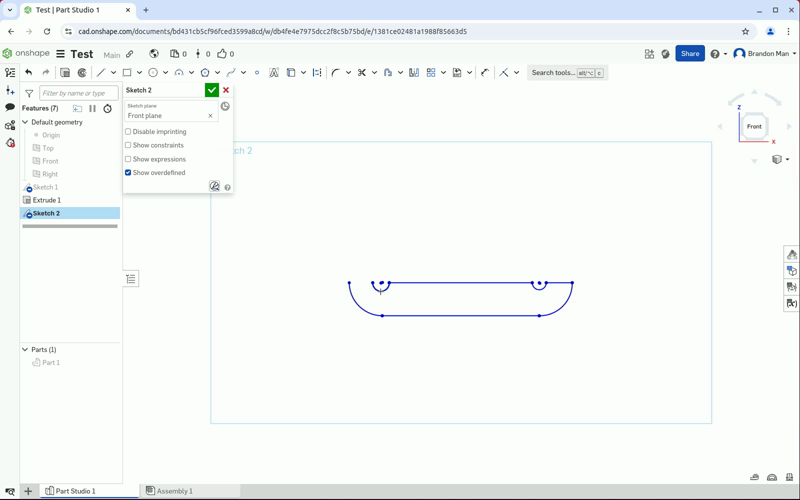
mouse_move(372, 282)
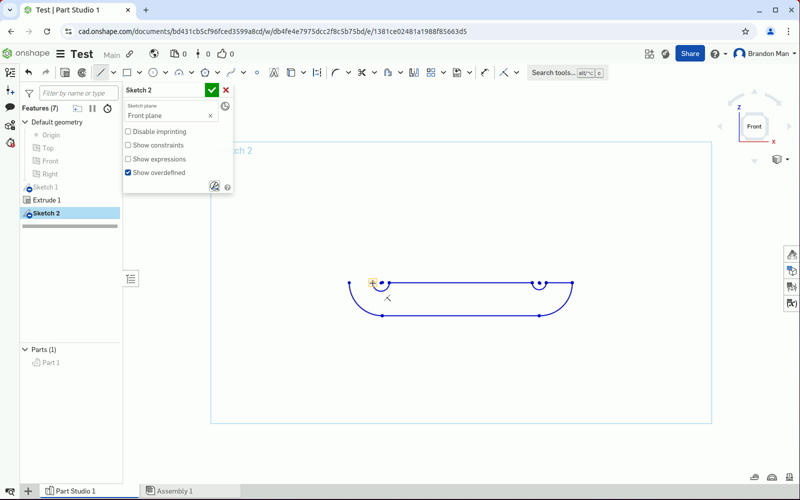
click(372, 282)
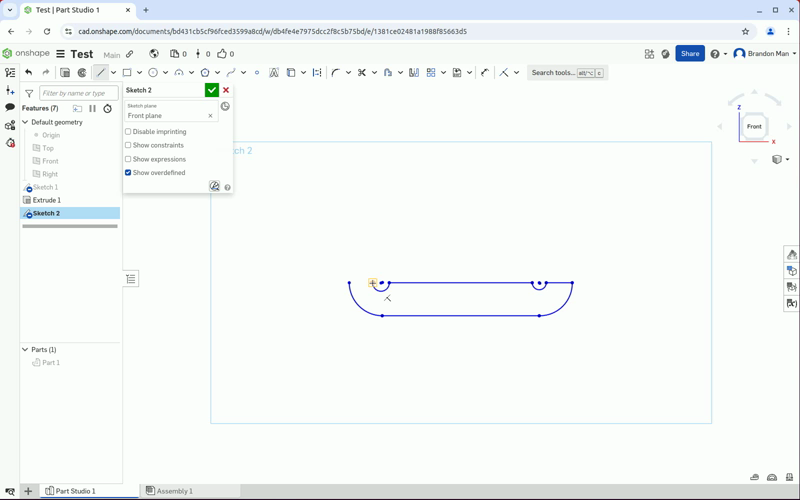
mouse_move(402, 282)
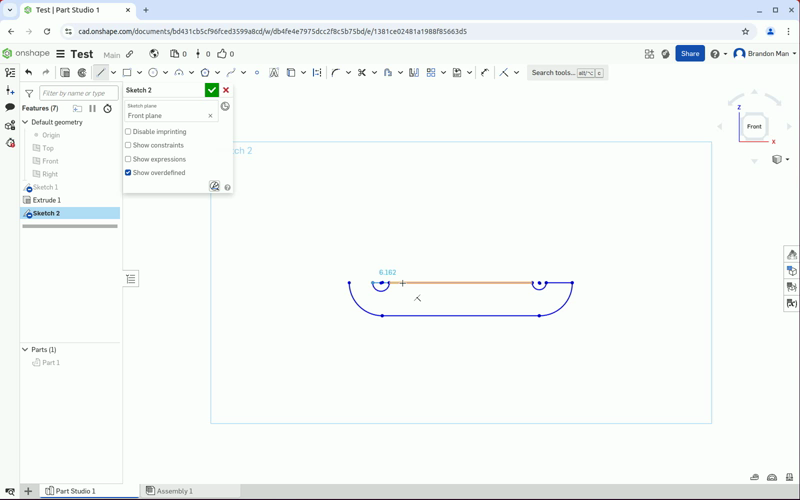
key_down(shift)
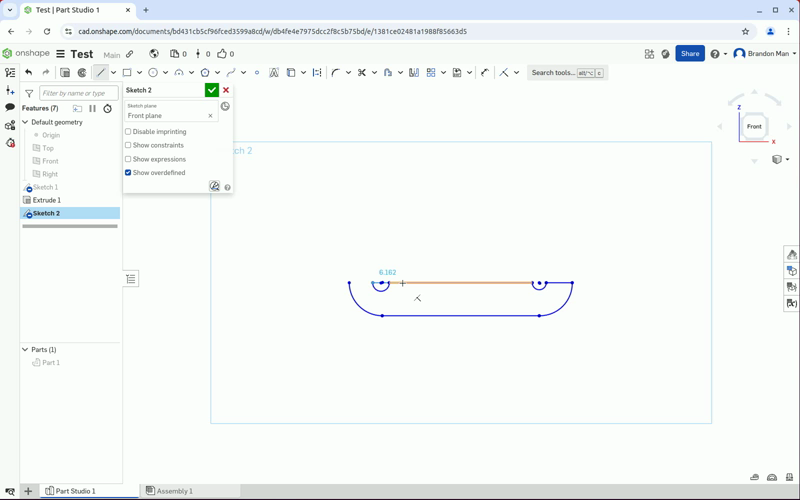
mouse_move(349, 282)
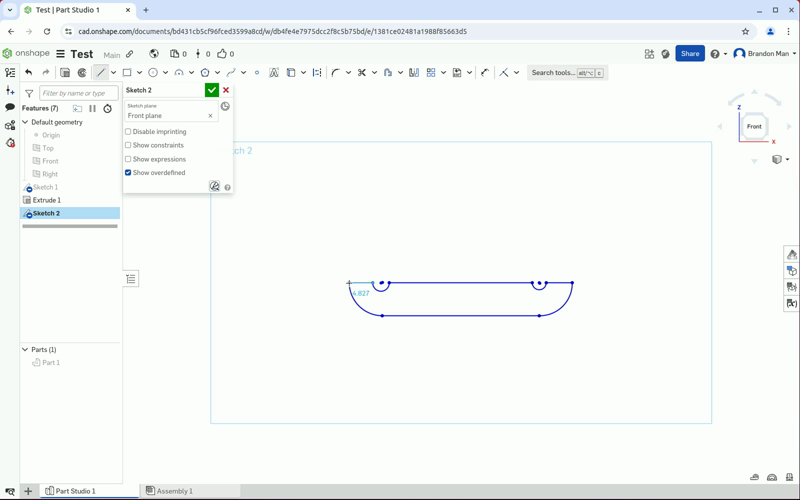
key_up(shift)
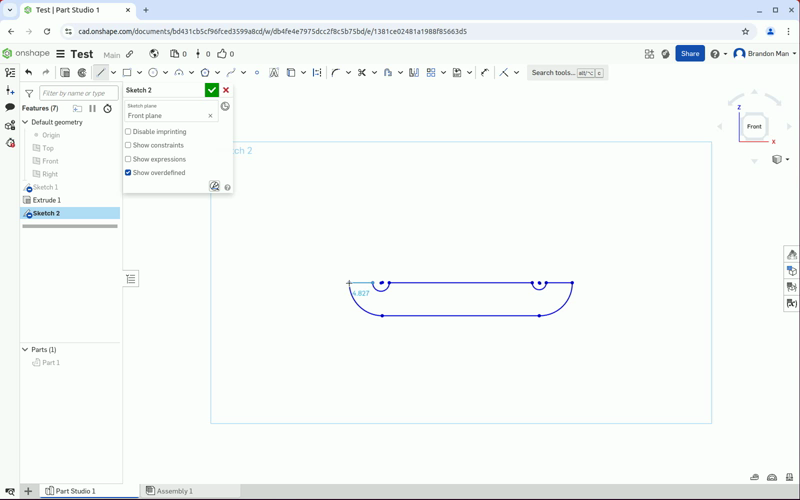
click(349, 282)
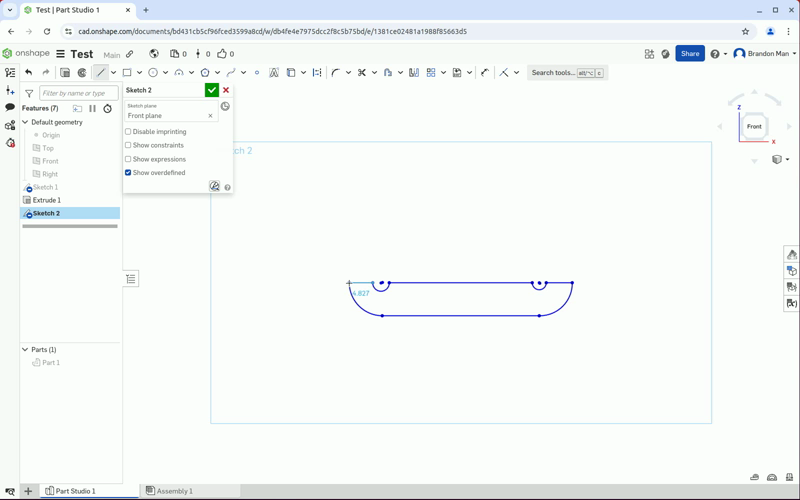
key(esc)
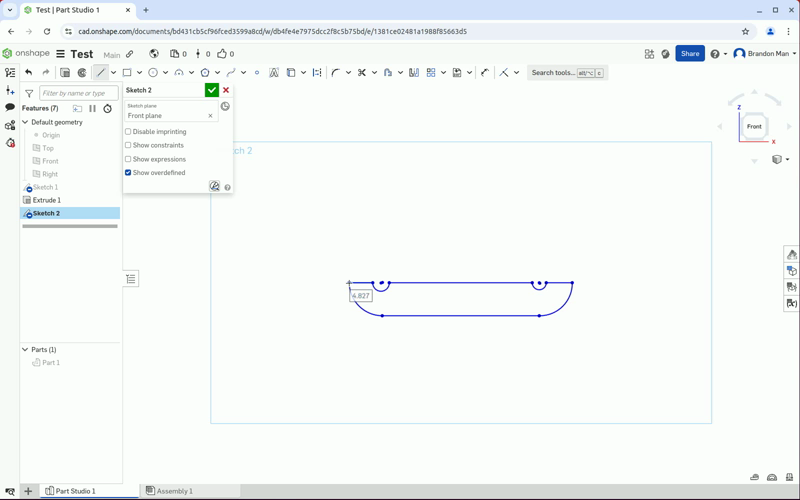
mouse_move(481, 309)
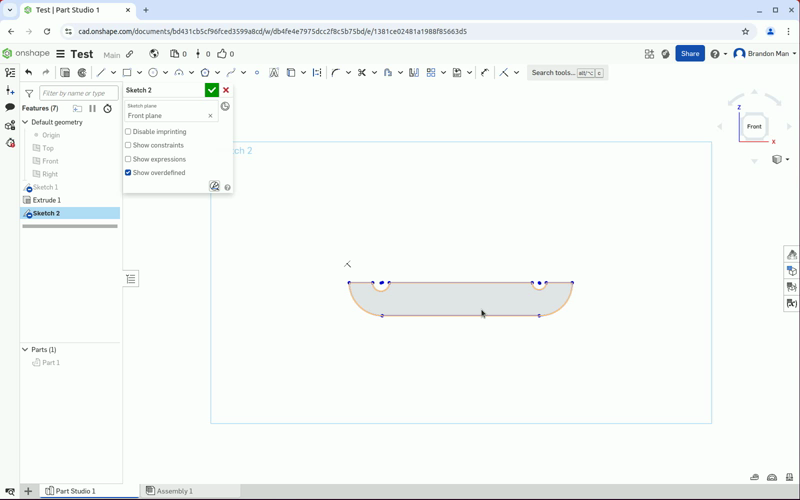
scroll(6)
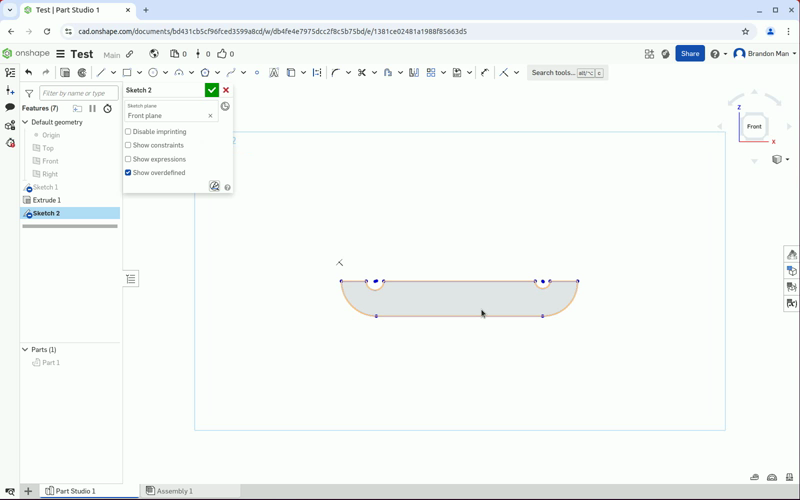
scroll(6)
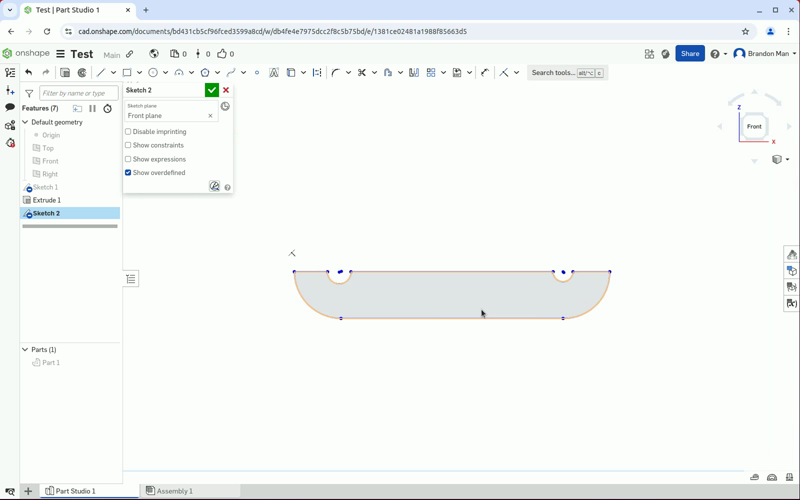
scroll(6)
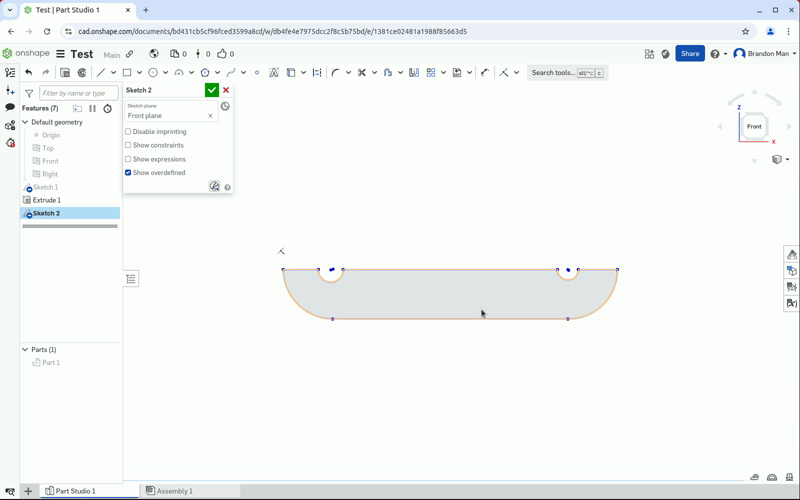
scroll(6)
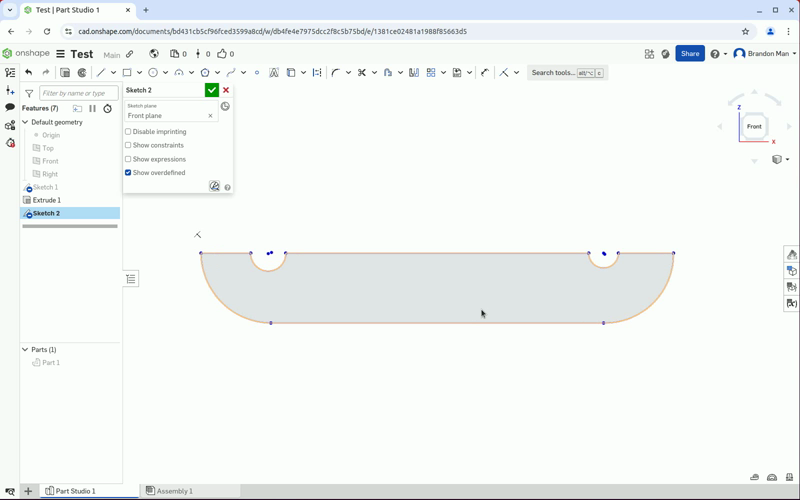
scroll(6)
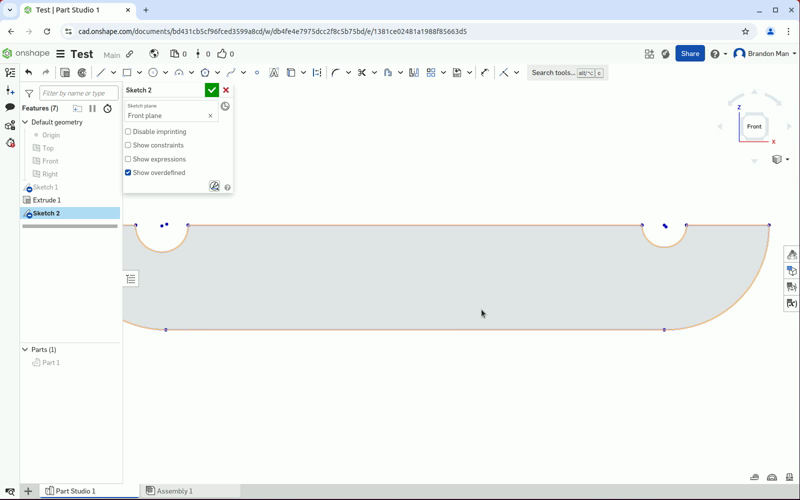
scroll(6)
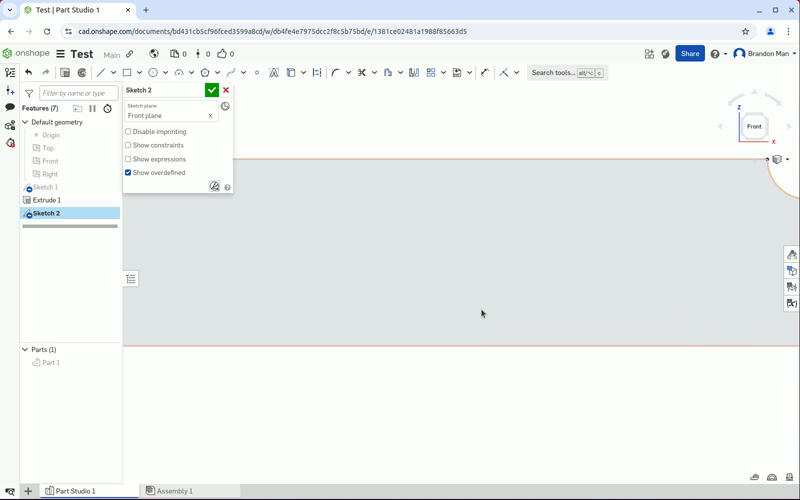
scroll(6)
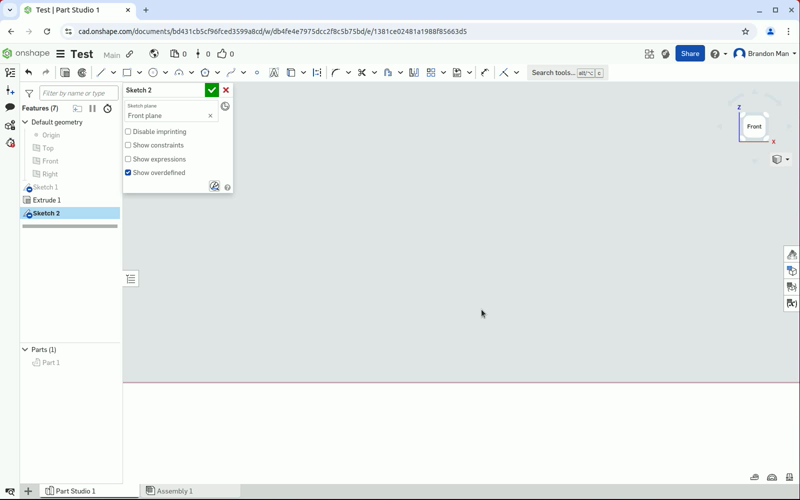
click(481, 309)
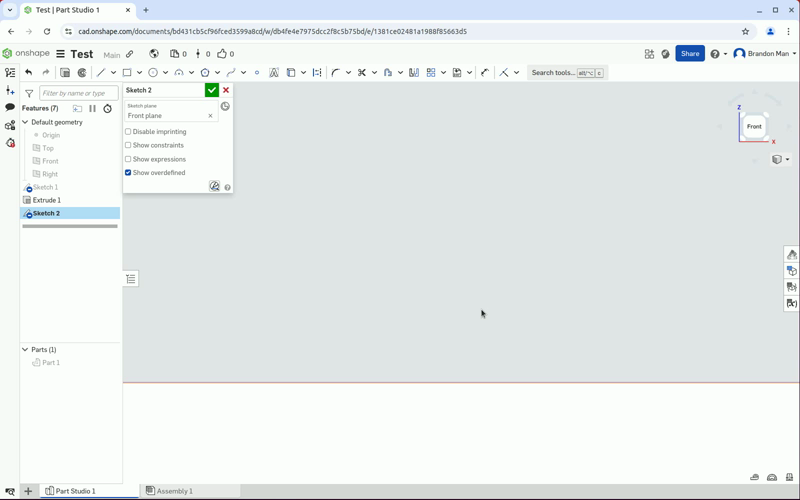
scroll(-6)
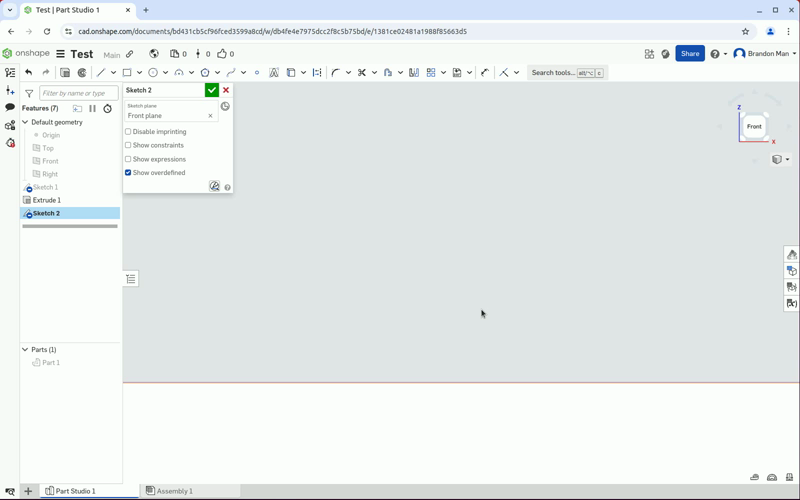
scroll(-6)
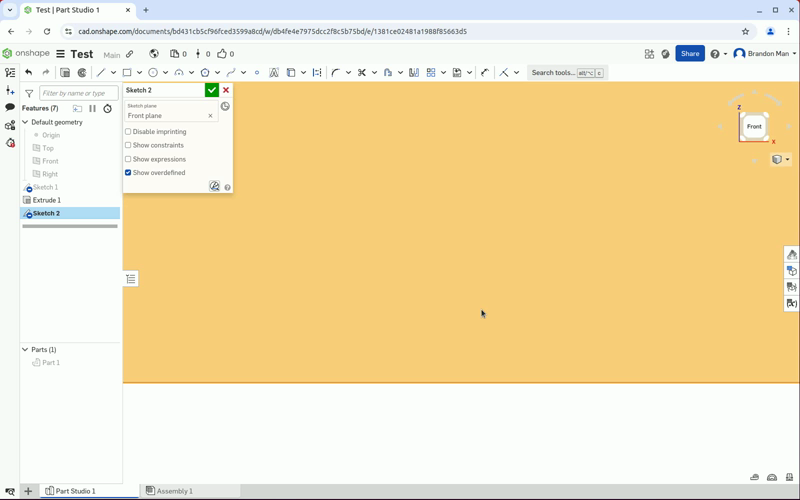
scroll(-6)
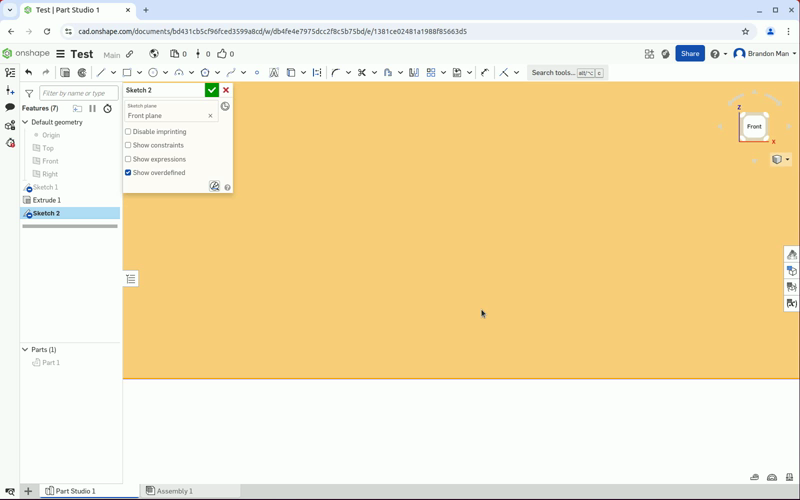
scroll(-6)
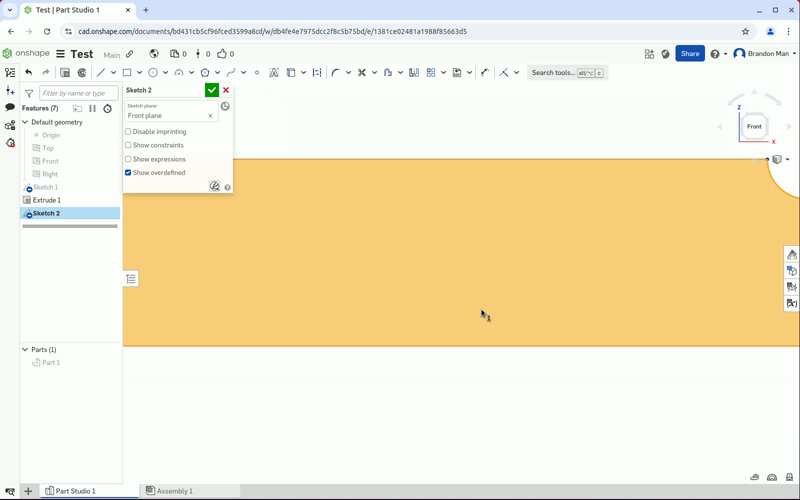
scroll(-6)
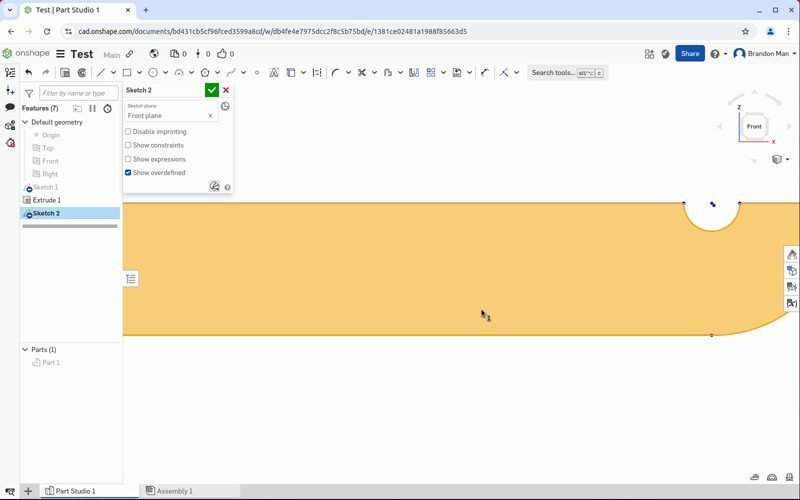
scroll(-6)
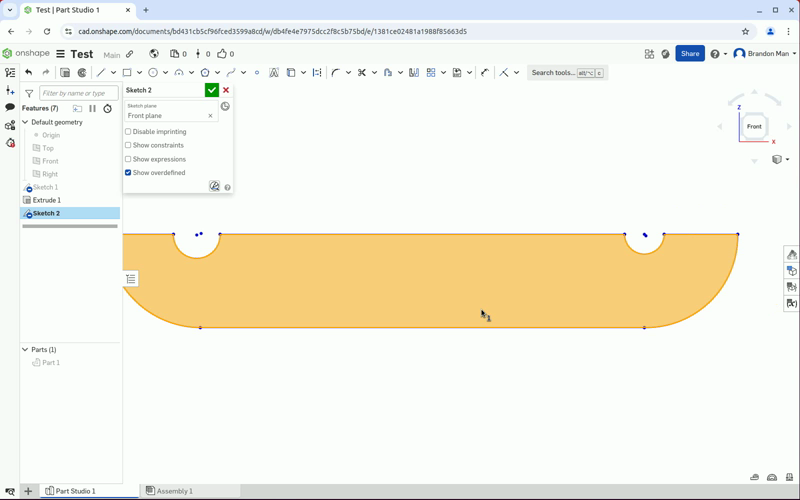
scroll(-6)
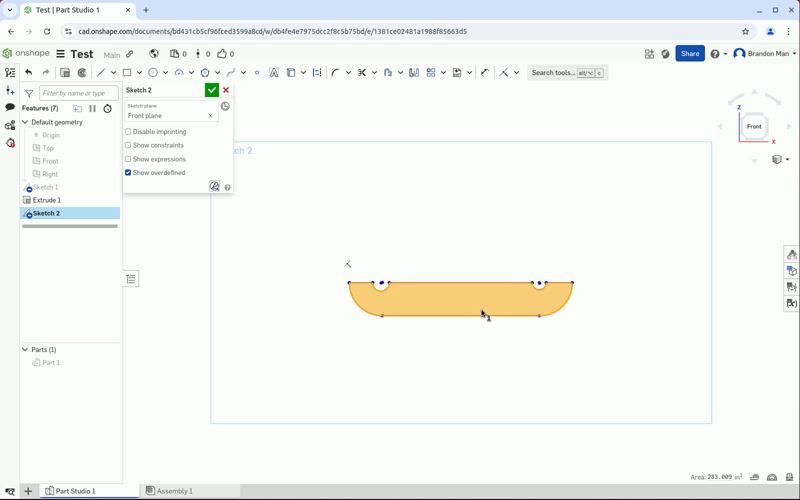
mouse_move(73, 352)
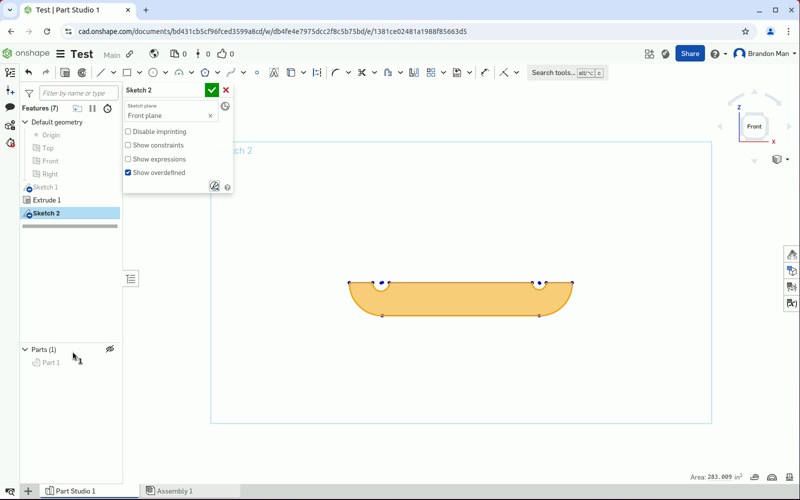
key(shift+y)
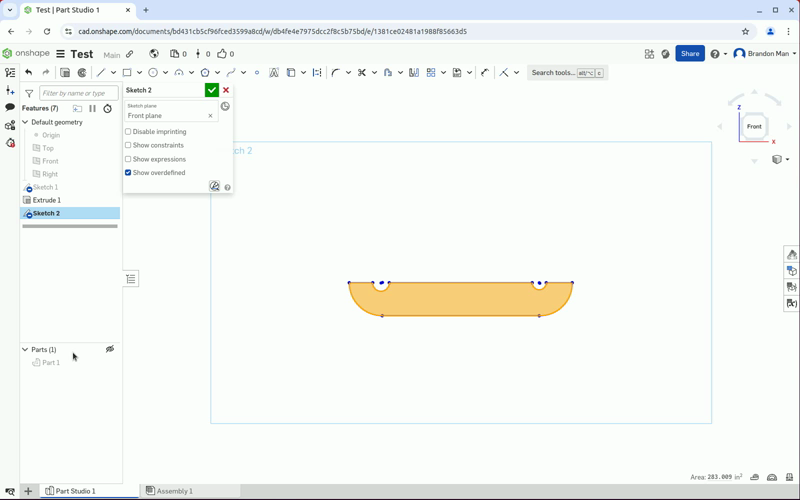
key(shift+e)
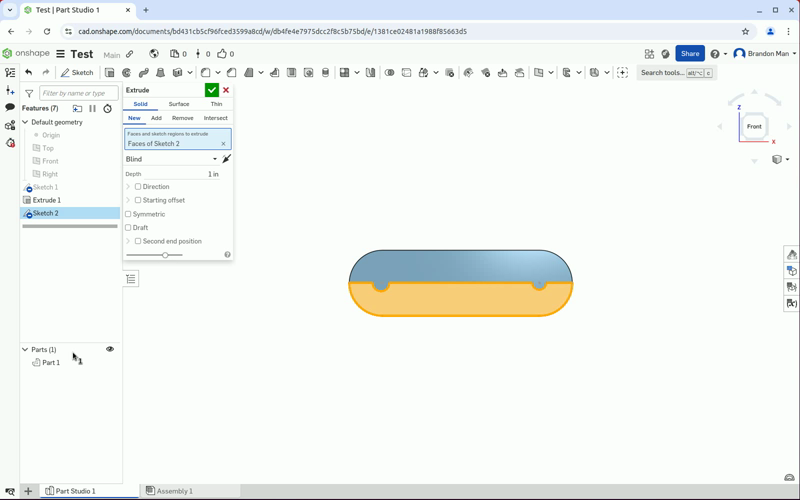
mouse_move(143, 106)
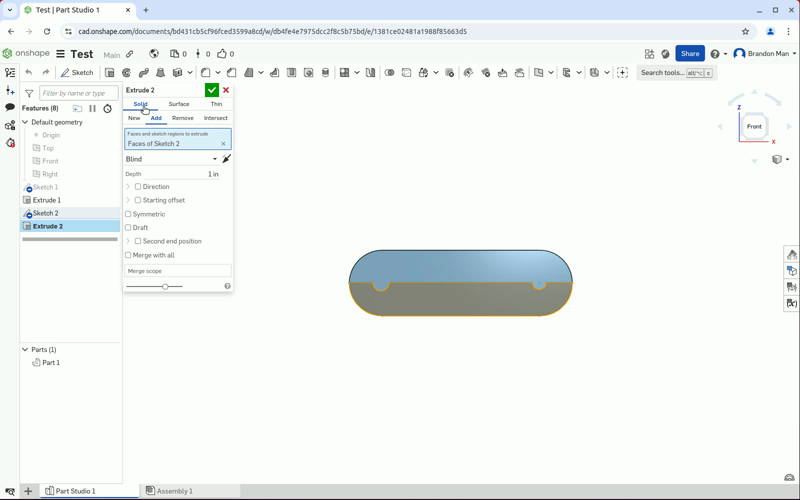
click(143, 106)
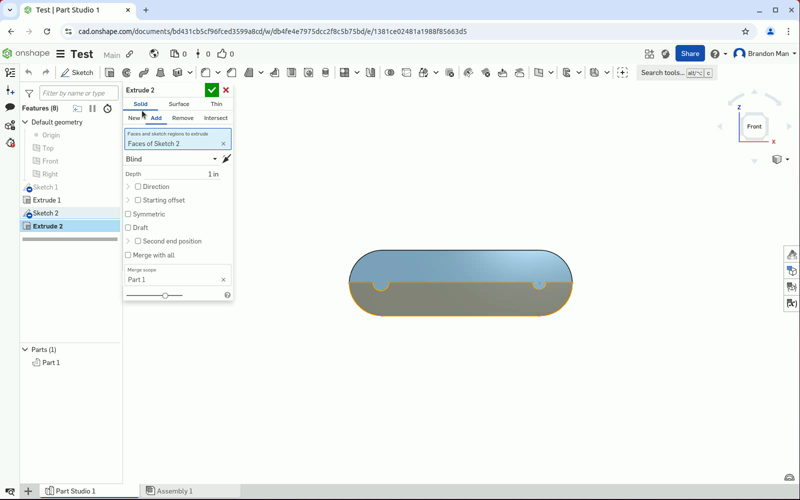
mouse_move(137, 120)
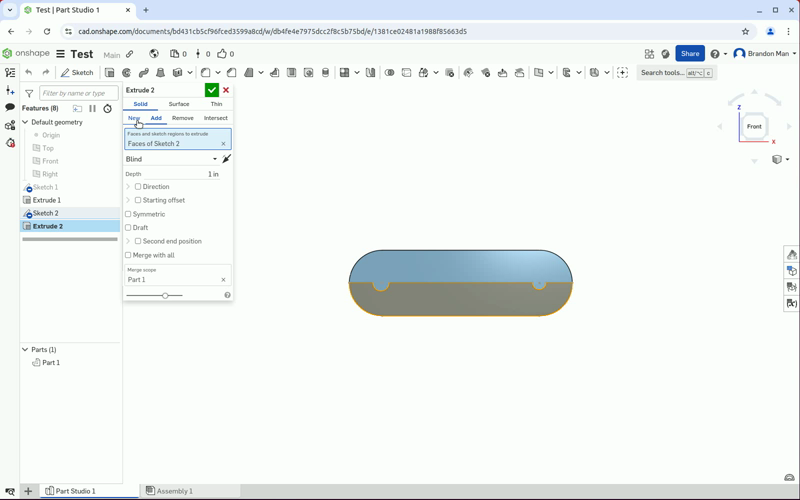
click(137, 120)
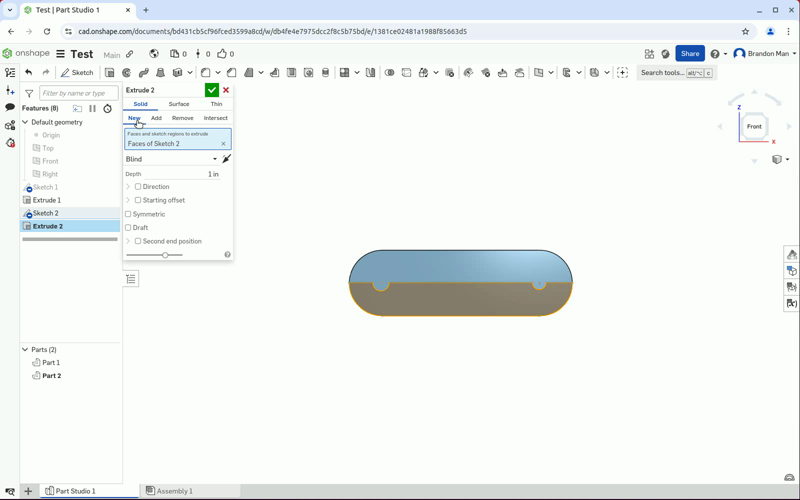
key(tab, 4)
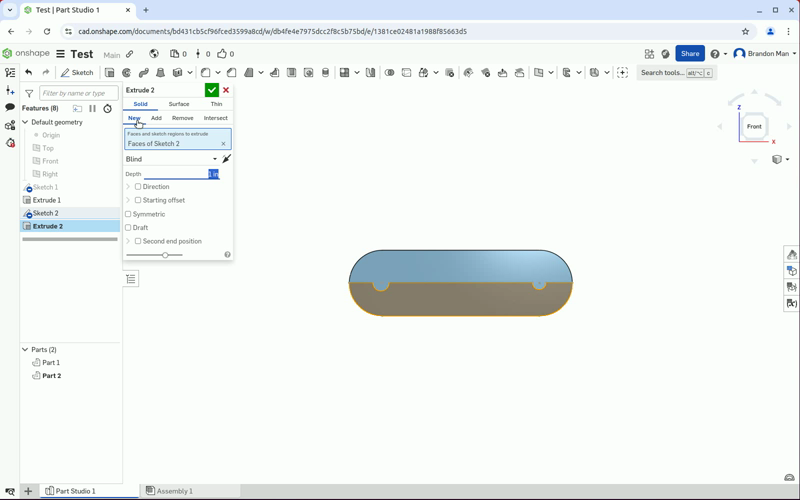
text(6.499)
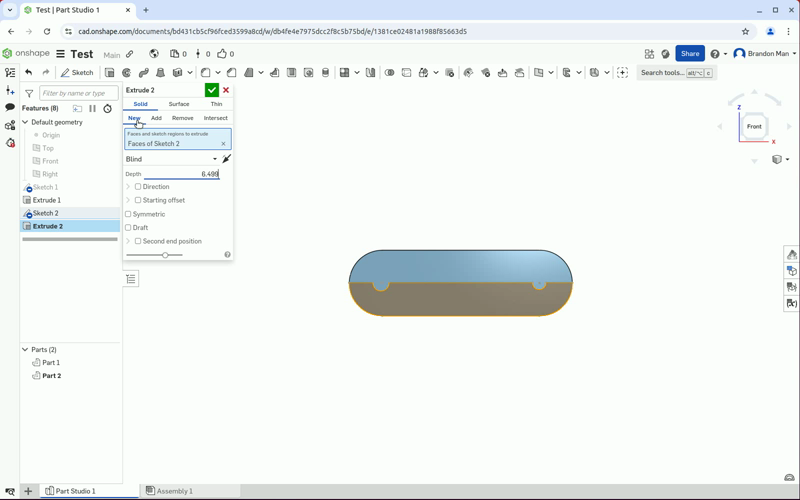
key(enter)
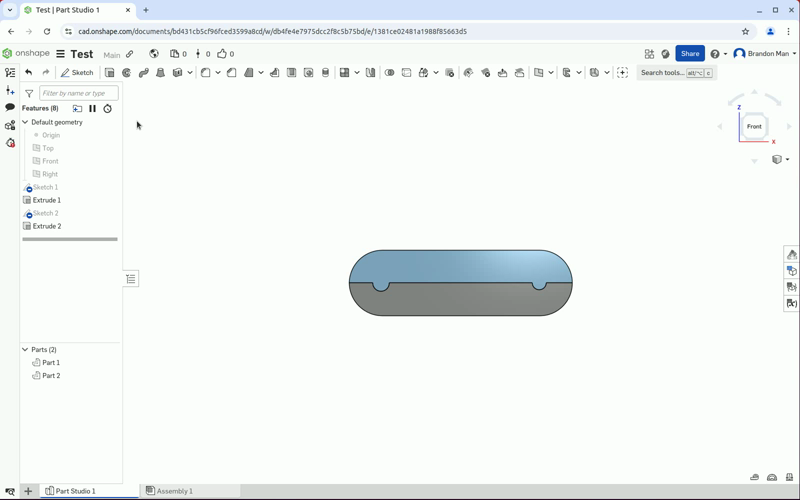
key(shift+h)
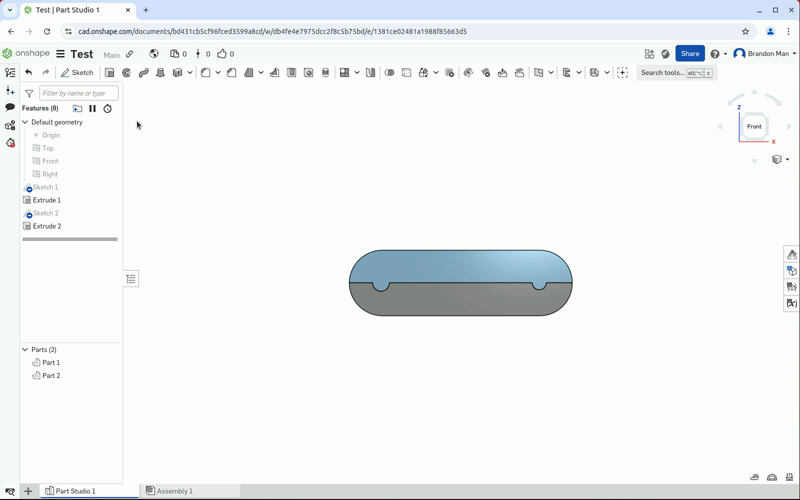
key(shift+h)
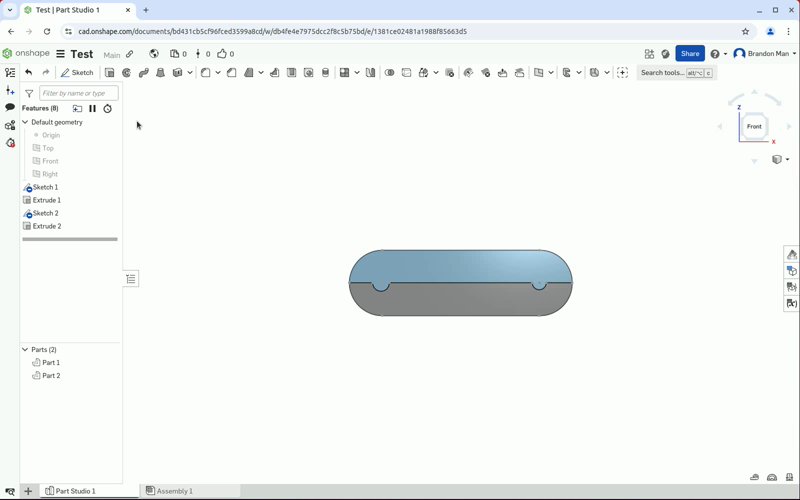
key(shift+7)
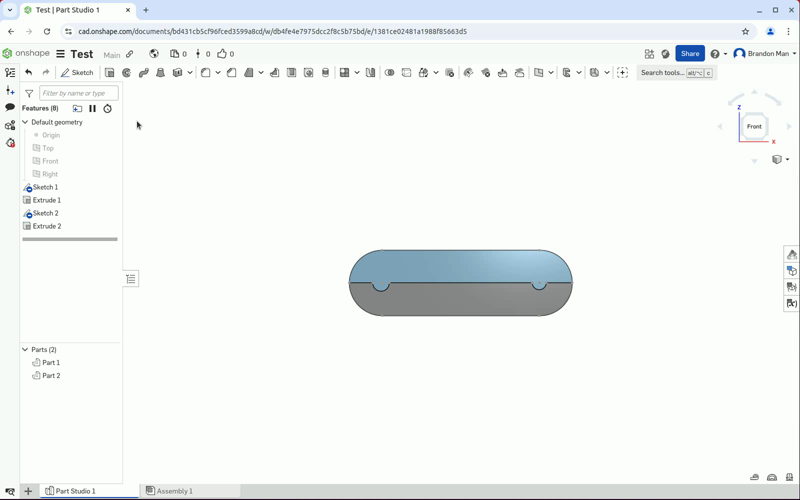
key(left, 2)
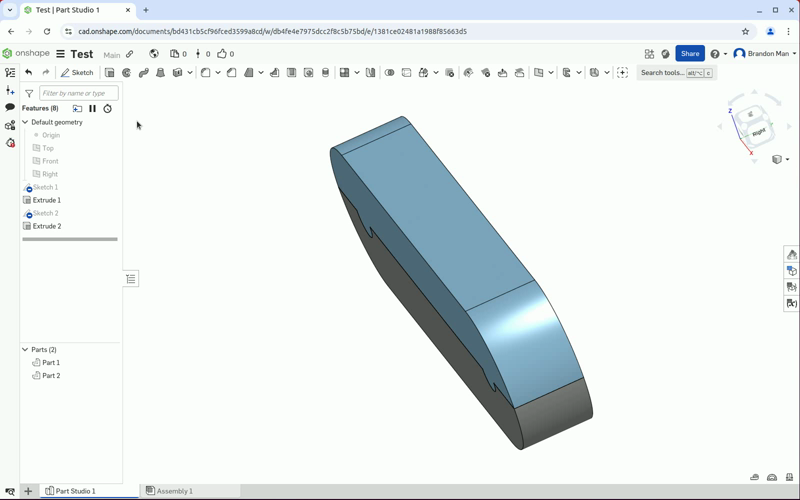
key(down, 2)
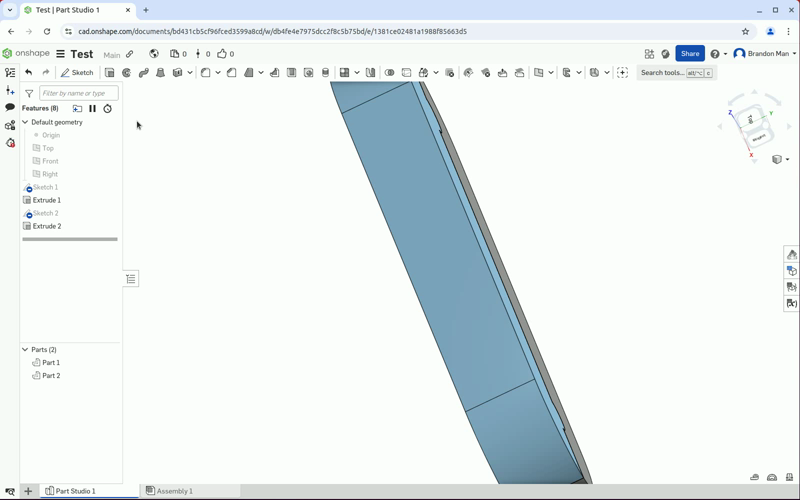
key(up, 2)
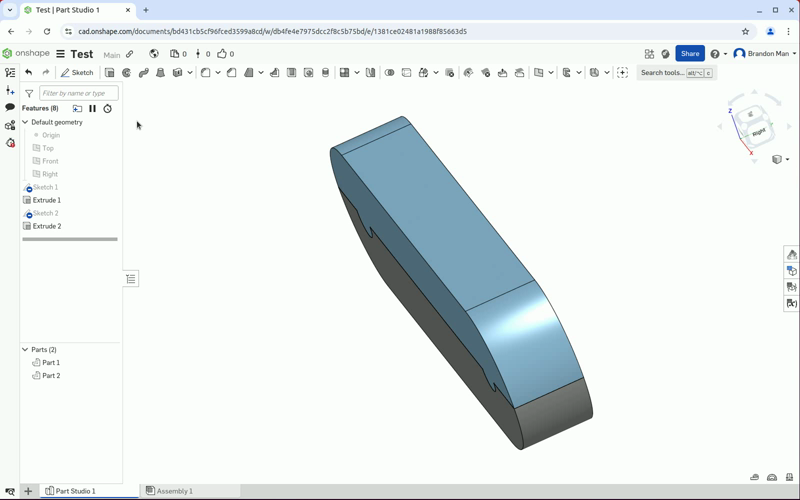
key(right, 2)
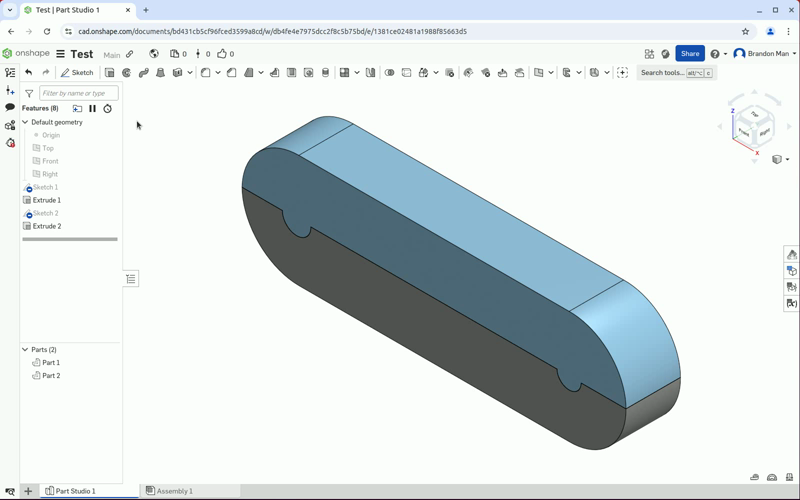
mouse_move(73, 189)
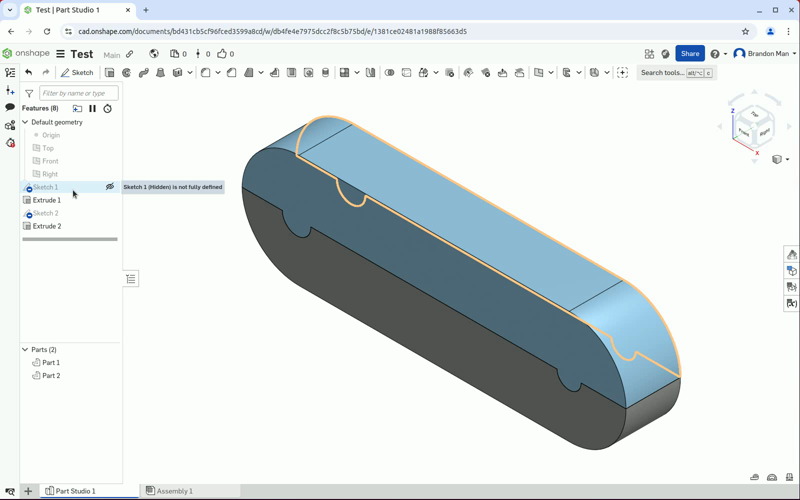
click(73, 189)